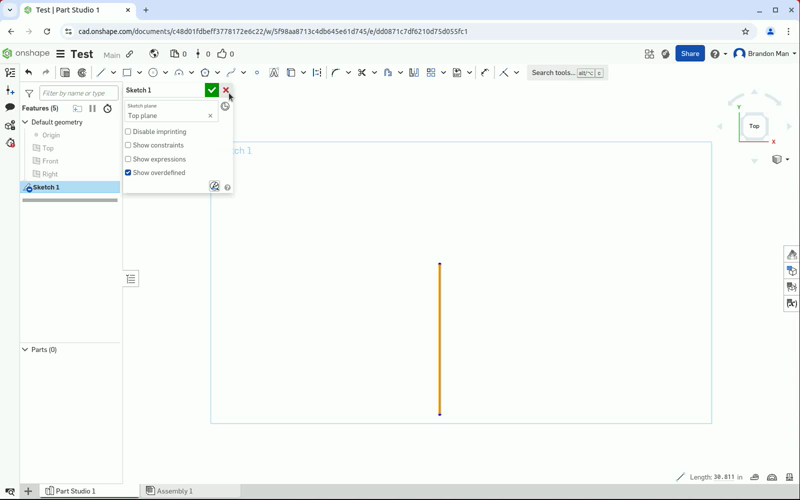
key(shift+h)
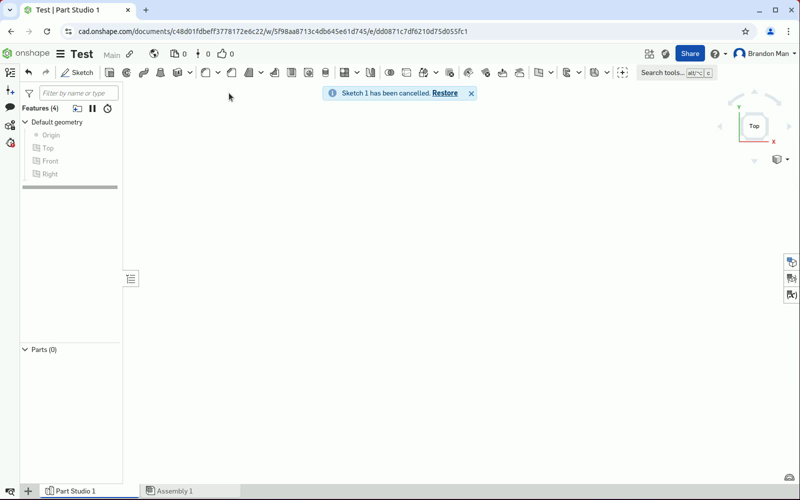
mouse_move(73, 352)
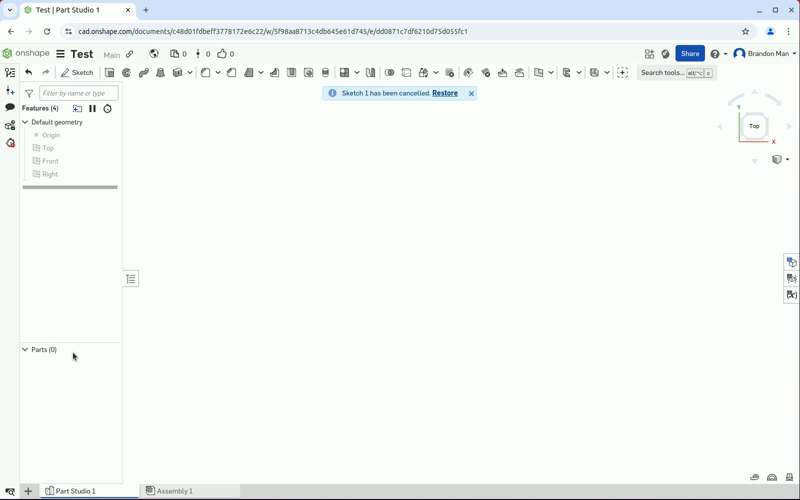
key(y)
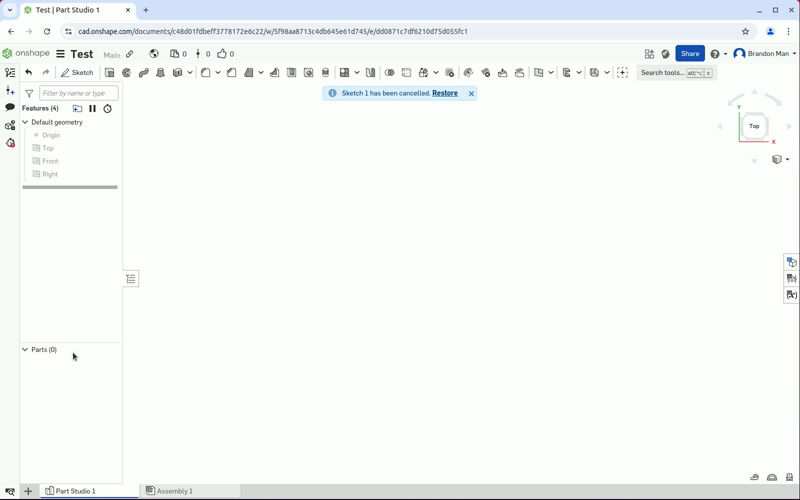
key(shift+p)
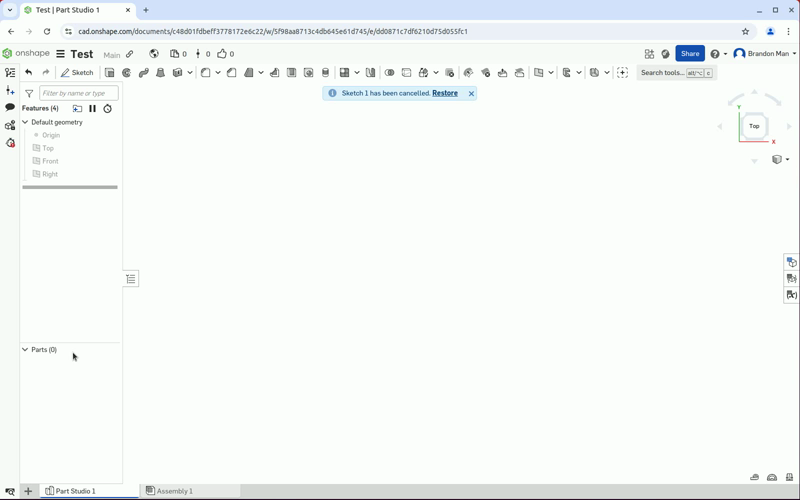
key(space)
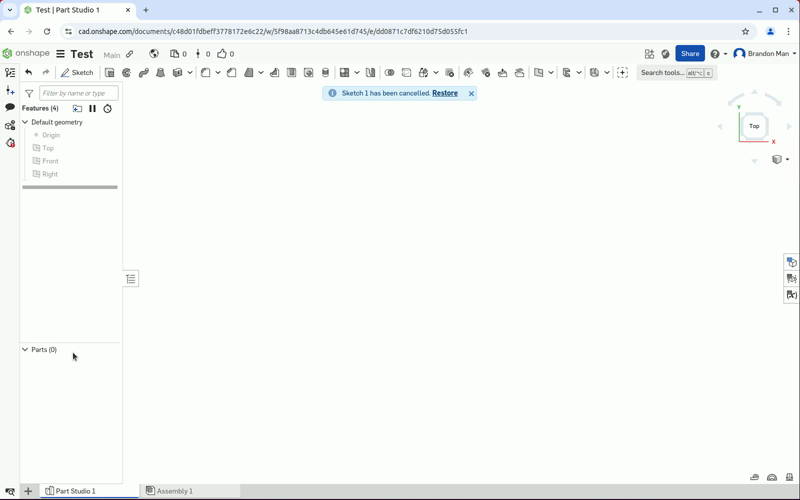
key_down(shift)
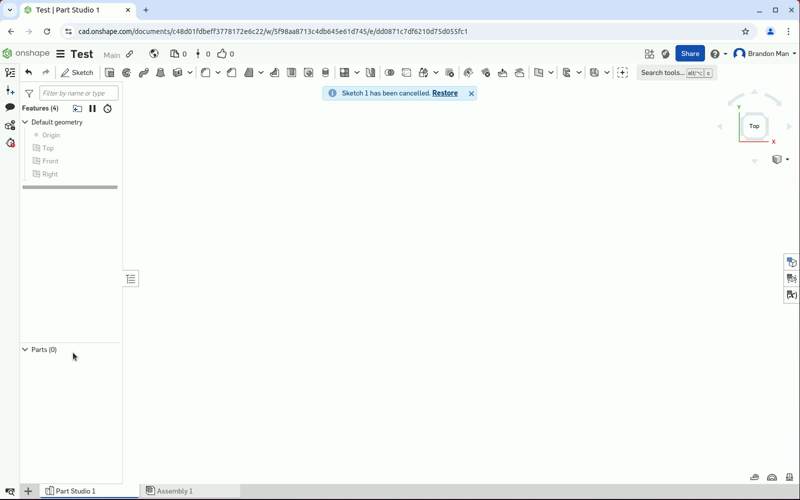
key(up)
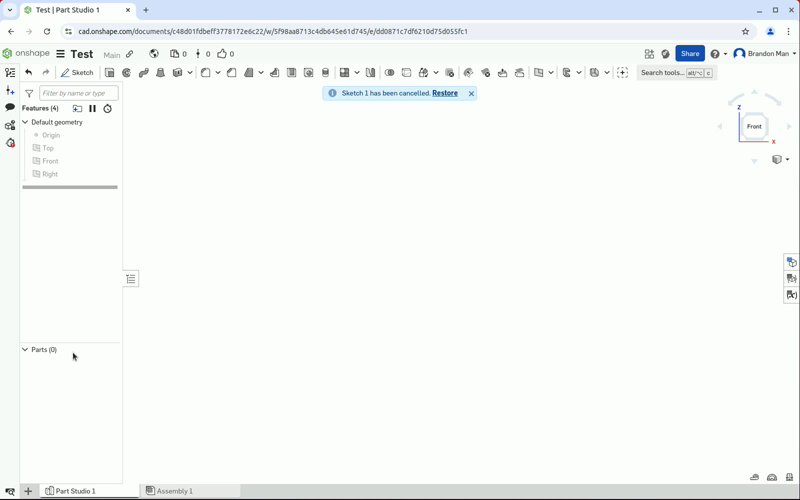
key_up(shift)
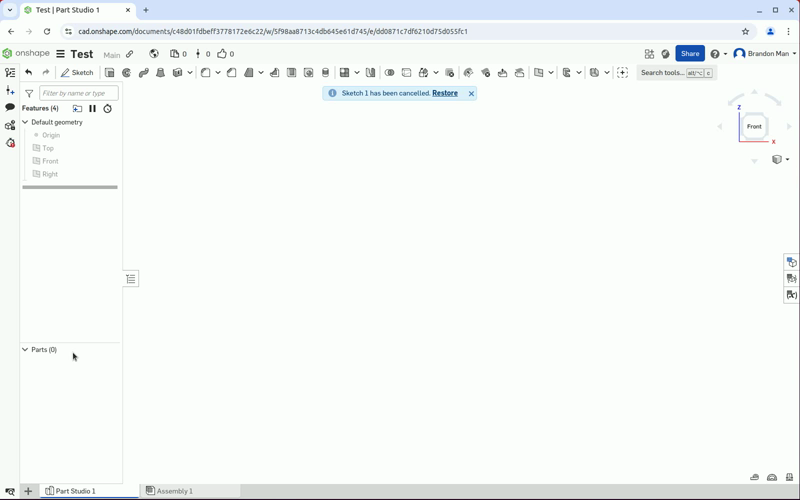
mouse_move(73, 352)
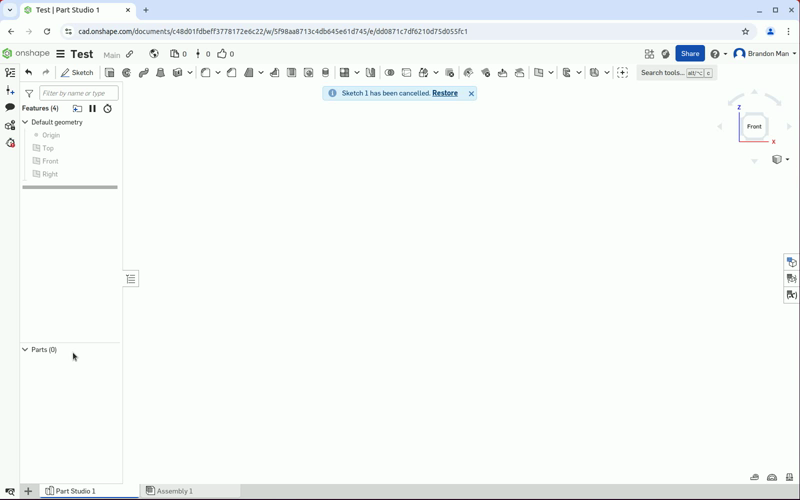
key(shift+y)
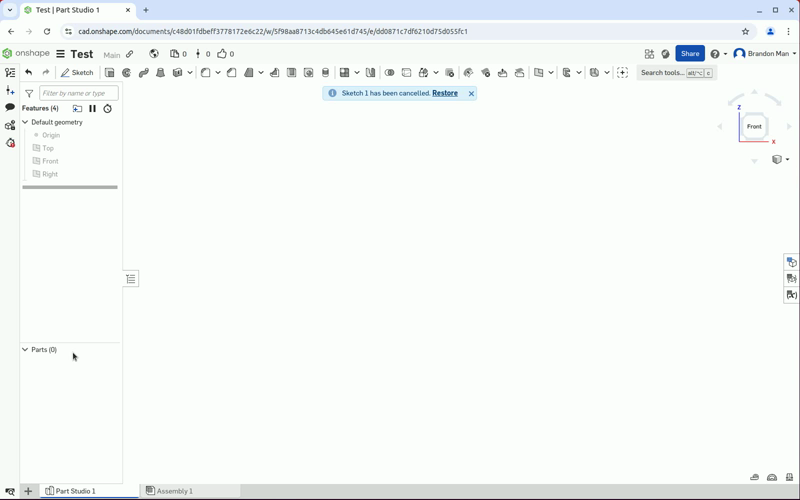
key(shift+s)
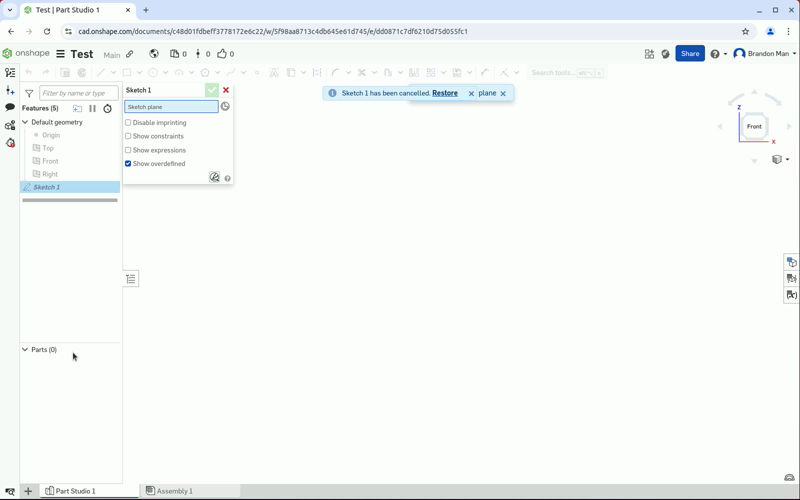
mouse_move(73, 163)
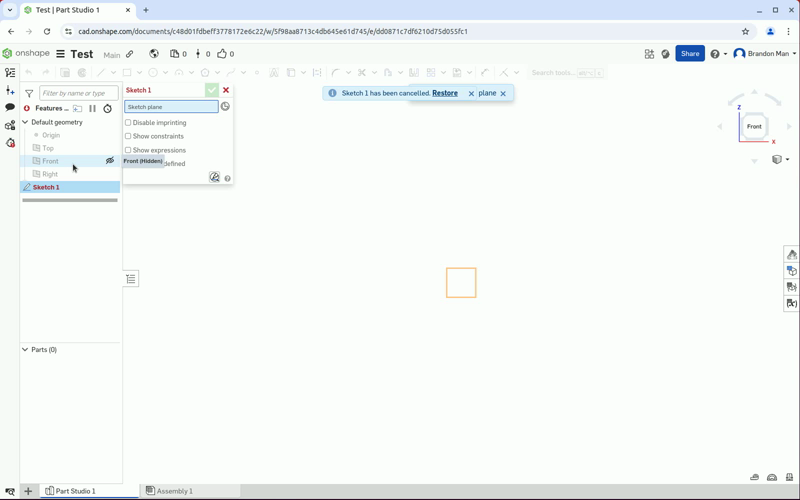
click(73, 163)
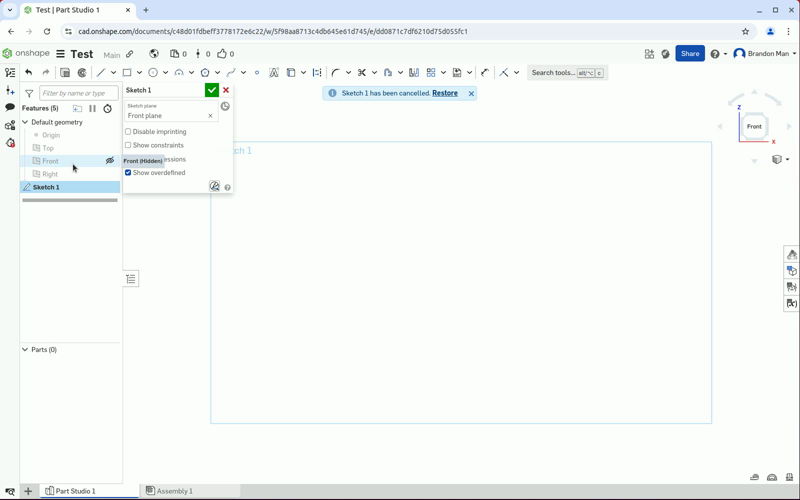
mouse_move(73, 352)
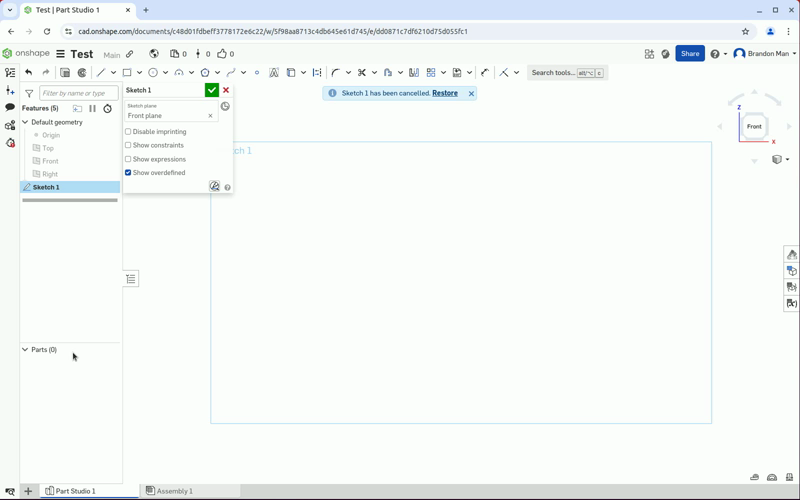
key(y)
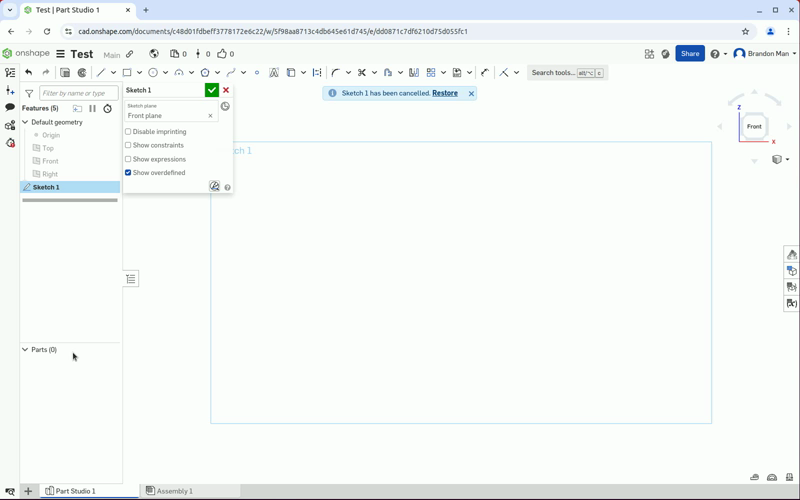
key(l)
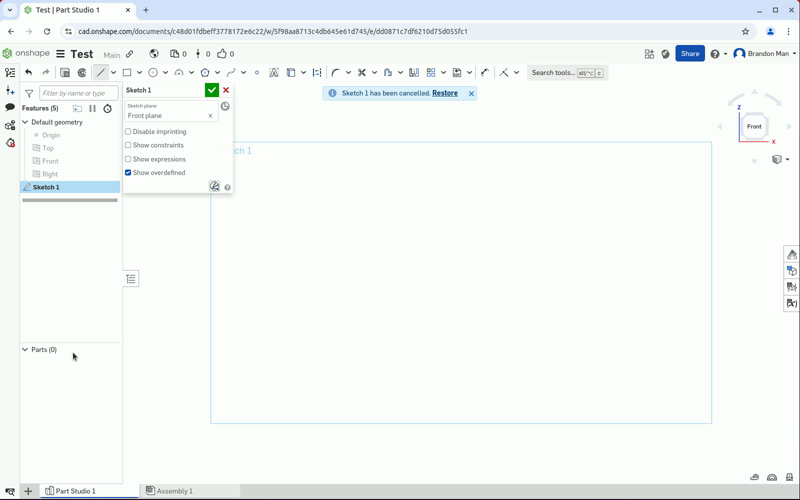
key_down(shift)
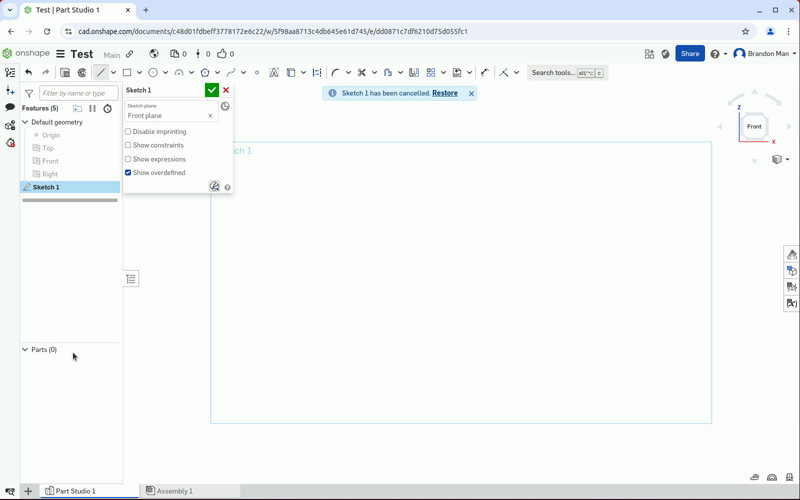
mouse_move(385, 294)
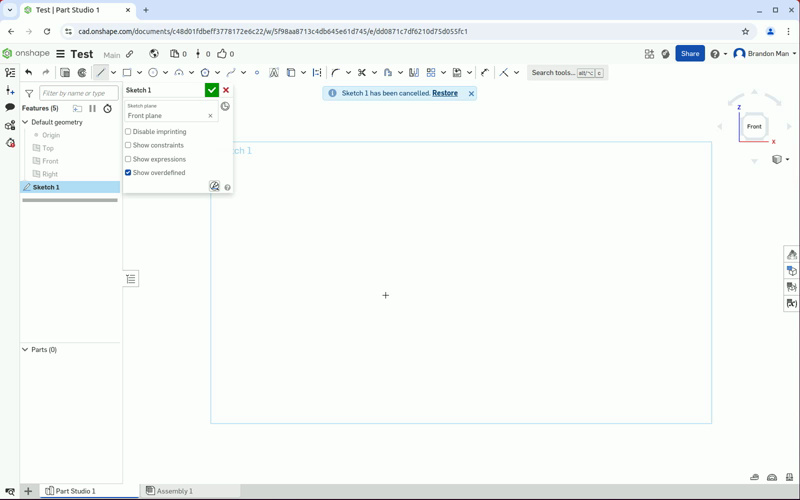
click(385, 294)
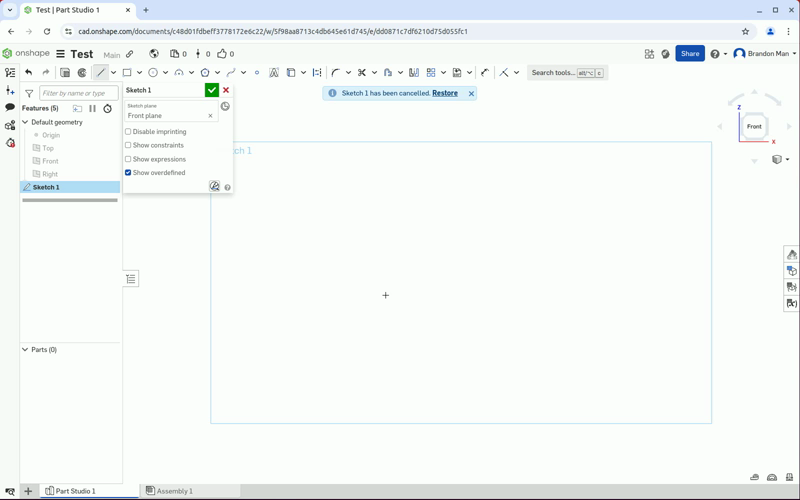
key_up(shift)
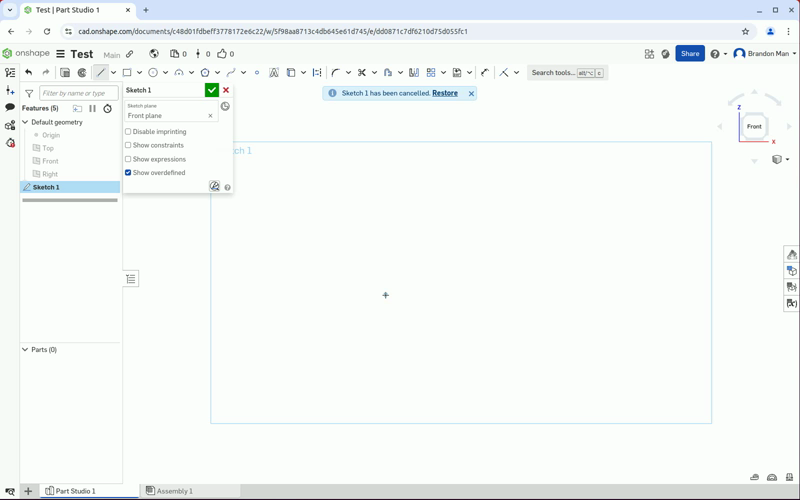
key_down(shift)
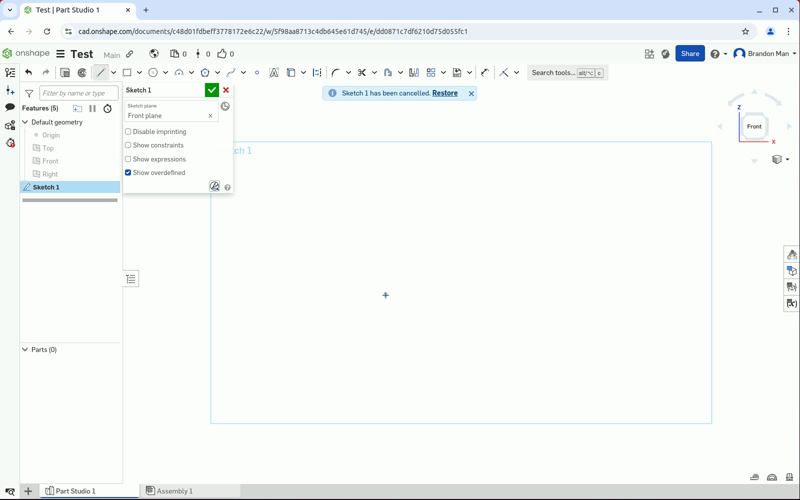
mouse_move(537, 294)
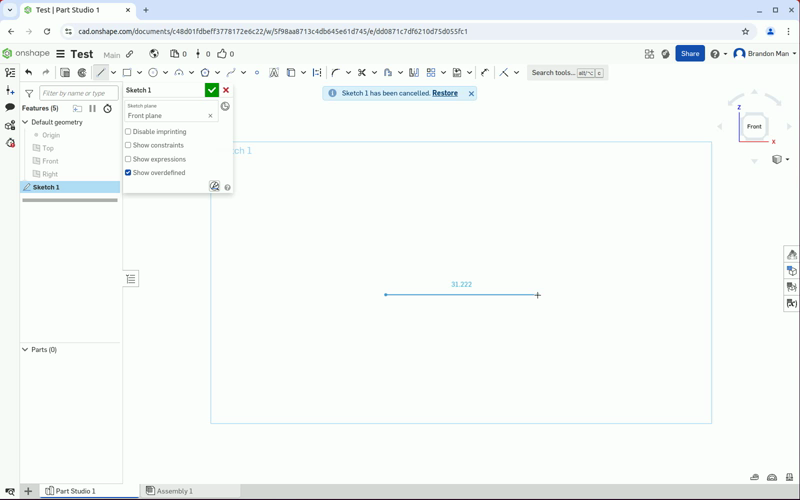
click(537, 294)
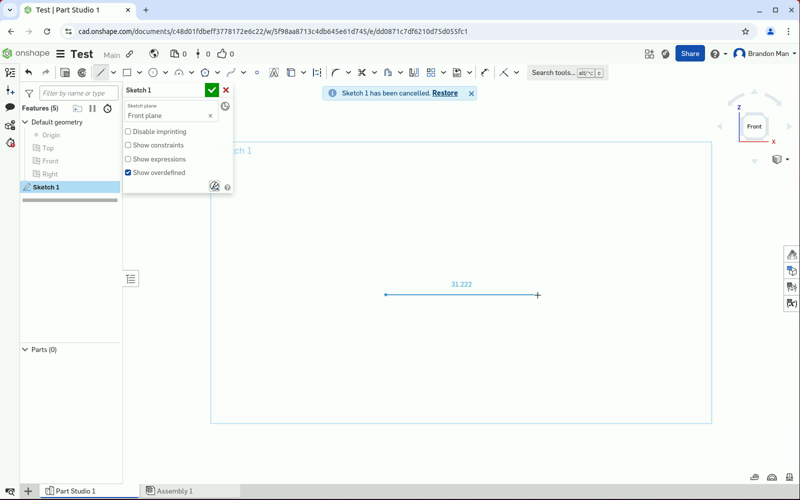
key_up(shift)
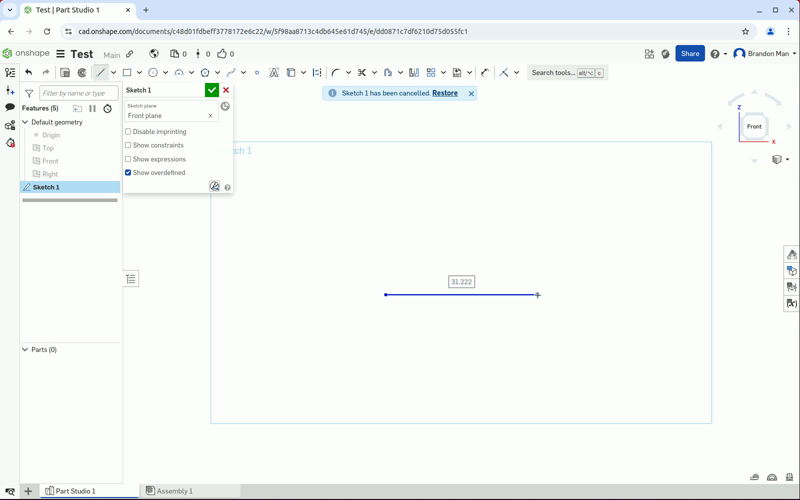
key_down(shift)
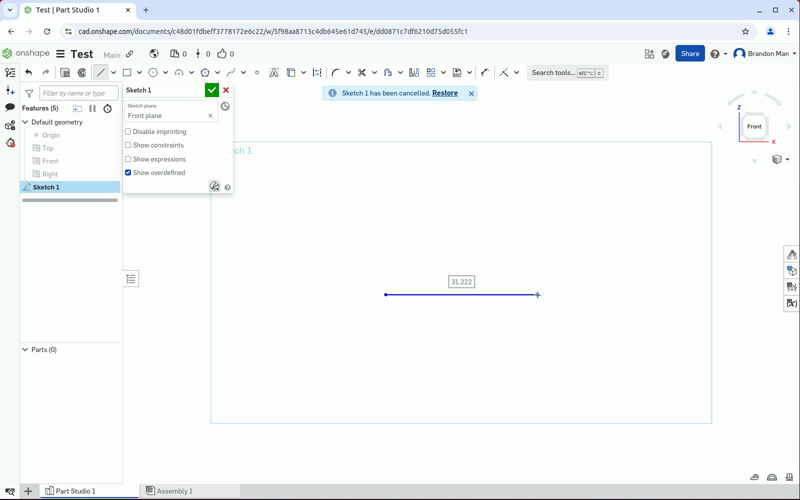
mouse_move(567, 294)
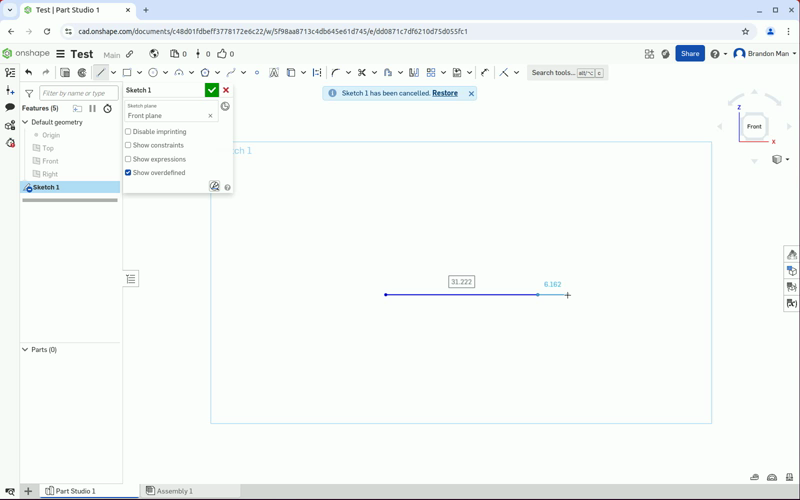
mouse_move(537, 270)
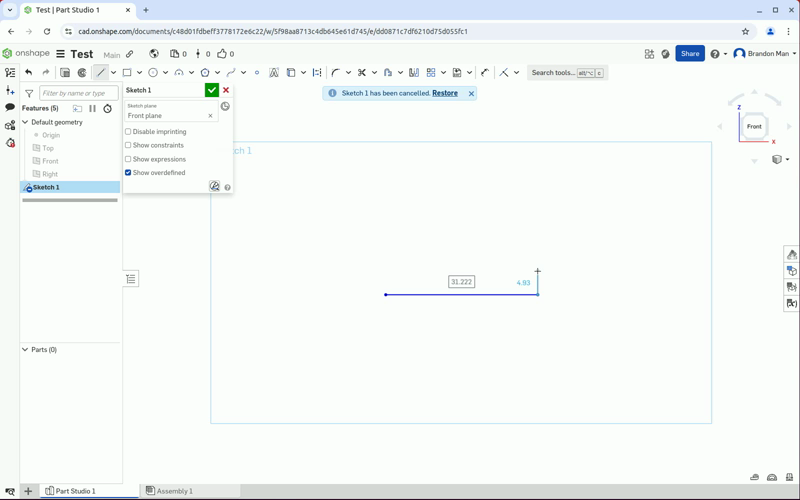
click(537, 270)
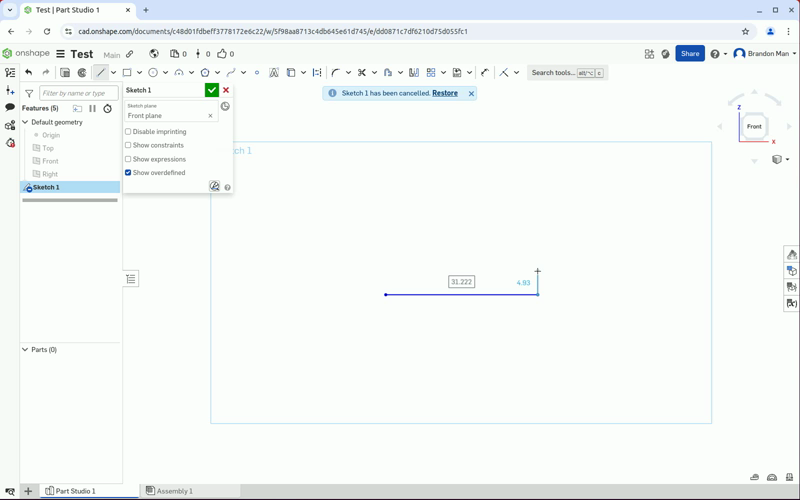
key_up(shift)
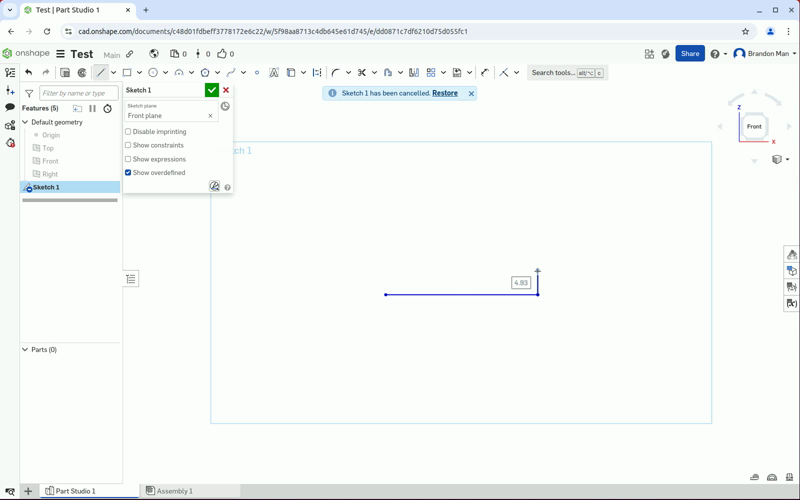
key_down(shift)
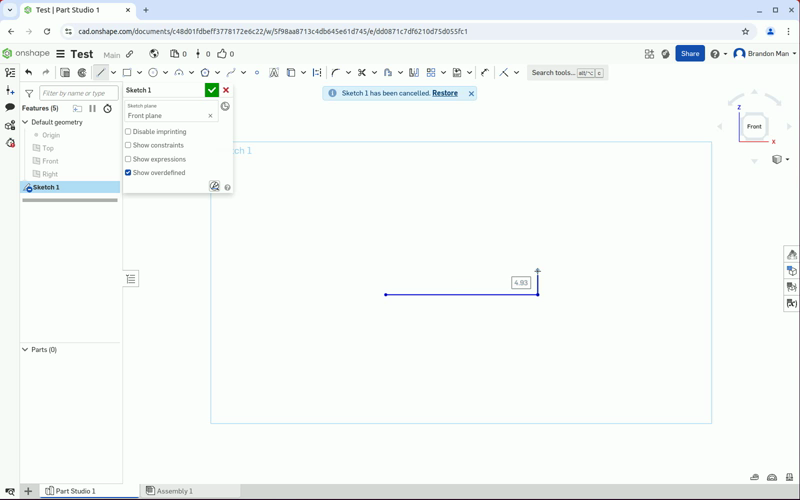
mouse_move(385, 270)
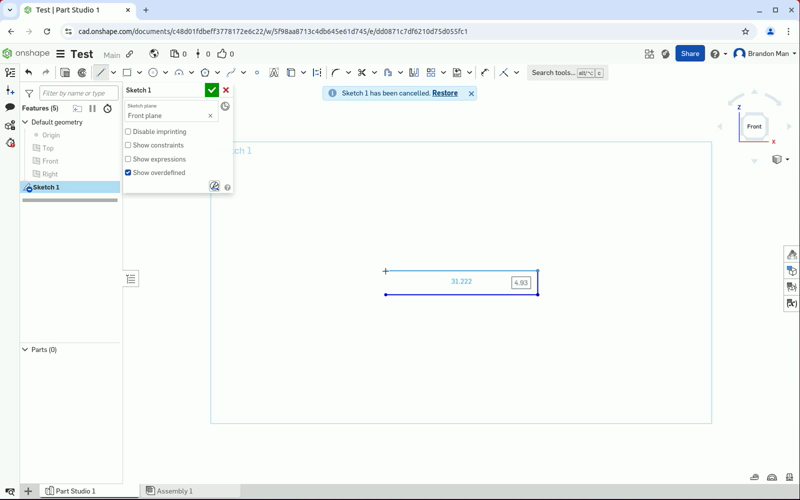
click(385, 270)
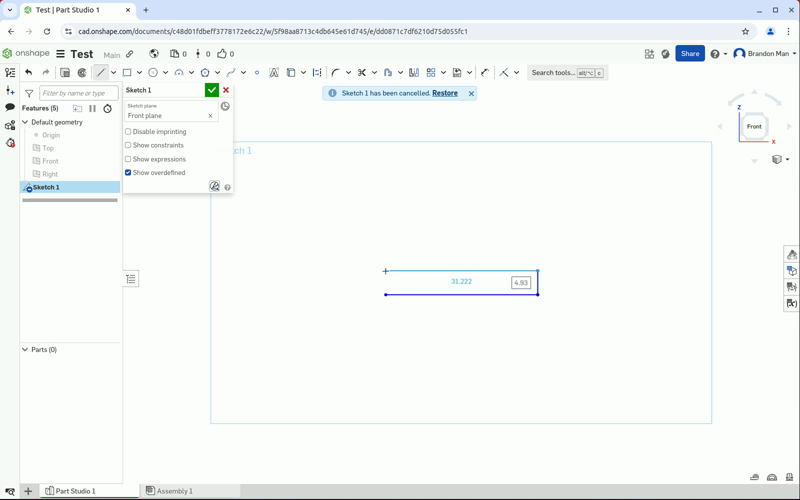
key_up(shift)
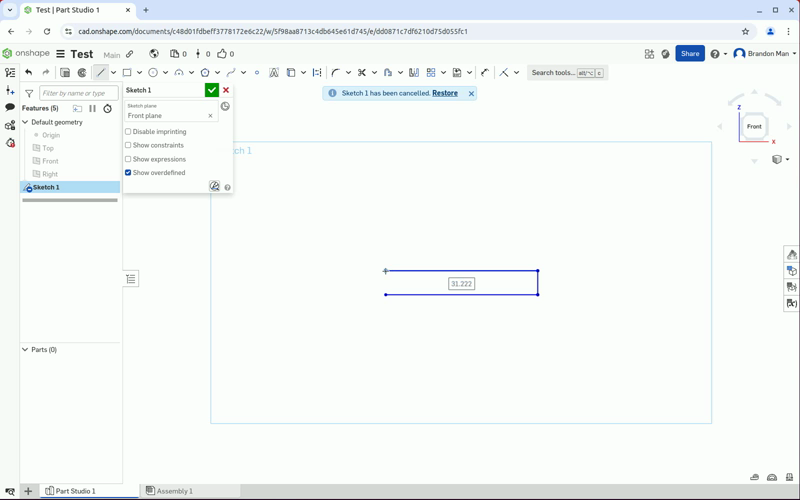
mouse_move(415, 270)
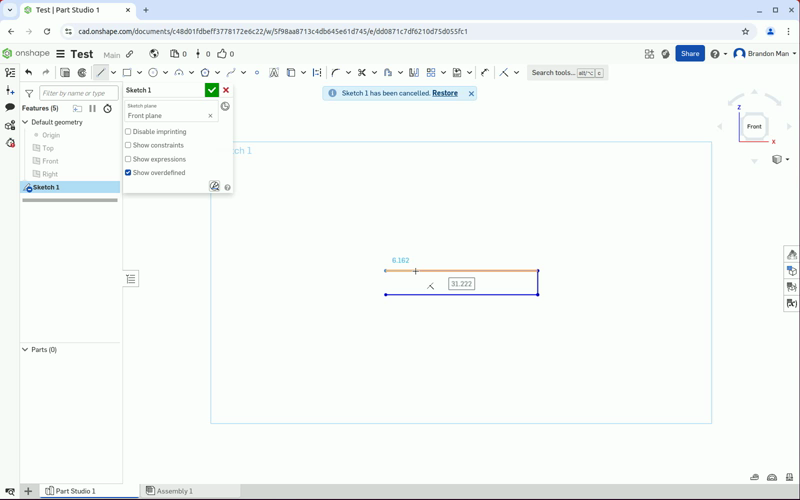
key_down(shift)
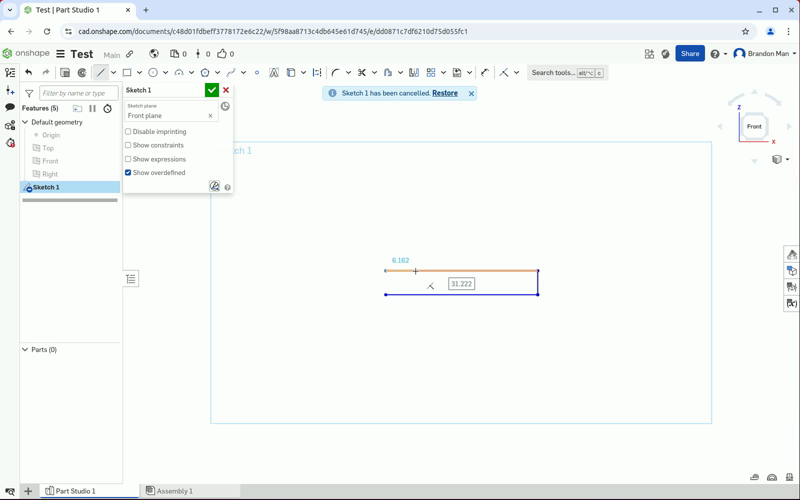
mouse_move(385, 294)
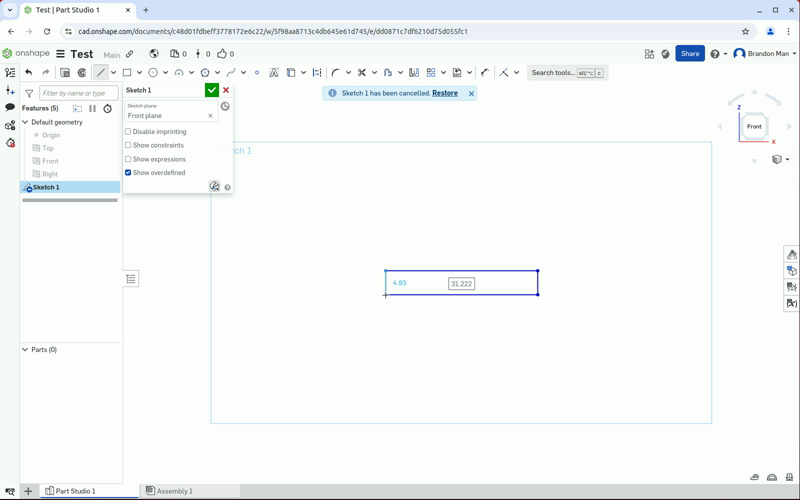
key_up(shift)
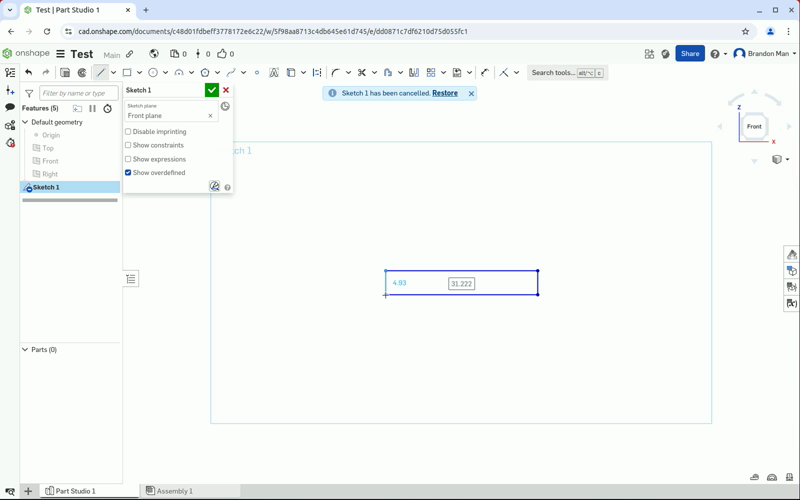
click(385, 294)
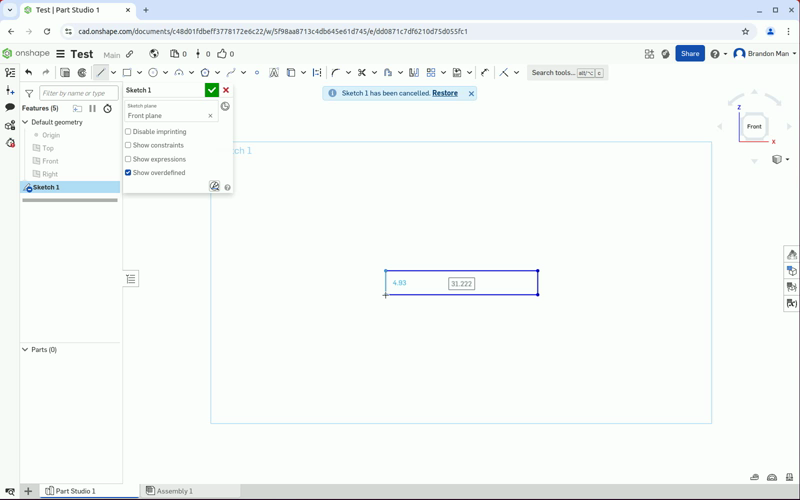
key(esc)
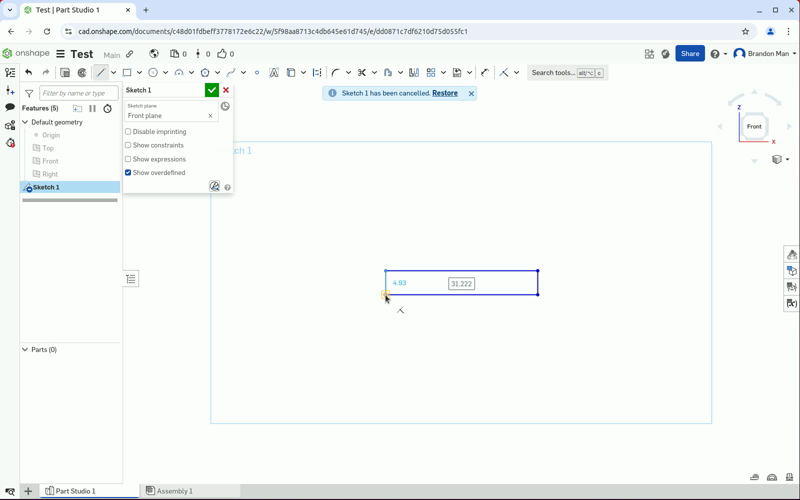
mouse_move(467, 288)
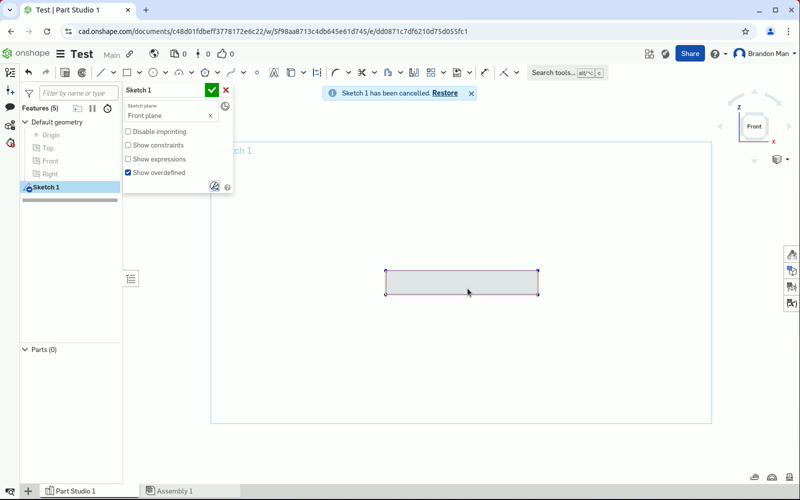
click(467, 288)
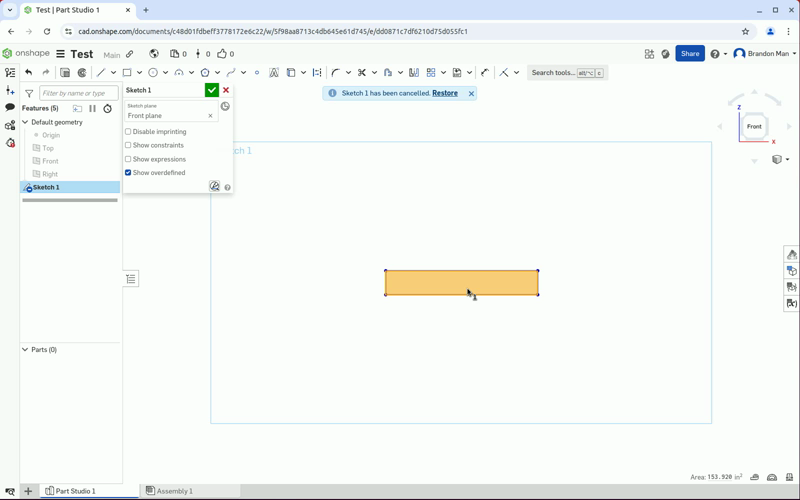
mouse_move(73, 352)
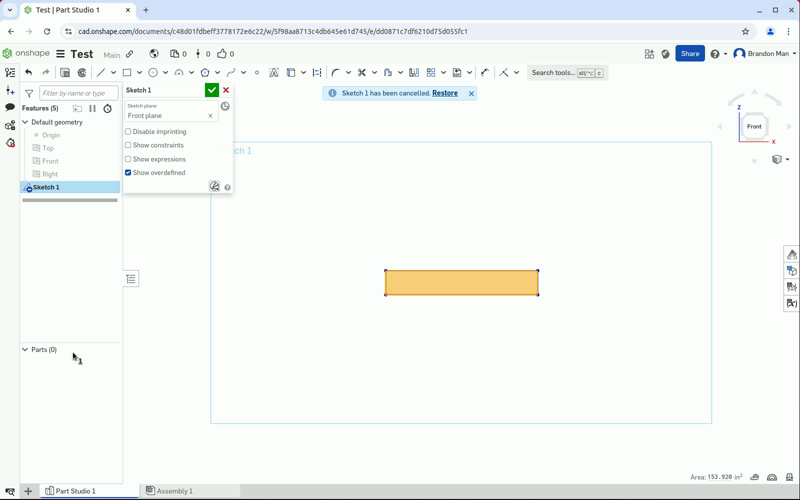
key(shift+y)
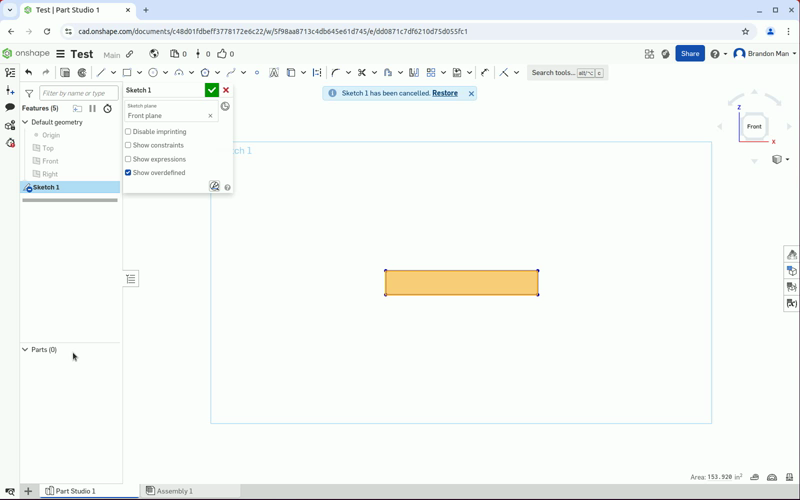
key(shift+e)
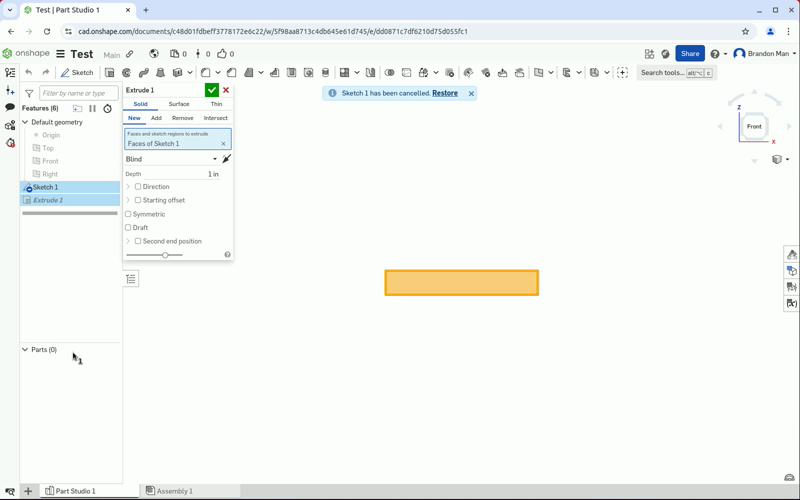
mouse_move(143, 106)
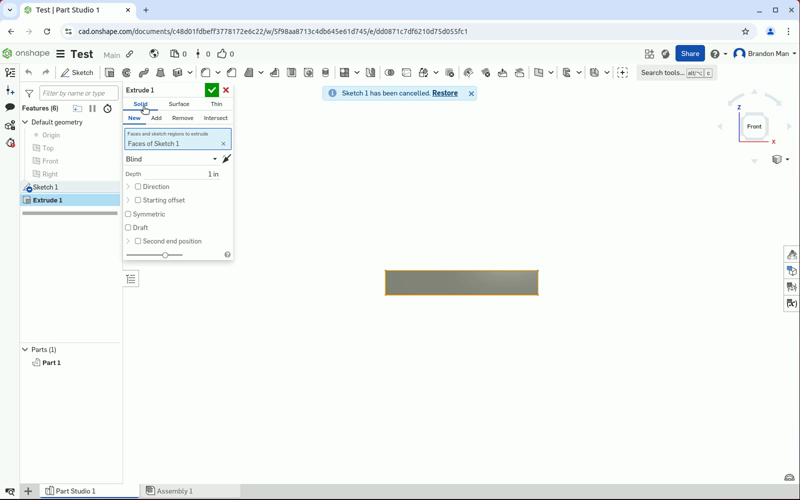
click(143, 106)
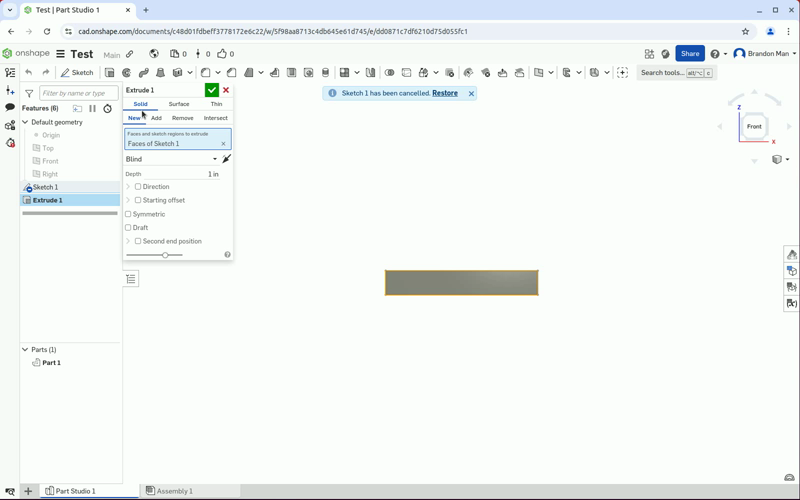
mouse_move(137, 120)
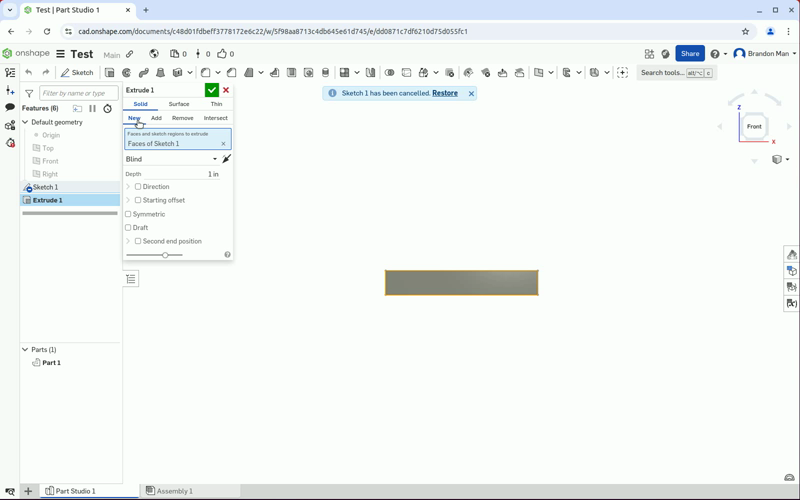
click(137, 120)
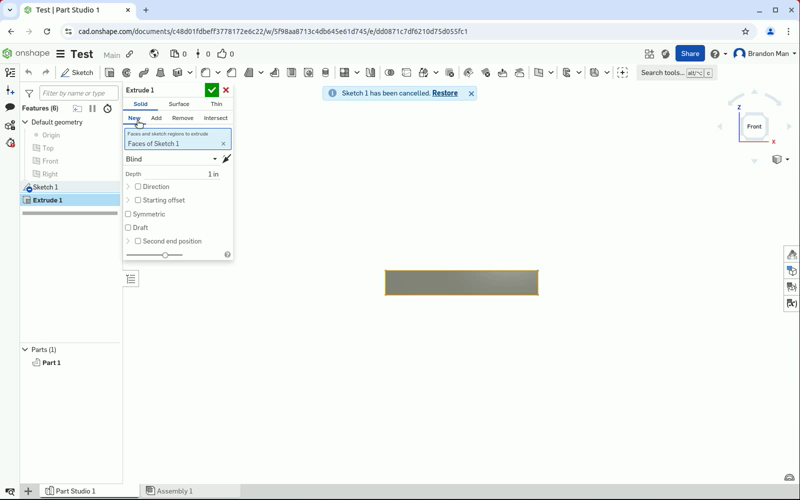
key(tab, 4)
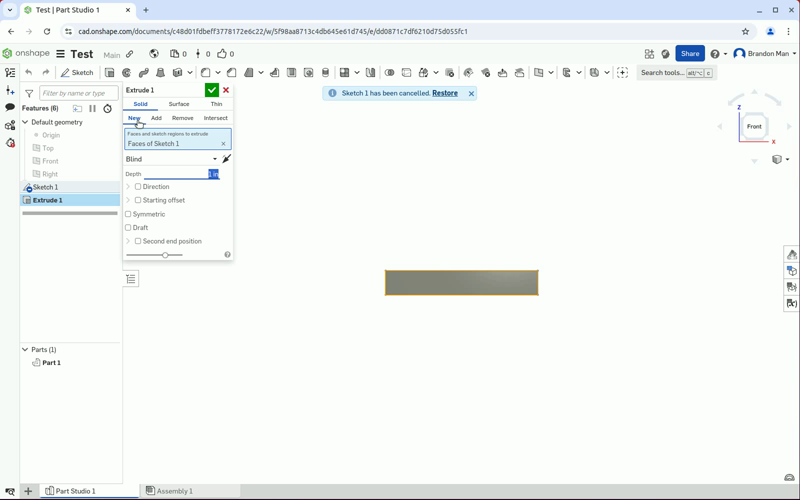
text(23.108)
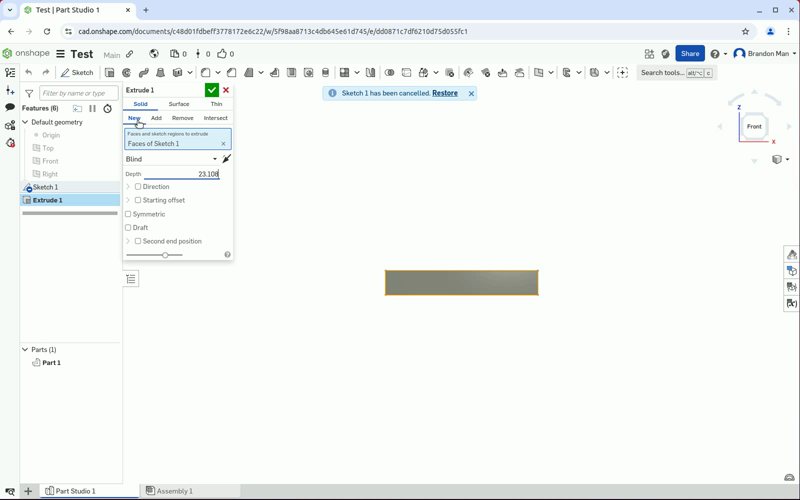
key(enter)
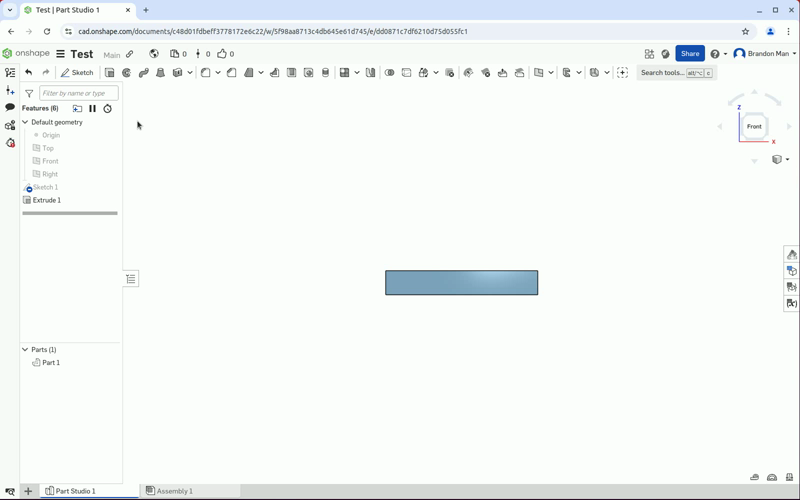
key(shift+h)
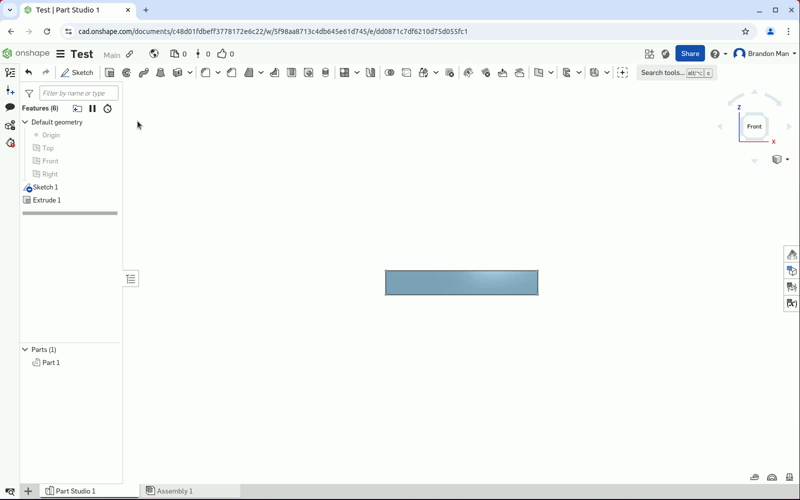
key(shift+h)
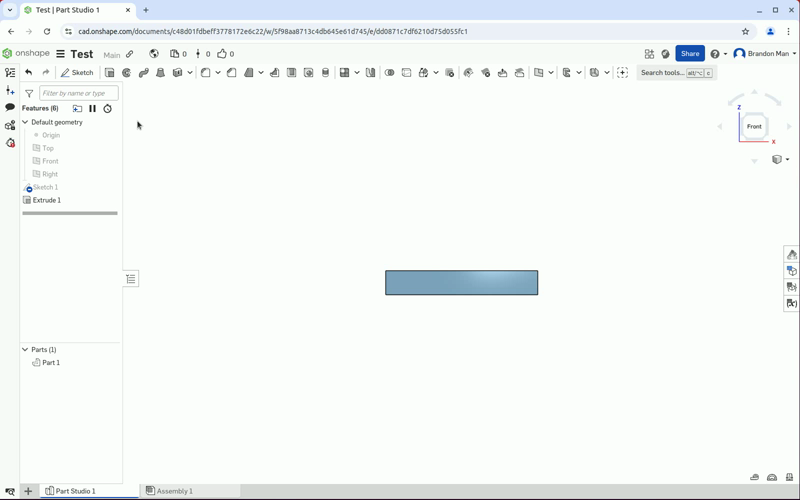
mouse_move(73, 189)
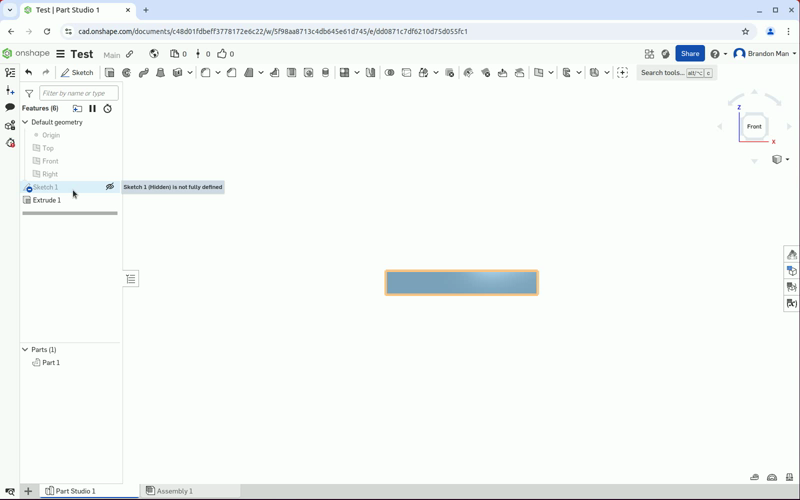
click(73, 189)
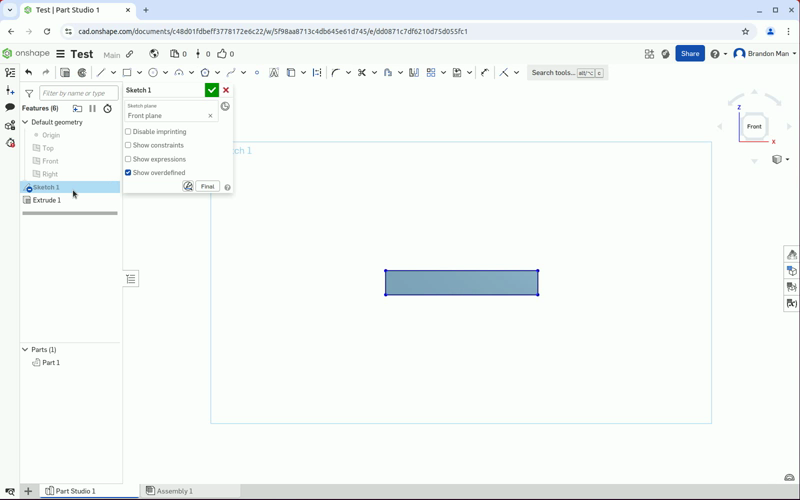
mouse_move(229, 92)
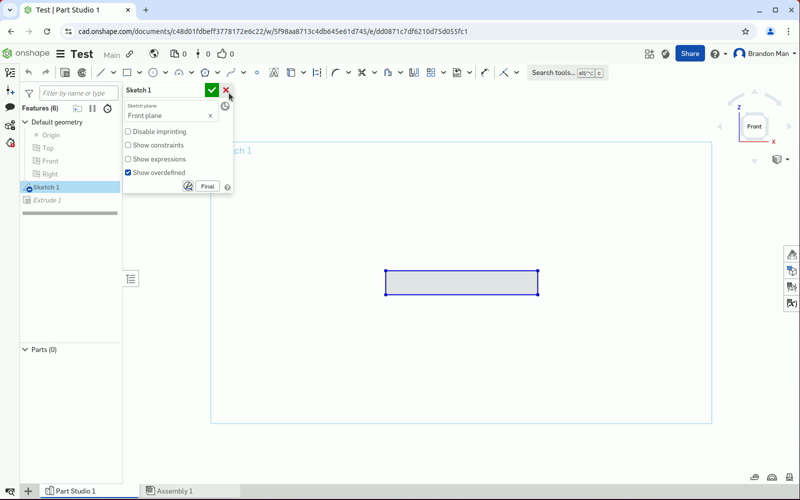
click(229, 92)
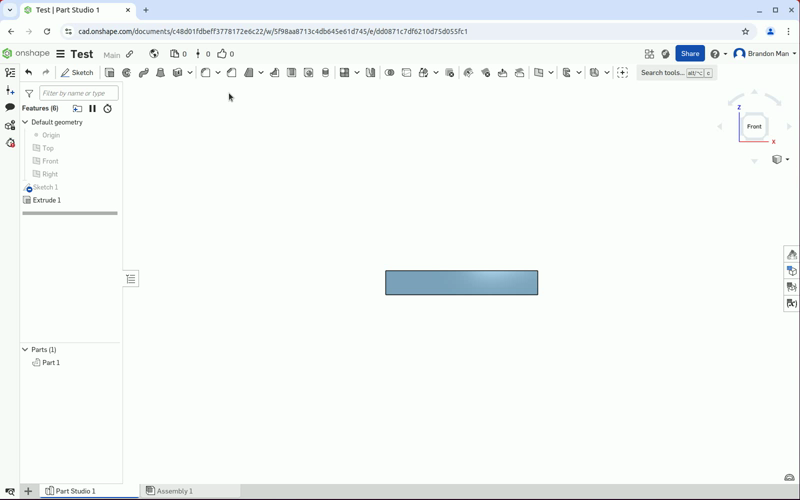
mouse_move(73, 352)
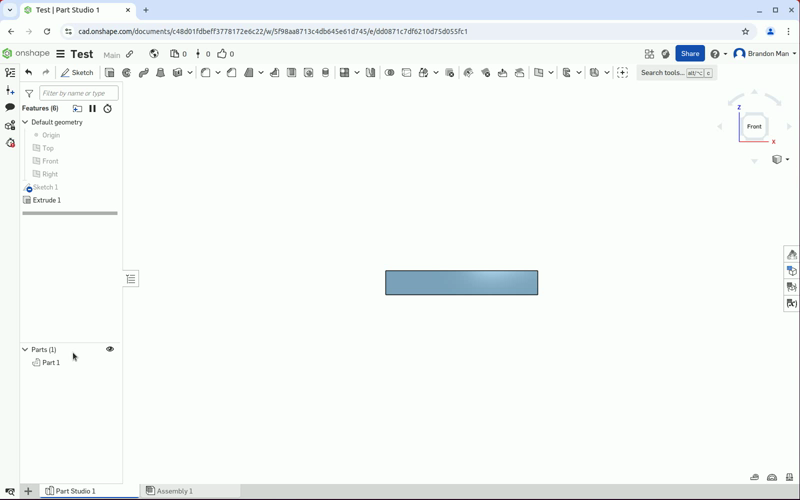
key(y)
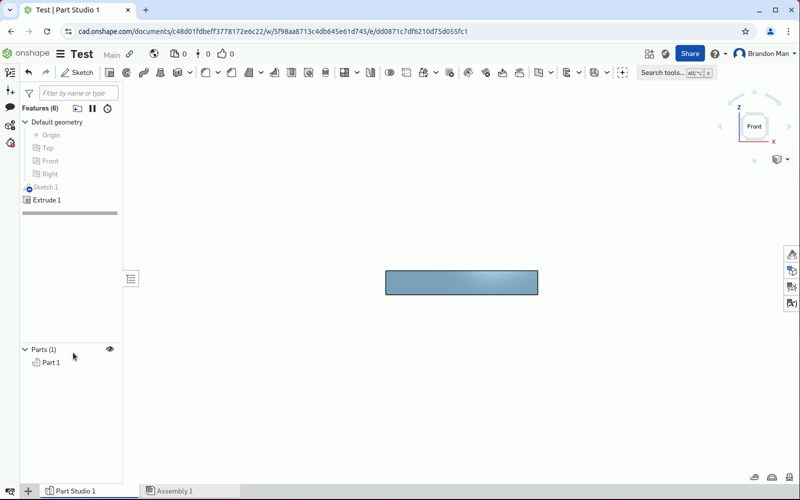
key(shift+p)
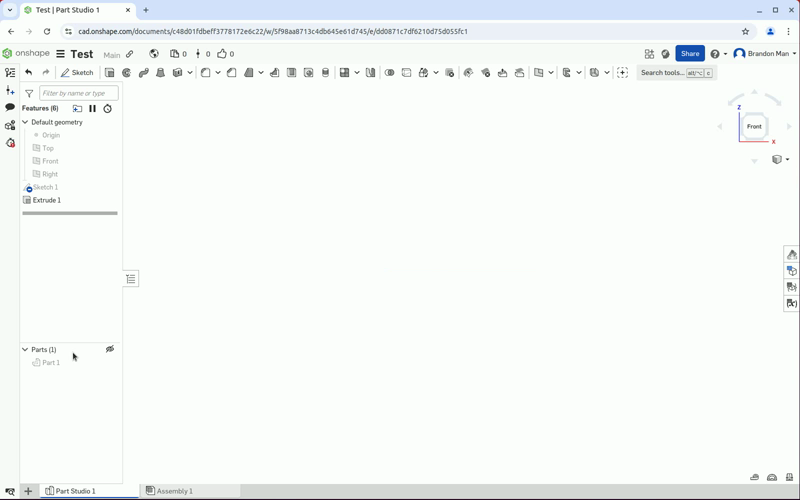
key(space)
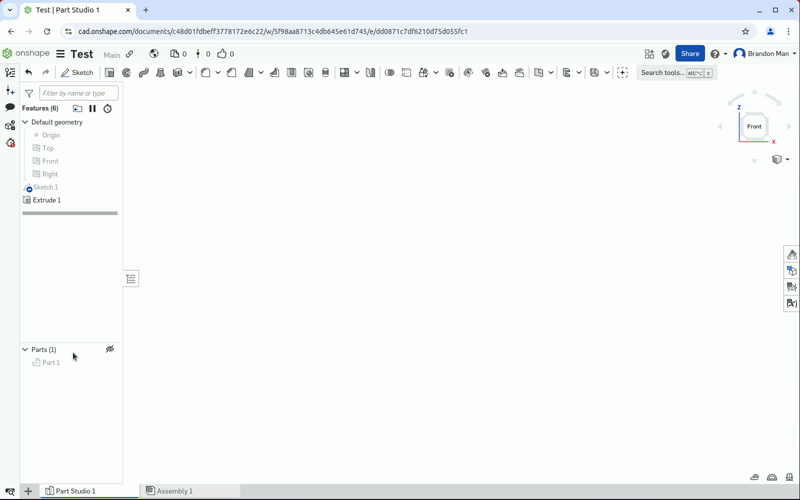
key_down(shift)
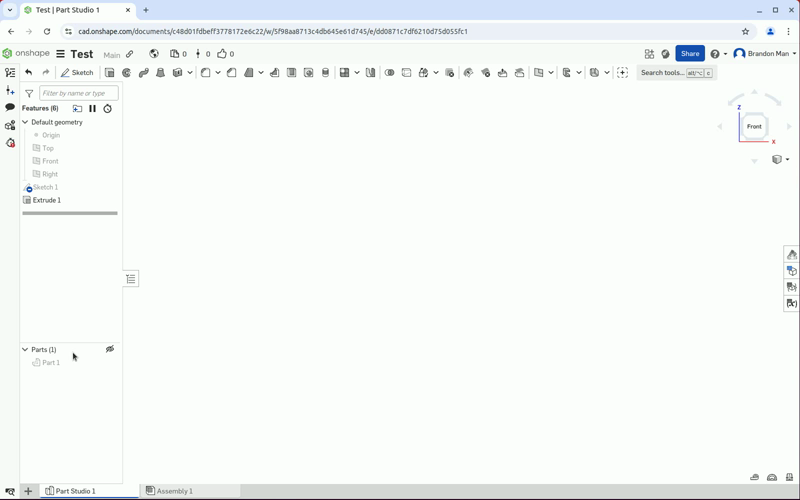
key(down)
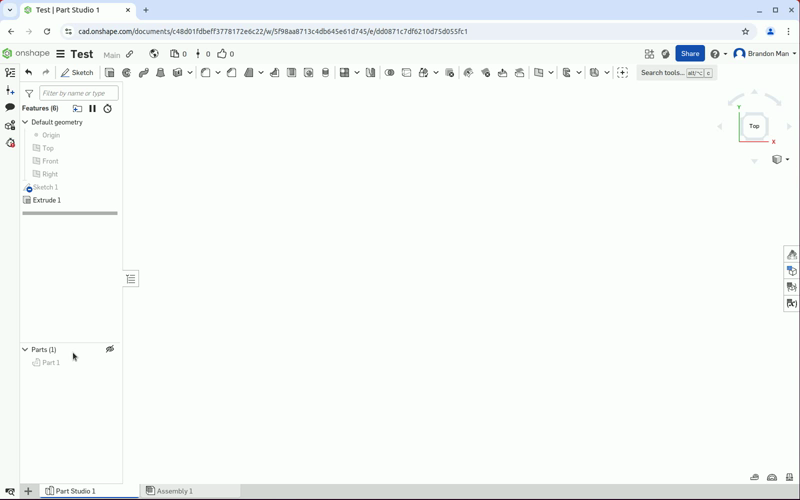
key_up(shift)
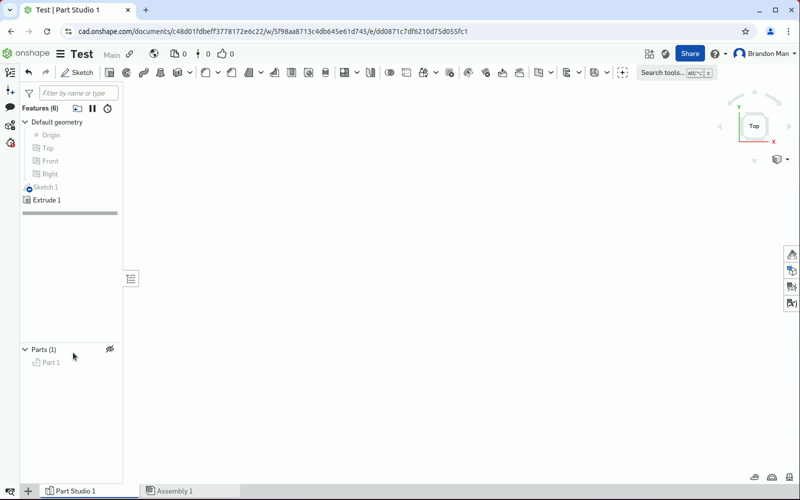
mouse_move(73, 352)
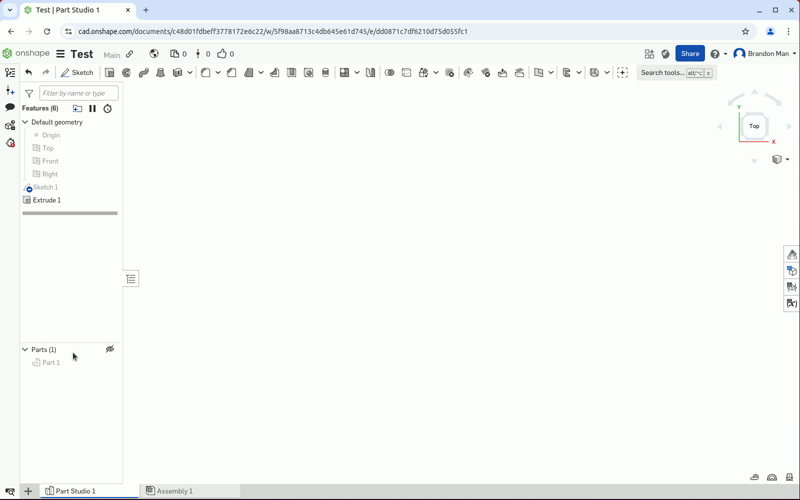
key(shift+y)
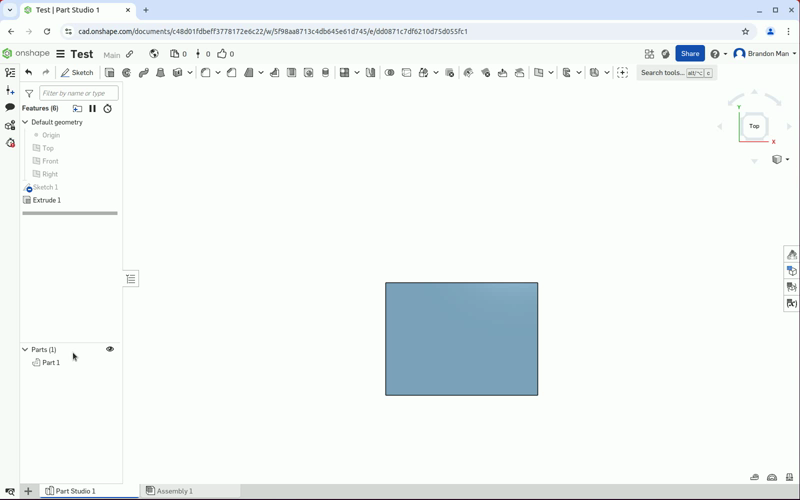
mouse_move(541, 75)
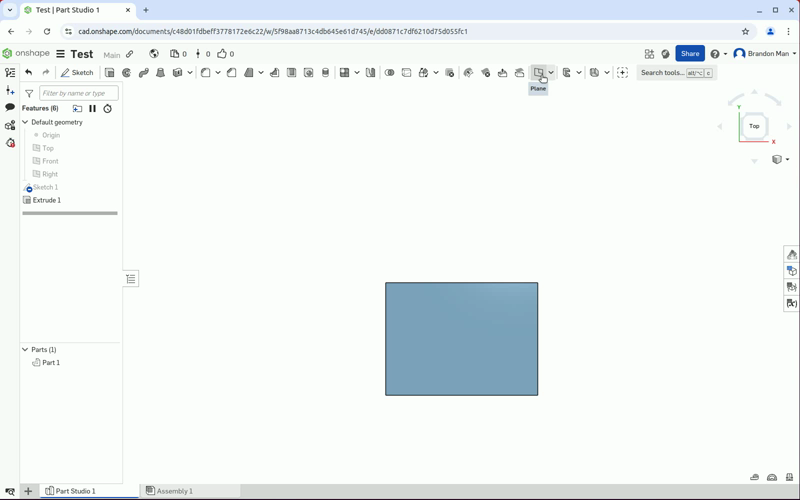
click(541, 75)
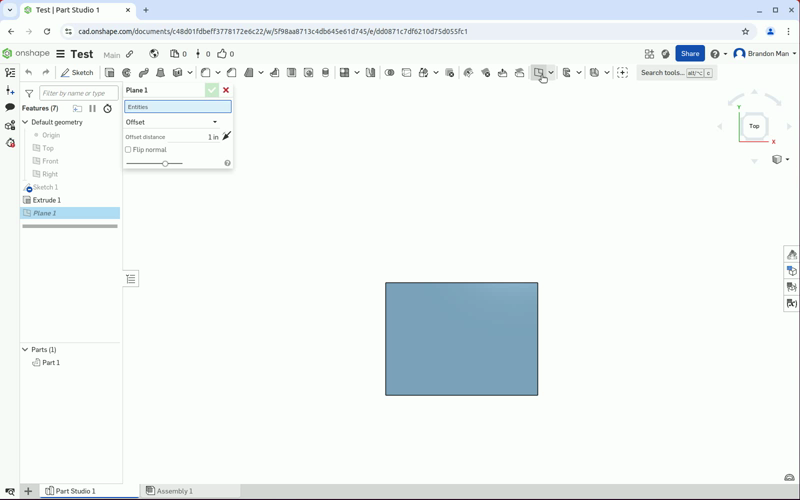
mouse_move(73, 150)
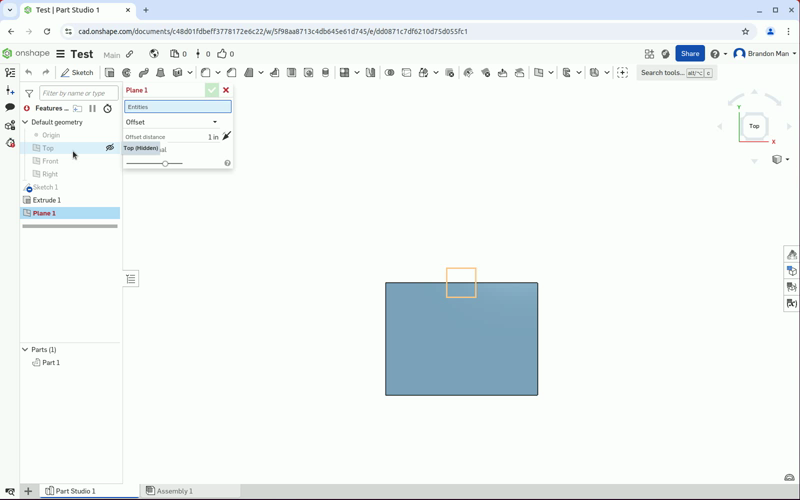
click(73, 150)
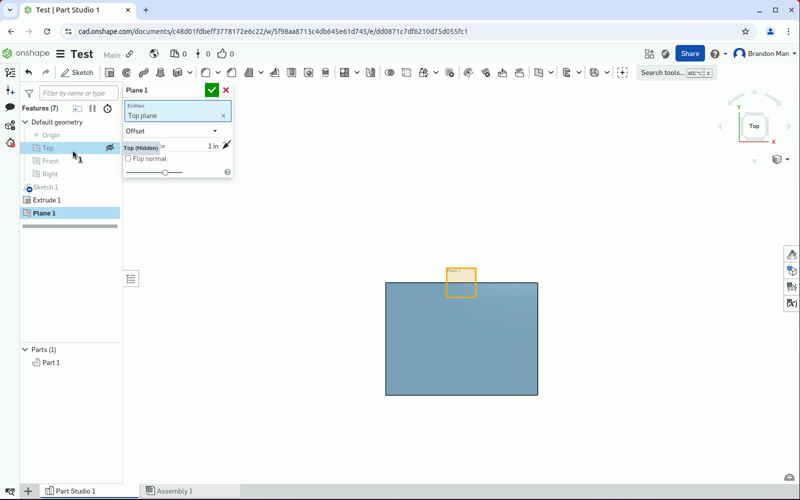
key(tab, 2)
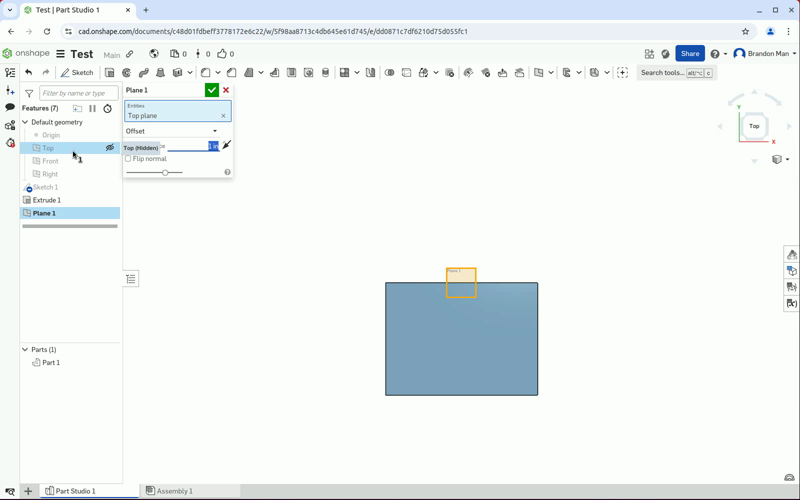
text(2.65)
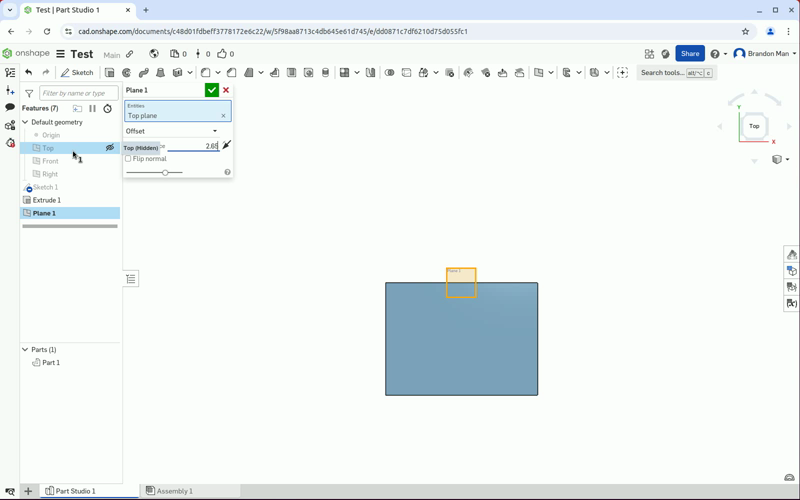
key(enter, 2)
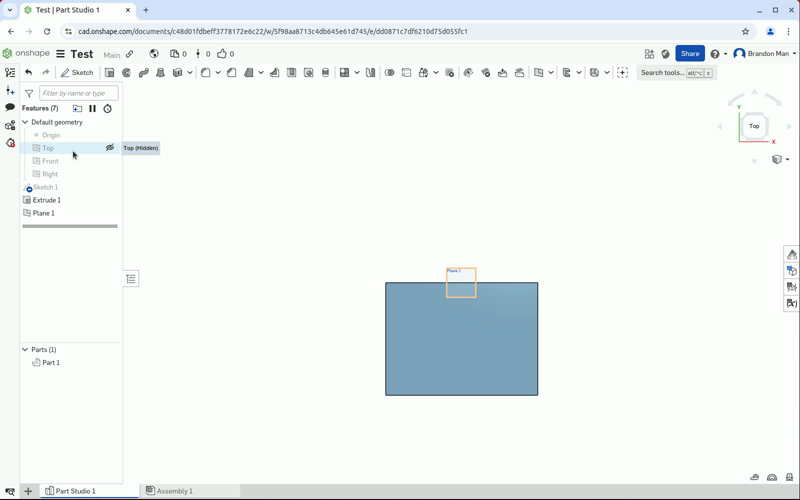
key(shift+s)
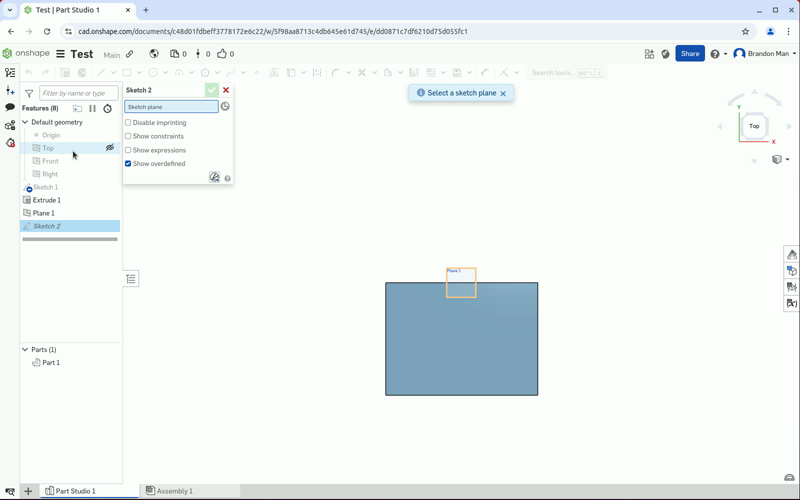
mouse_move(73, 215)
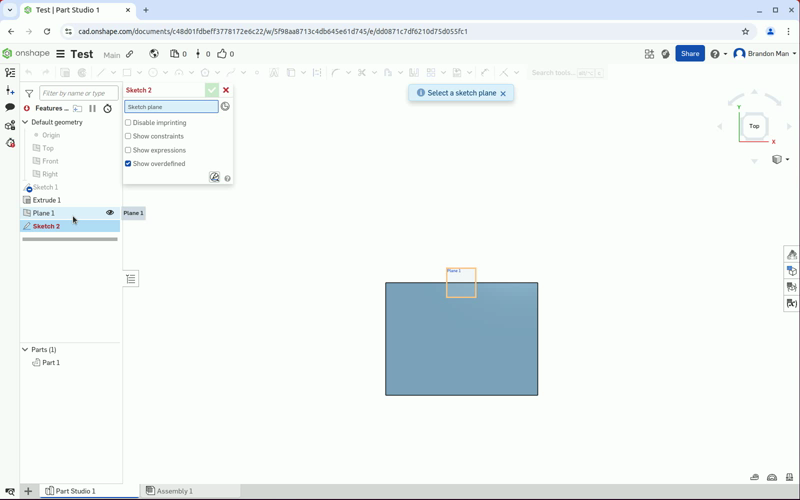
click(73, 215)
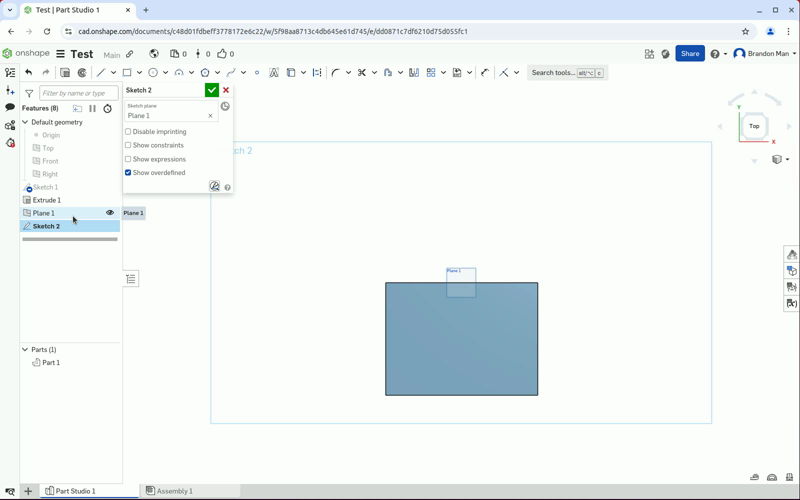
mouse_move(73, 352)
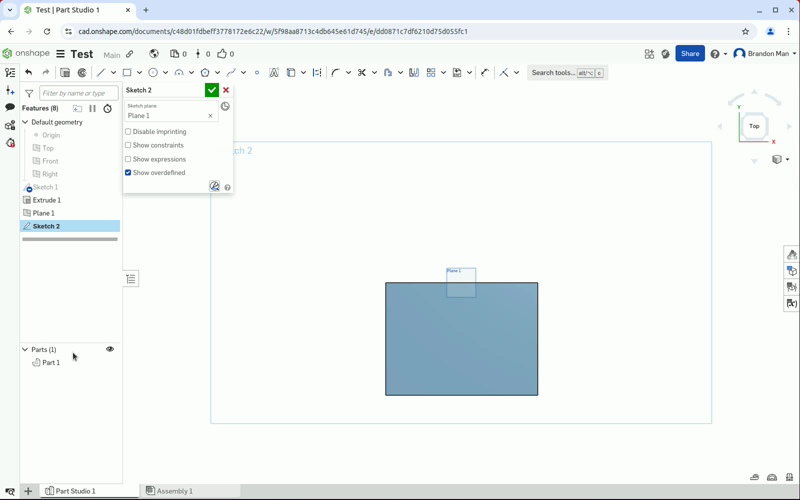
key(y)
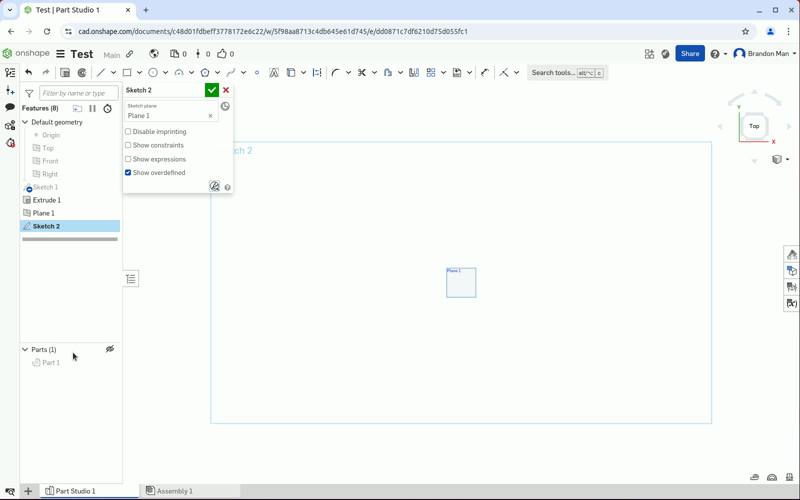
key(l)
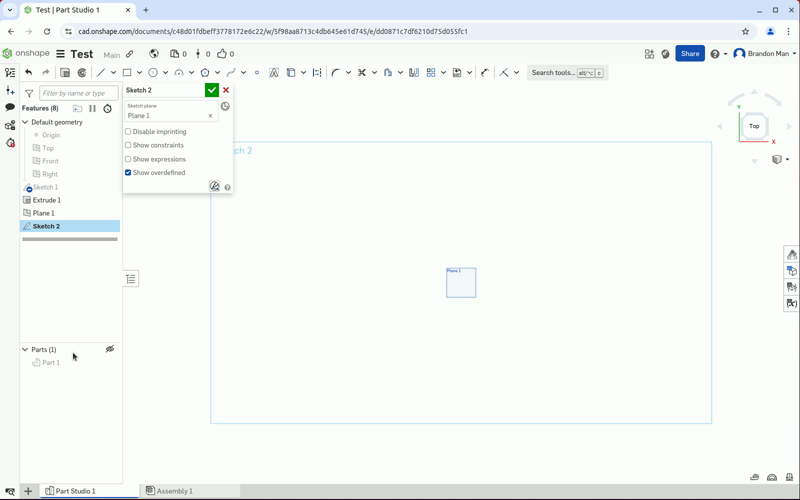
key_down(shift)
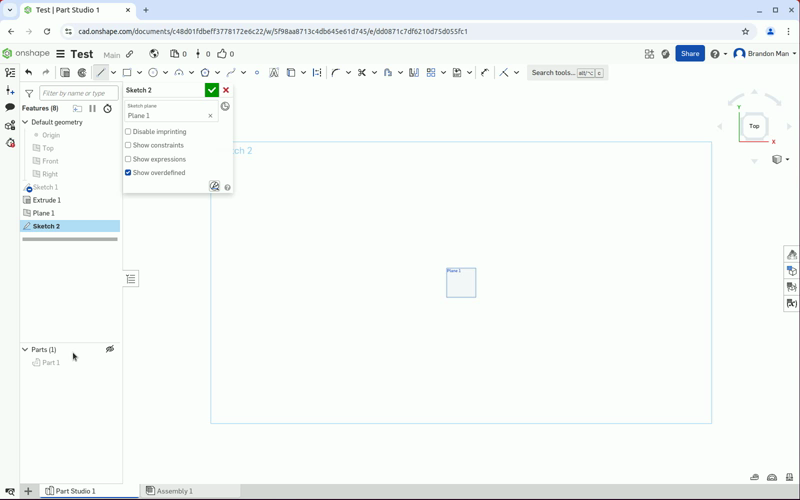
mouse_move(498, 395)
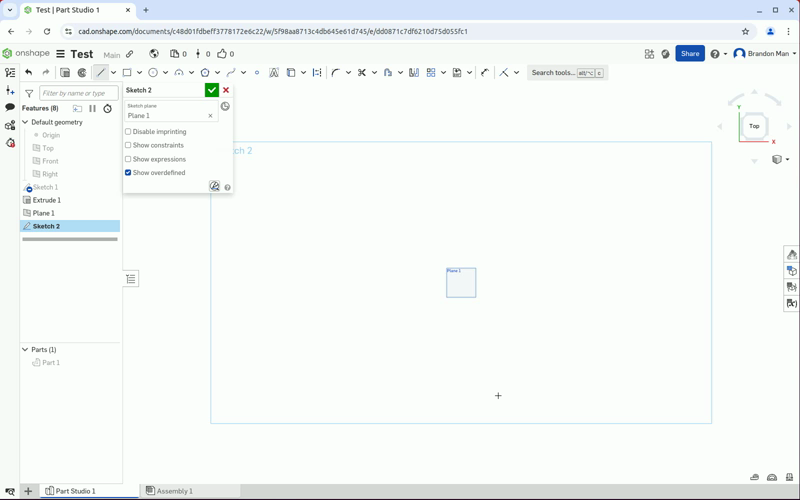
click(498, 395)
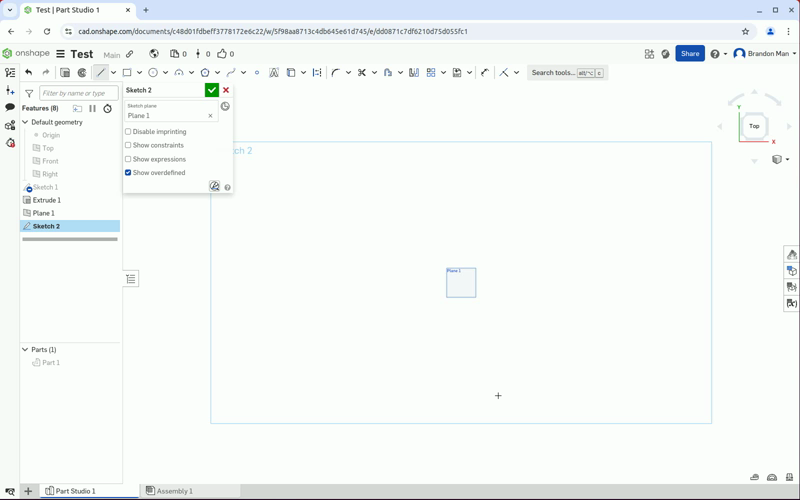
key_up(shift)
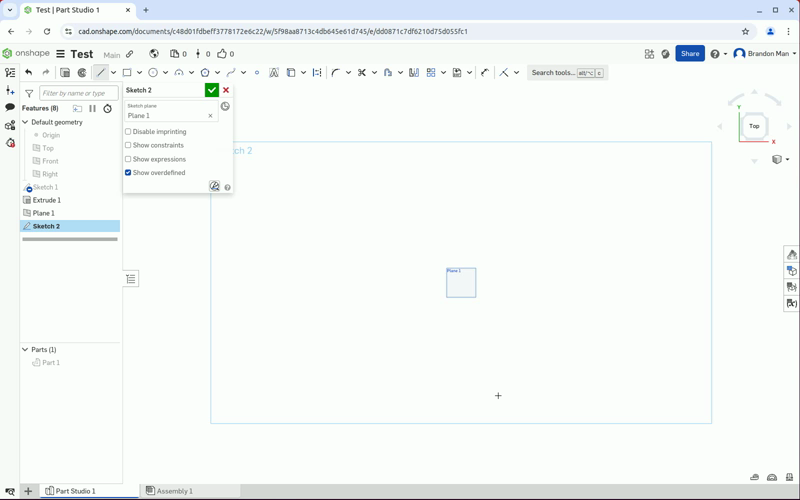
key_down(shift)
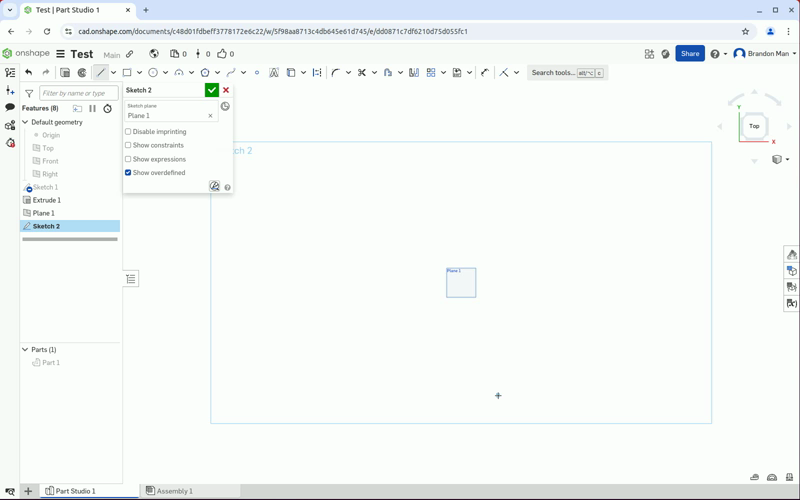
mouse_move(528, 395)
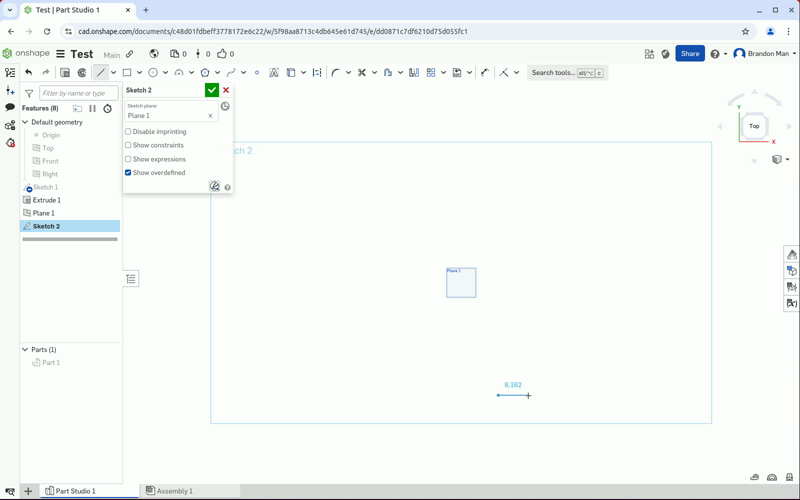
mouse_move(539, 395)
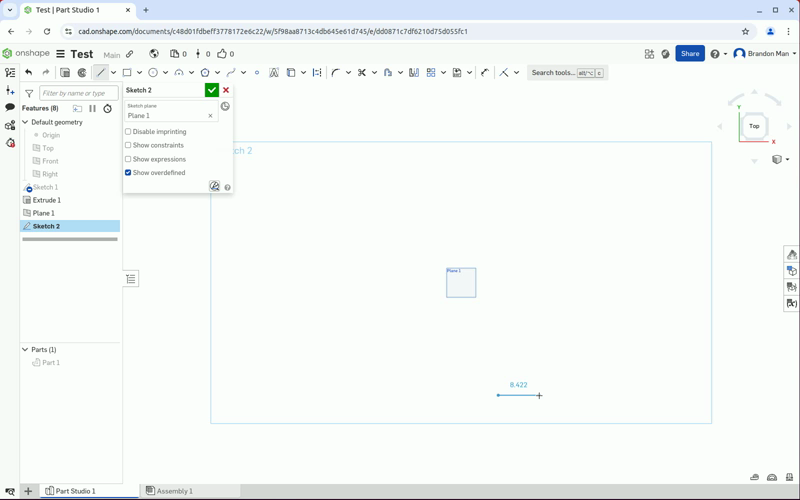
click(539, 395)
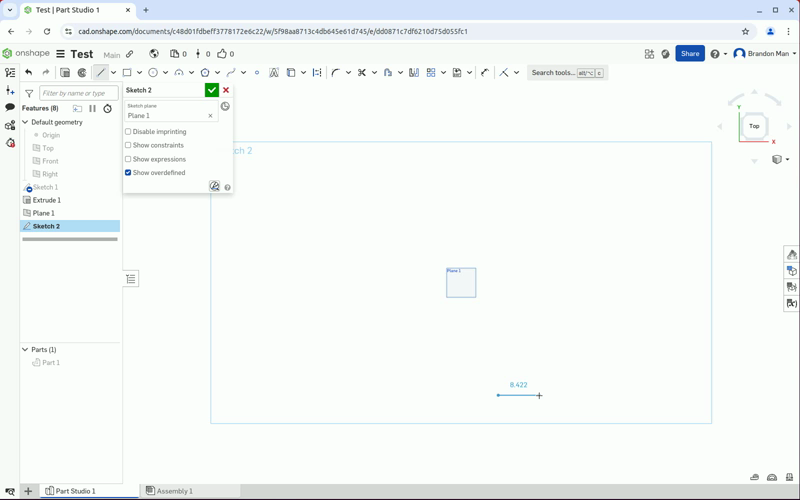
key_up(shift)
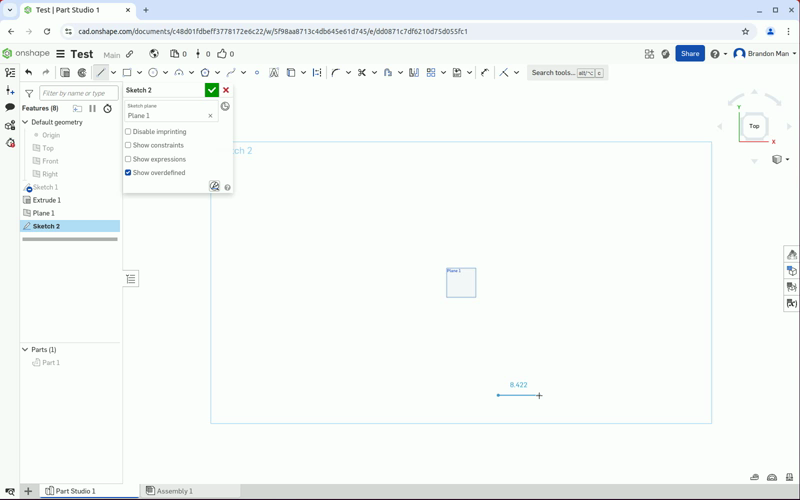
key_down(shift)
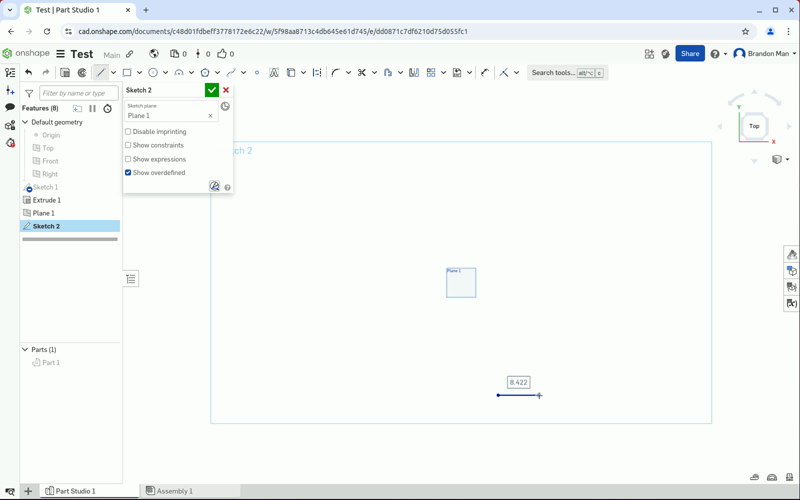
mouse_move(569, 395)
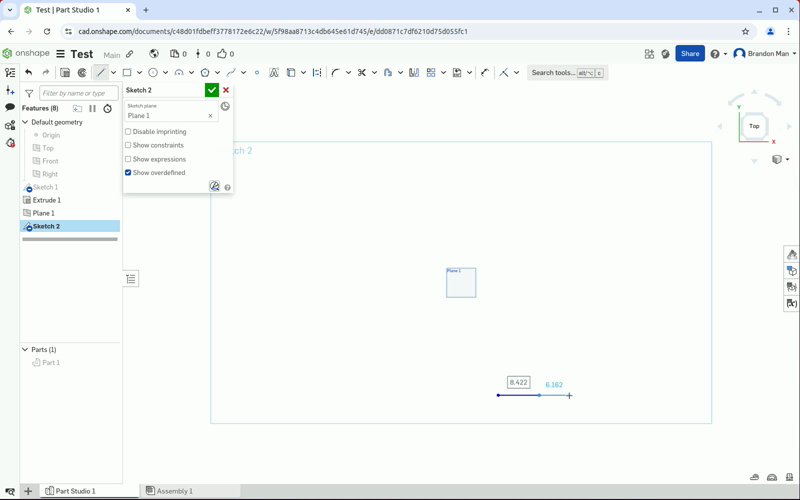
mouse_move(539, 352)
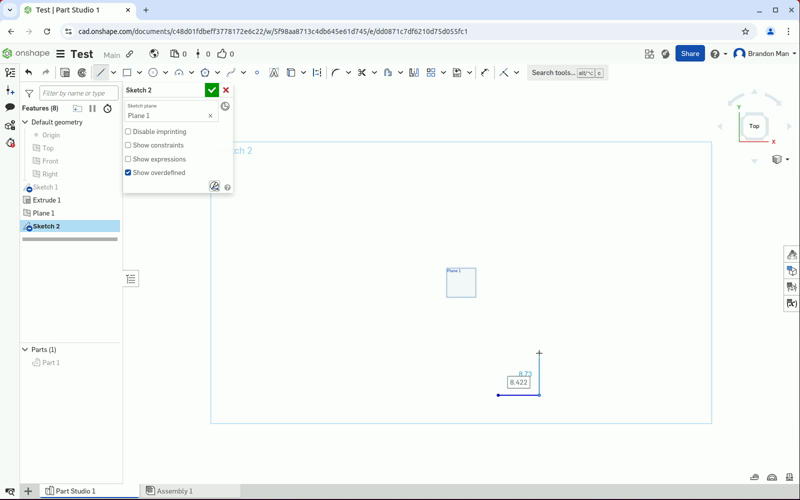
click(539, 352)
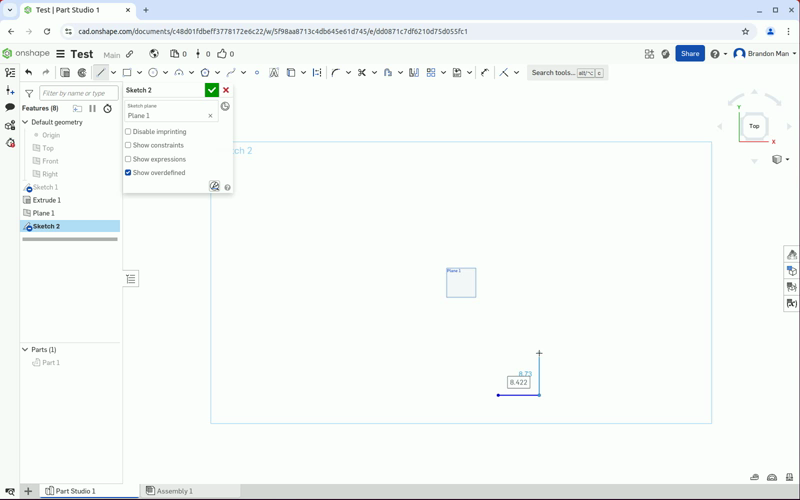
key_up(shift)
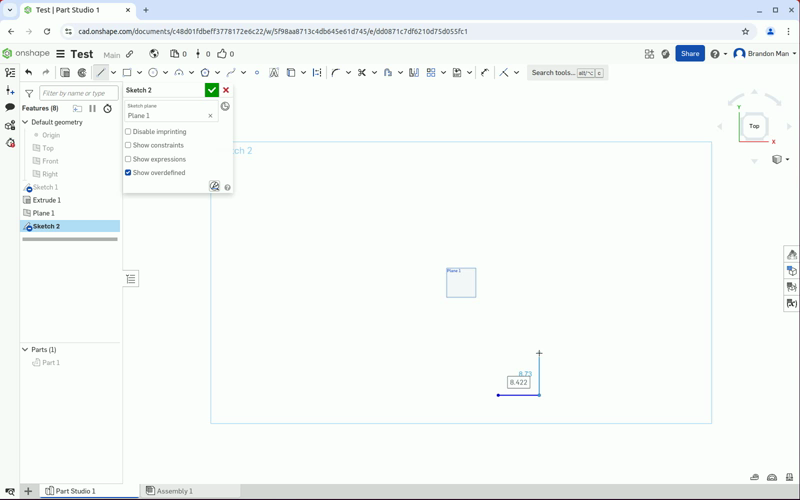
mouse_move(569, 352)
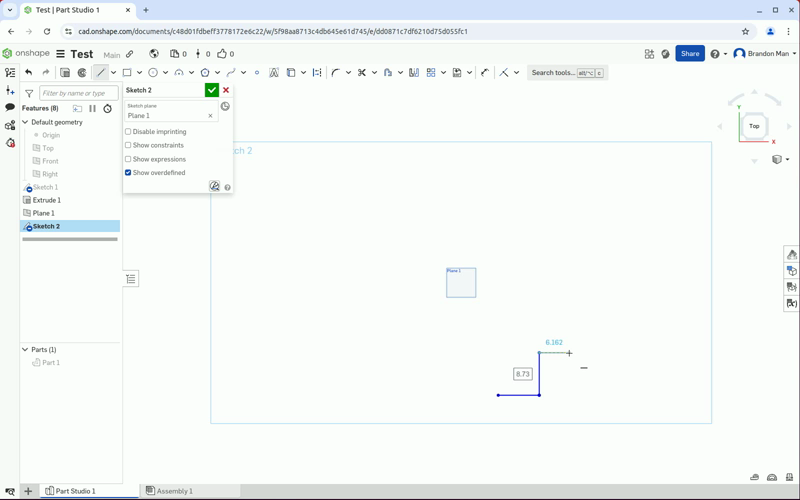
key_down(shift)
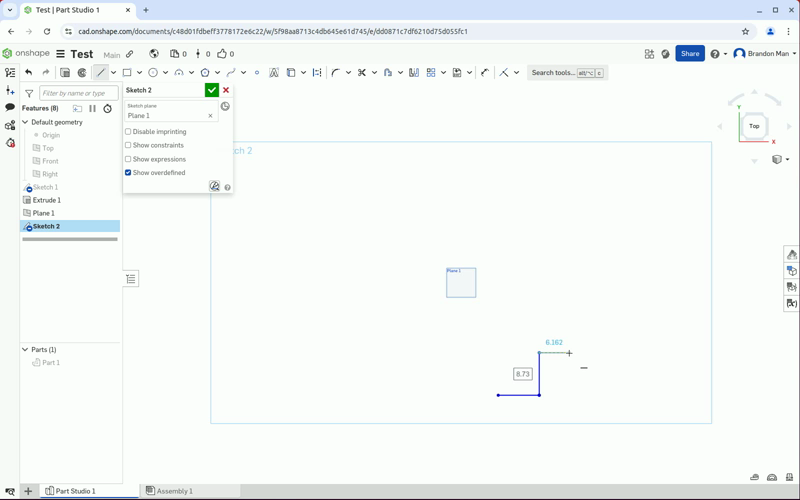
mouse_move(498, 395)
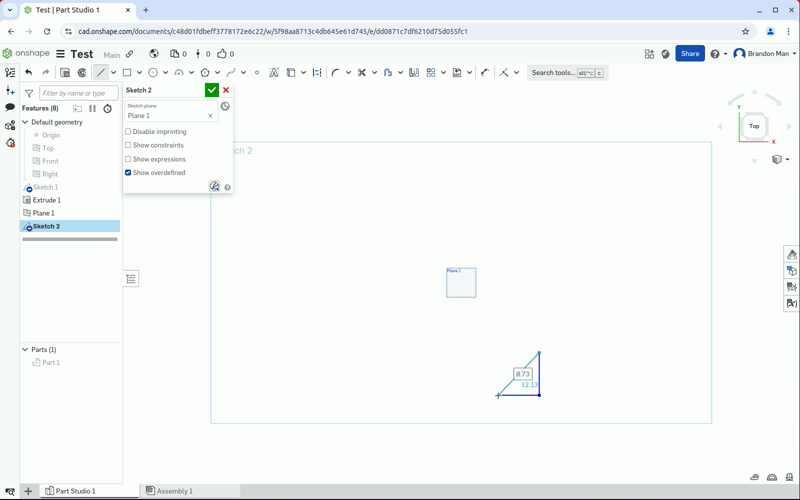
key_up(shift)
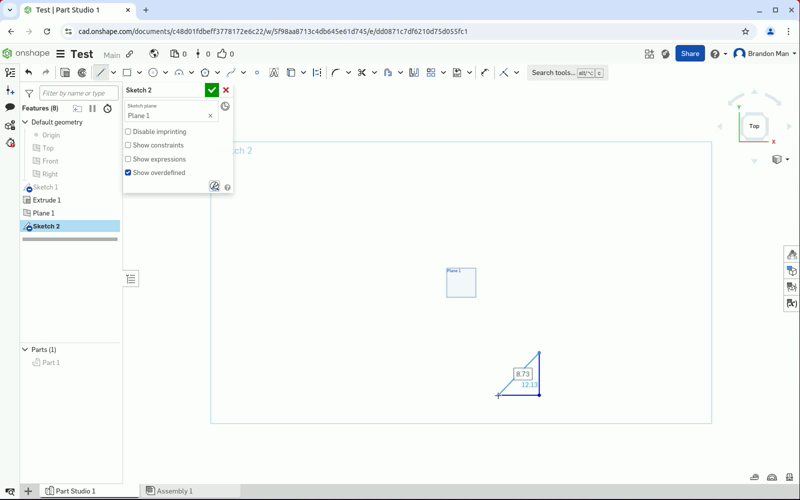
click(498, 395)
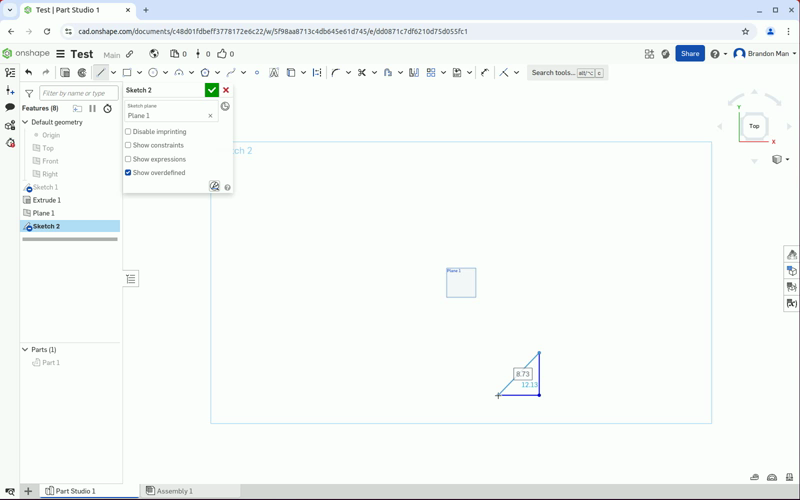
key(esc)
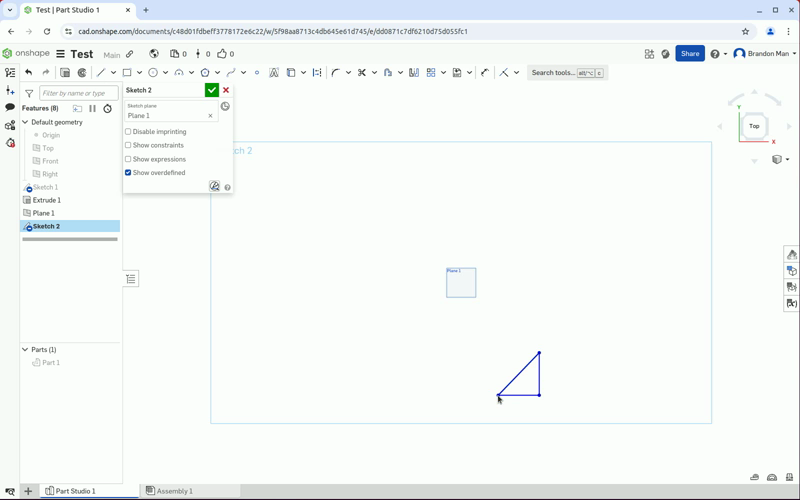
mouse_move(525, 384)
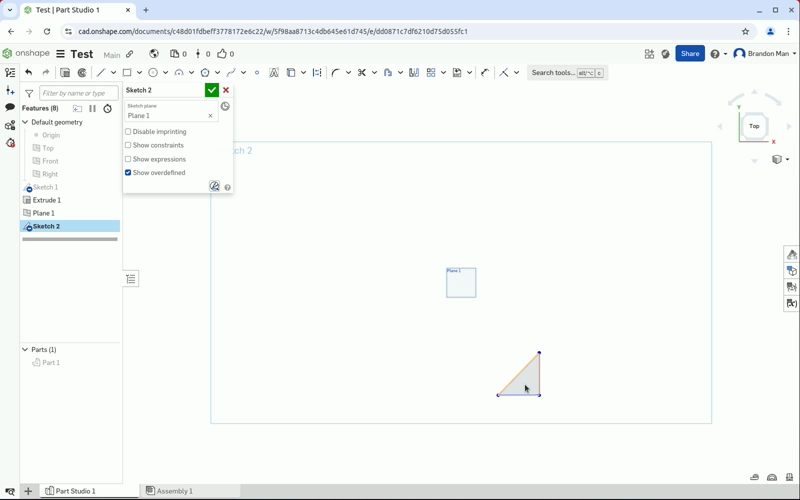
scroll(6)
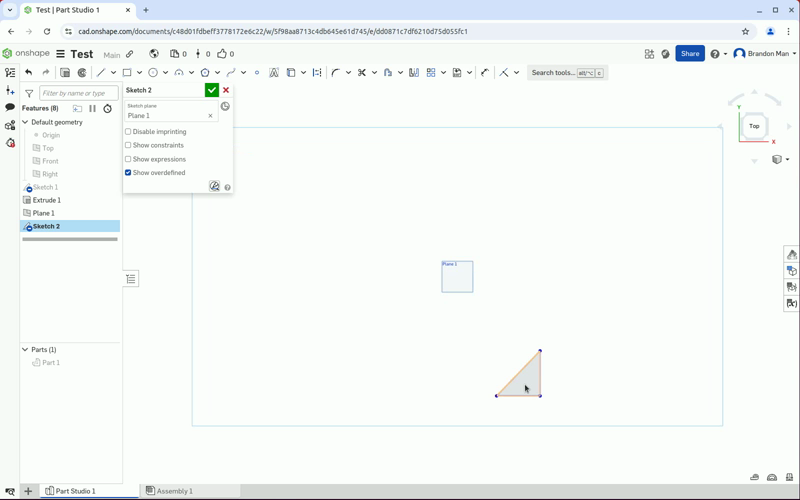
scroll(6)
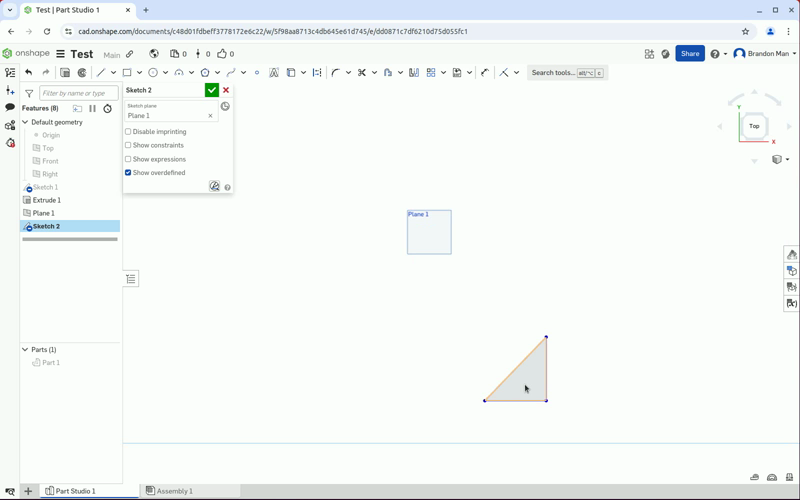
scroll(6)
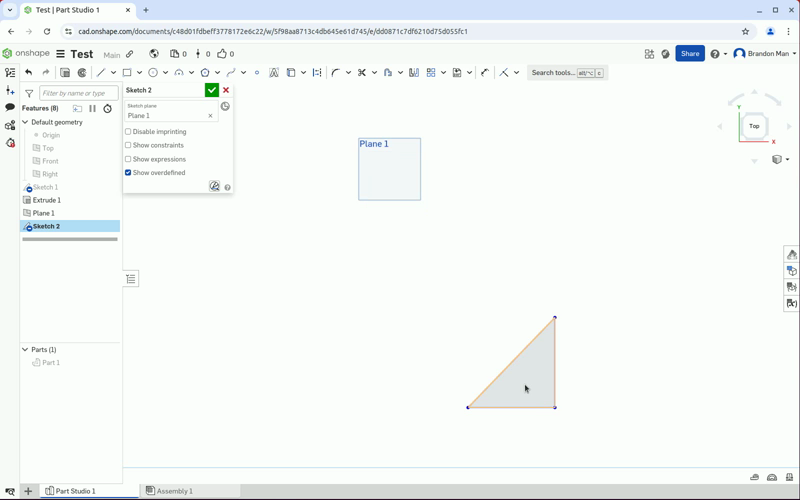
scroll(6)
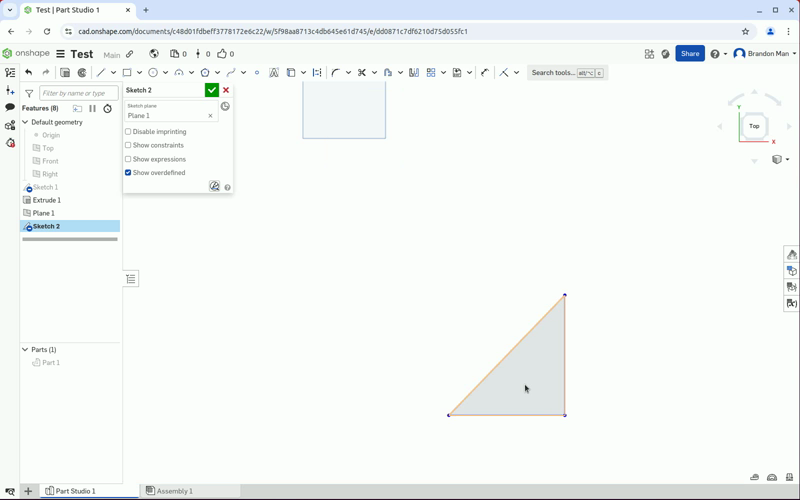
scroll(6)
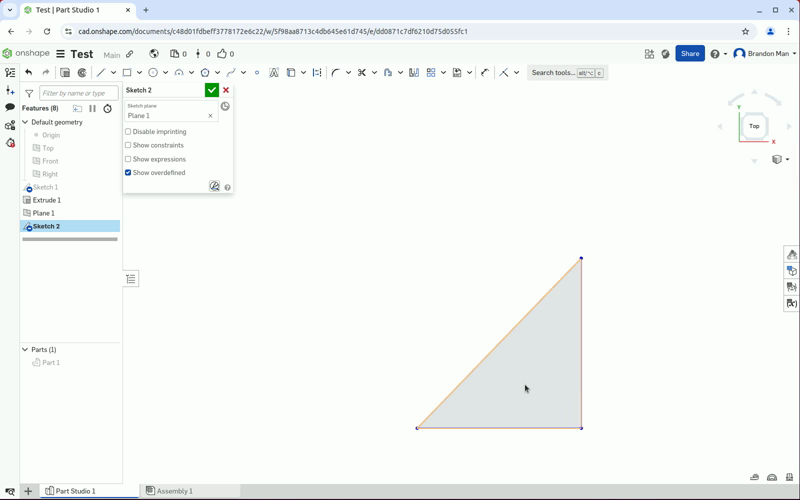
scroll(6)
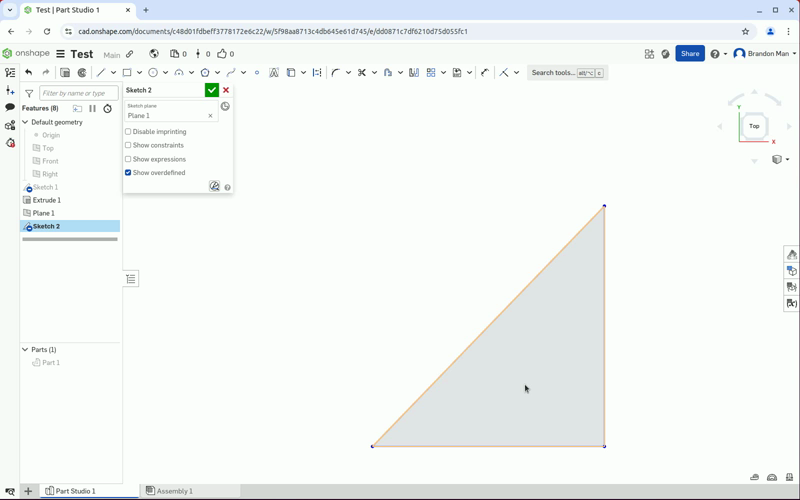
scroll(6)
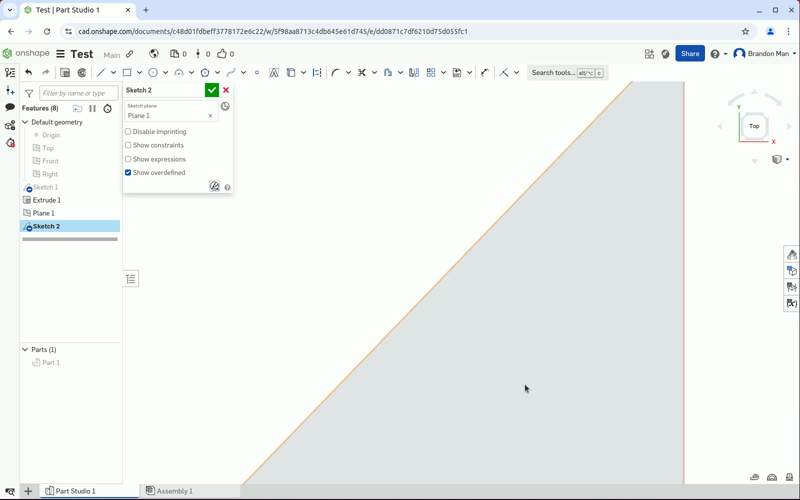
click(525, 384)
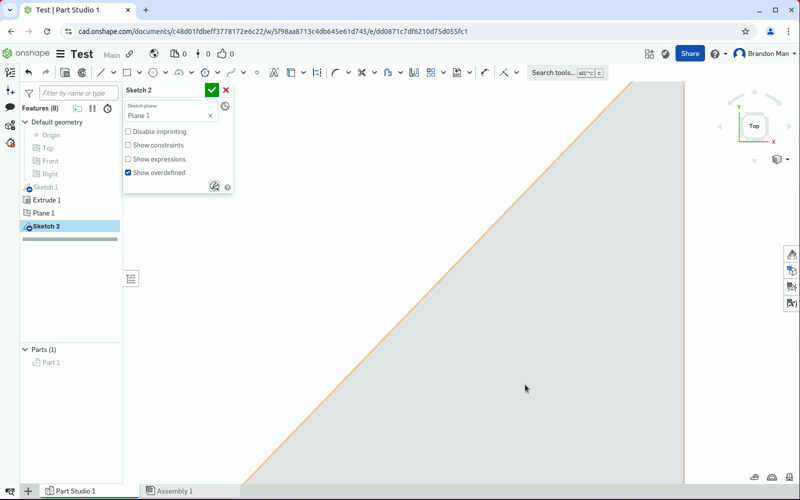
scroll(-6)
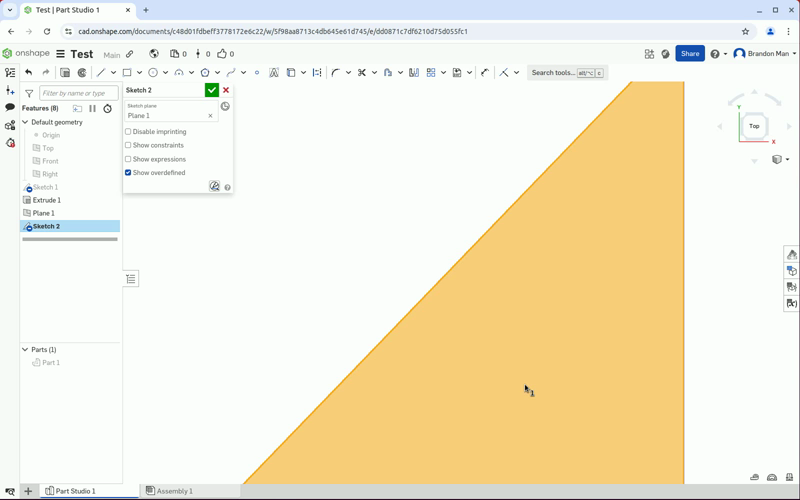
scroll(-6)
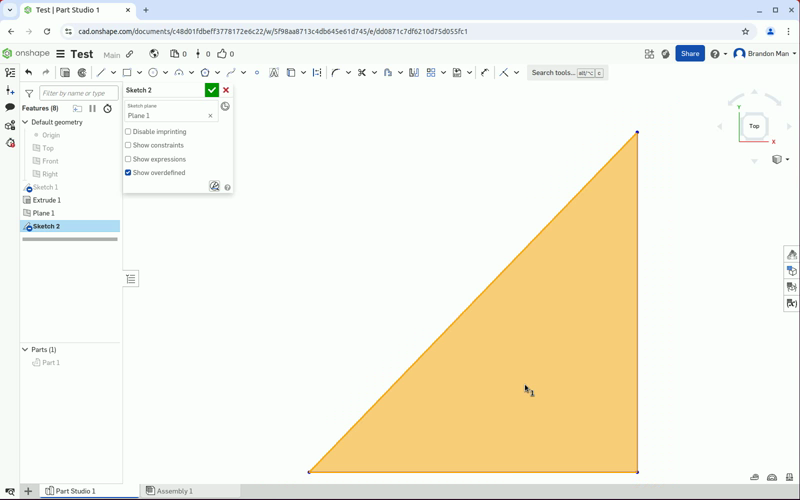
scroll(-6)
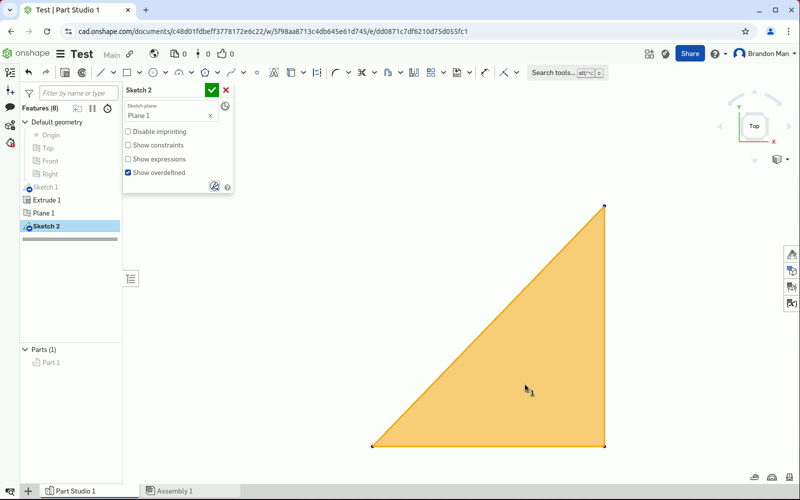
scroll(-6)
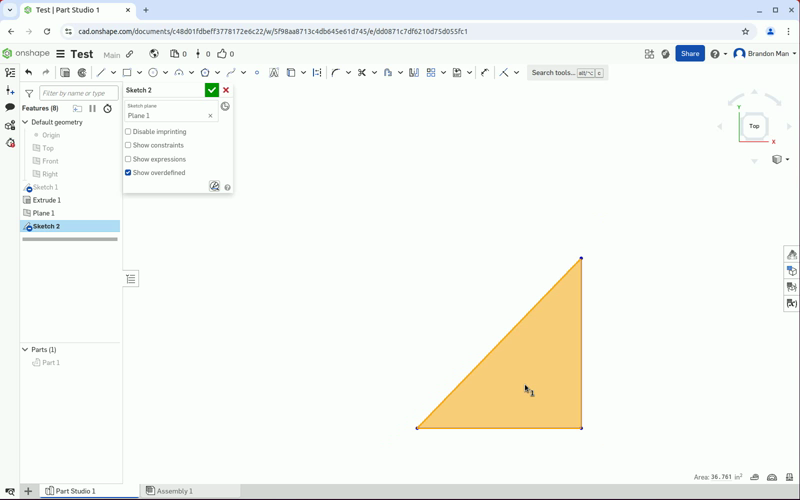
scroll(-6)
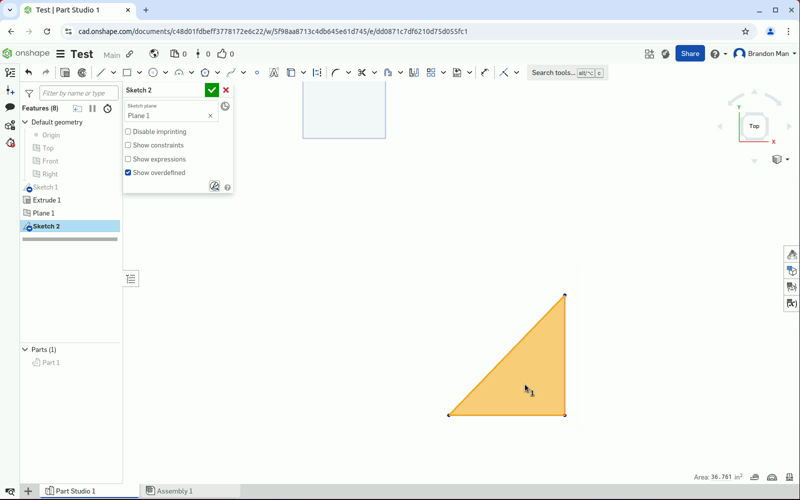
scroll(-6)
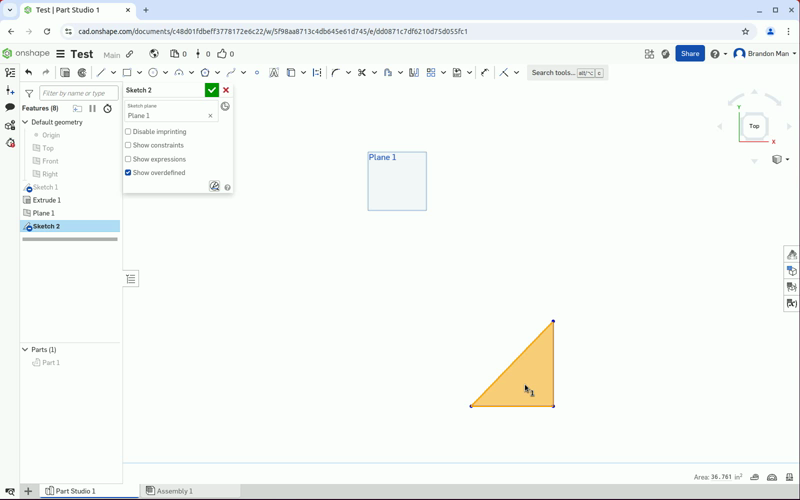
scroll(-6)
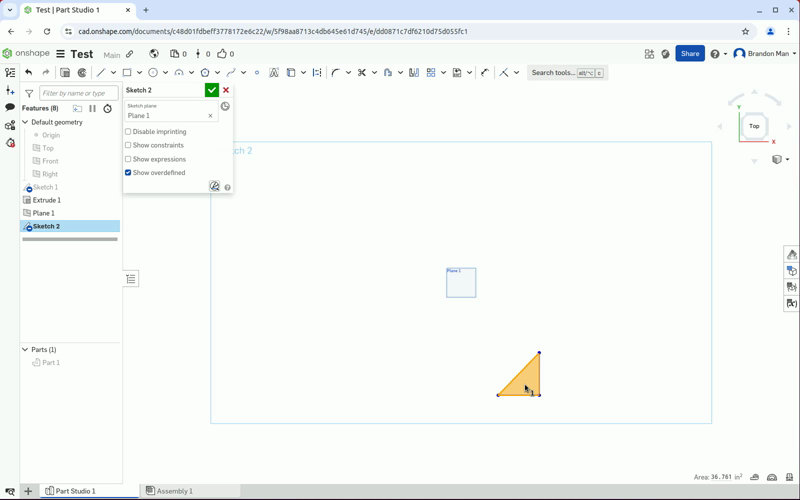
mouse_move(73, 352)
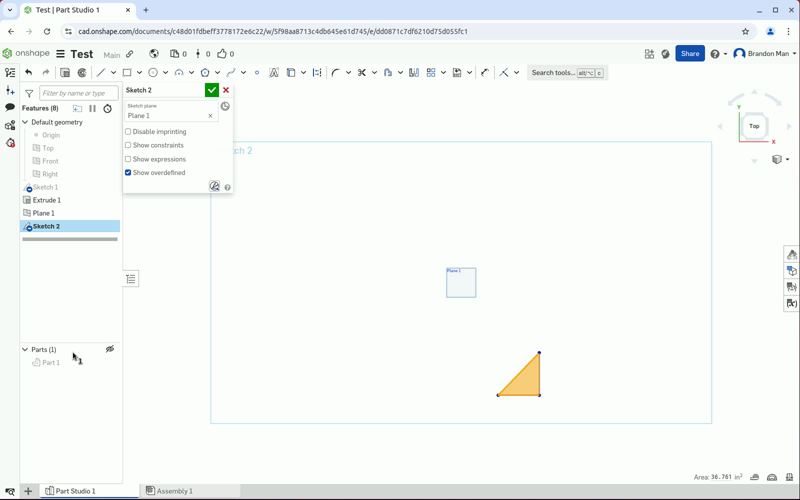
key(shift+y)
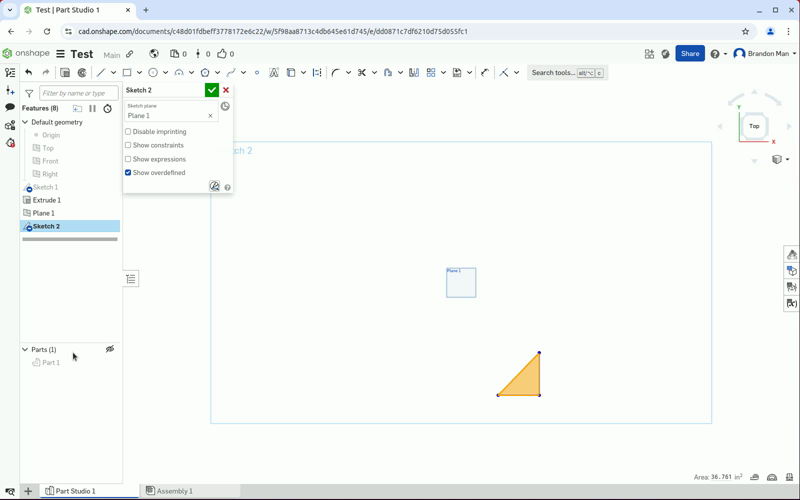
key(shift+e)
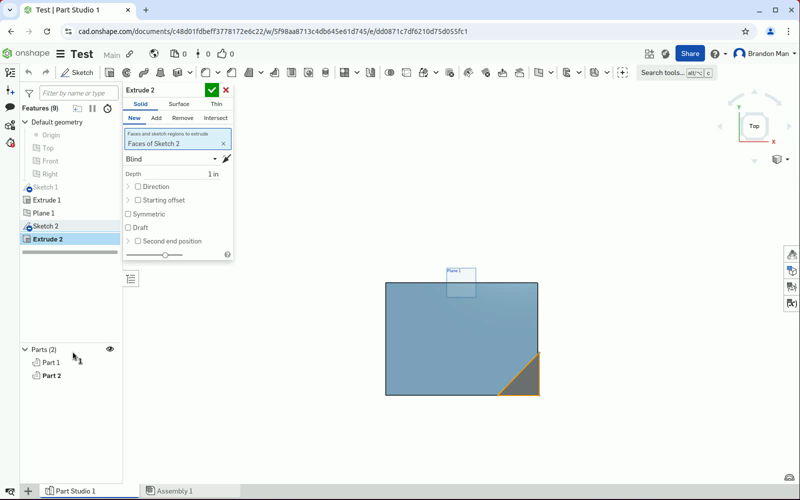
mouse_move(143, 106)
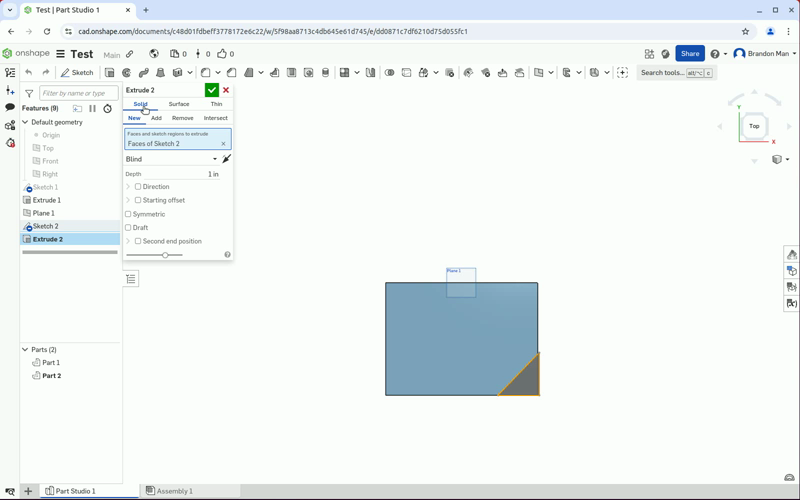
click(143, 106)
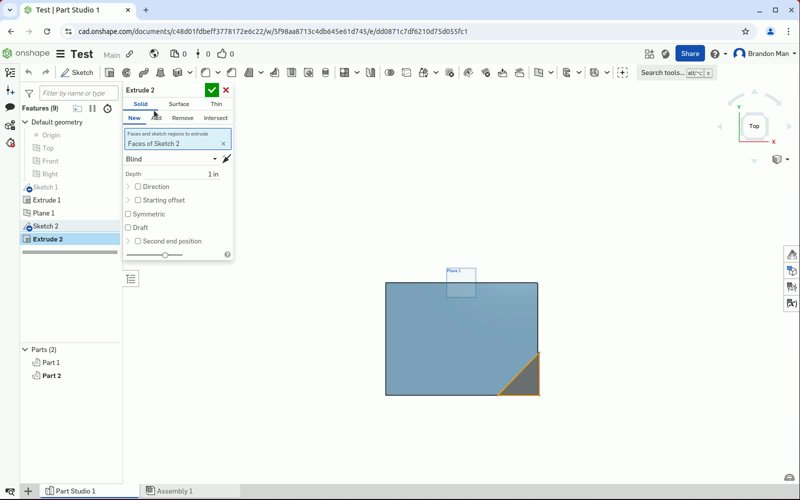
mouse_move(186, 120)
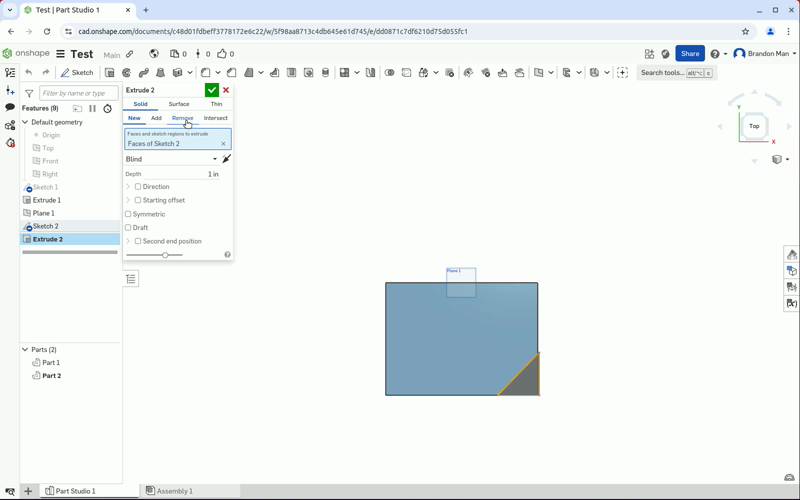
click(186, 120)
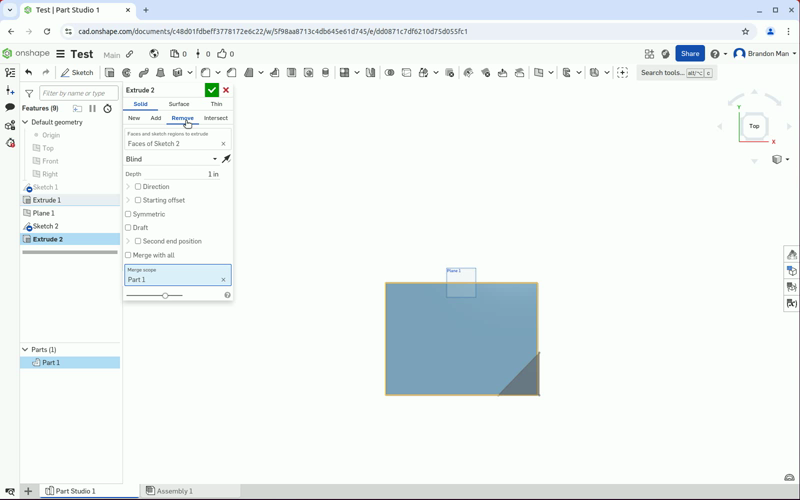
key(tab, 4)
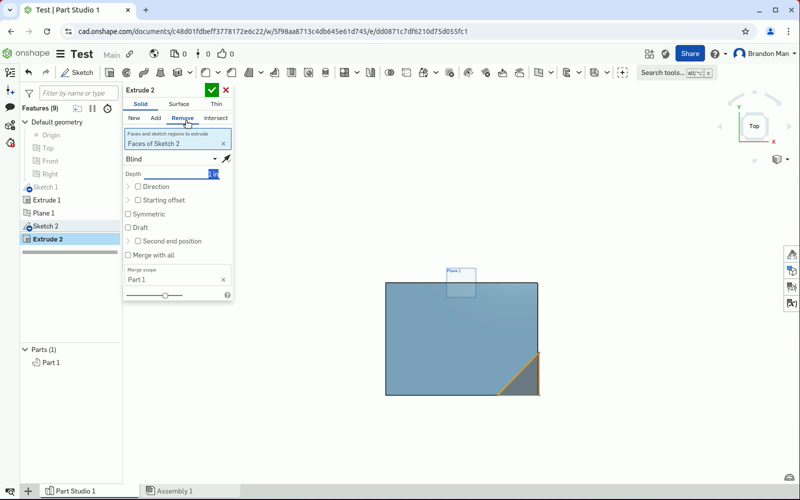
text(16.609)
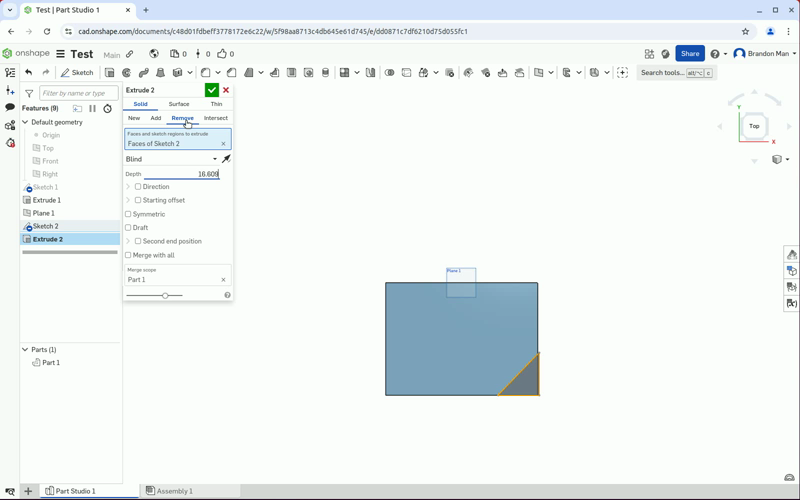
key(tab, 6)
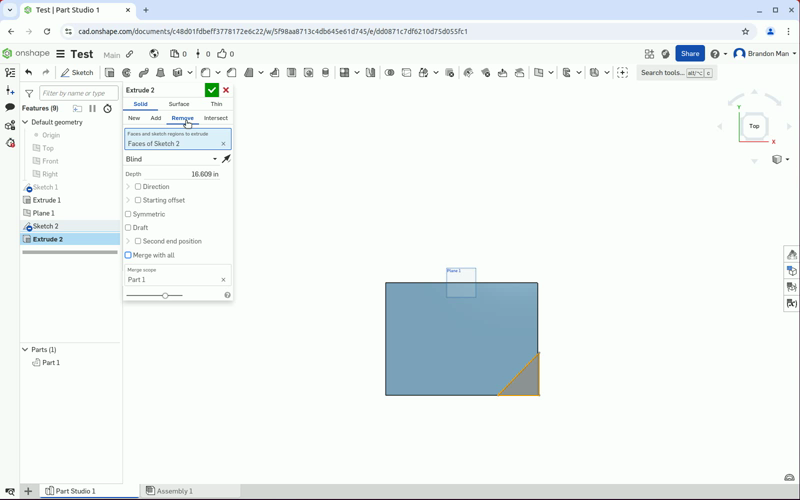
key(space)
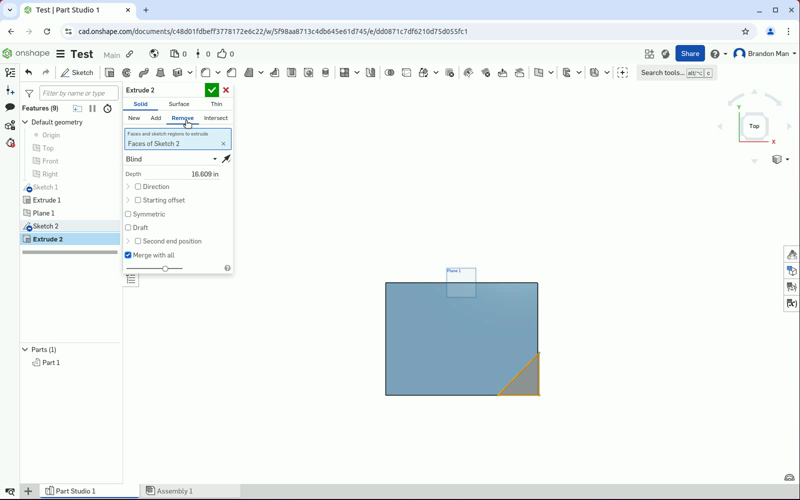
key(enter)
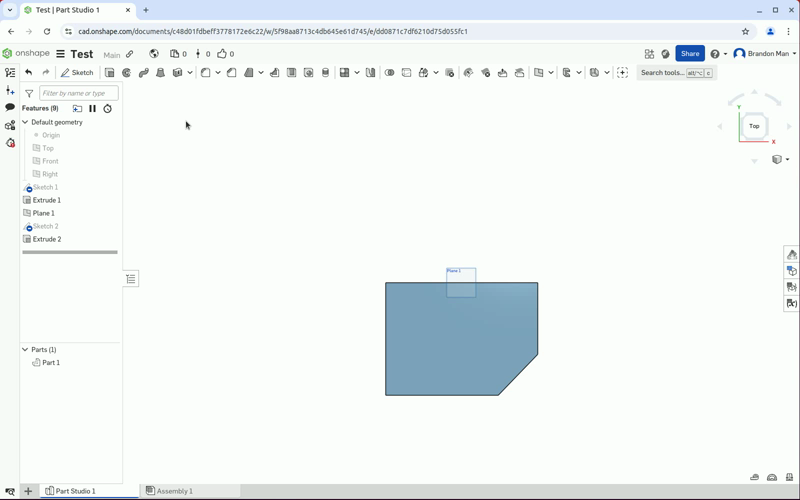
key(shift+h)
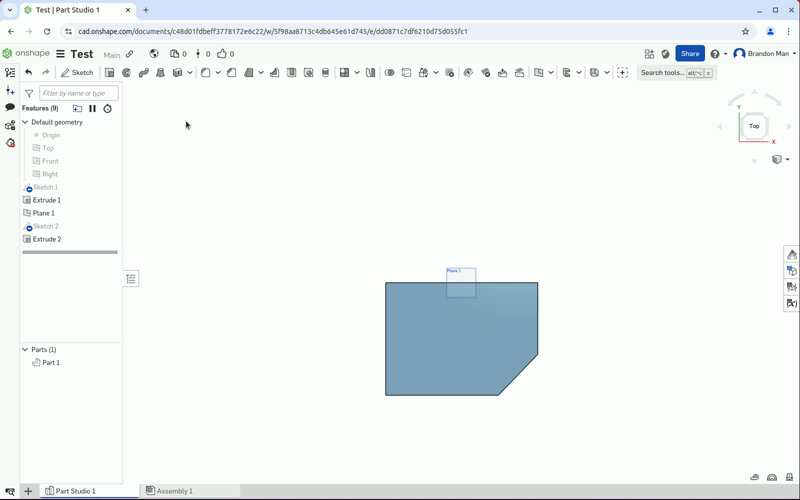
key(shift+h)
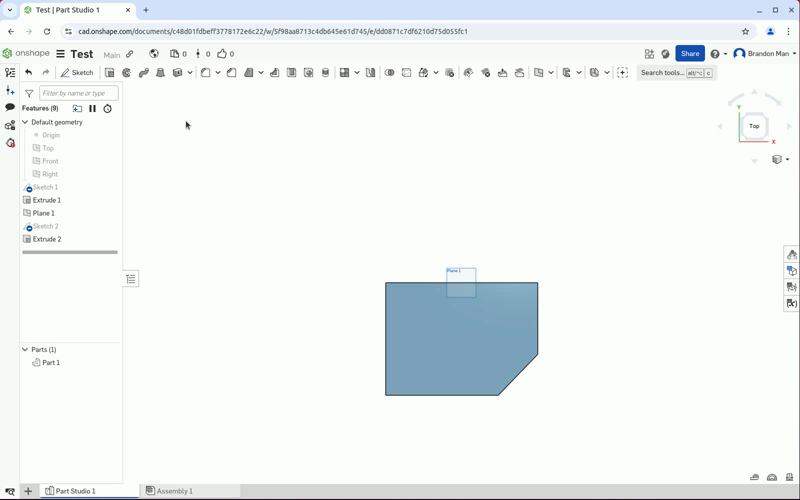
mouse_move(73, 189)
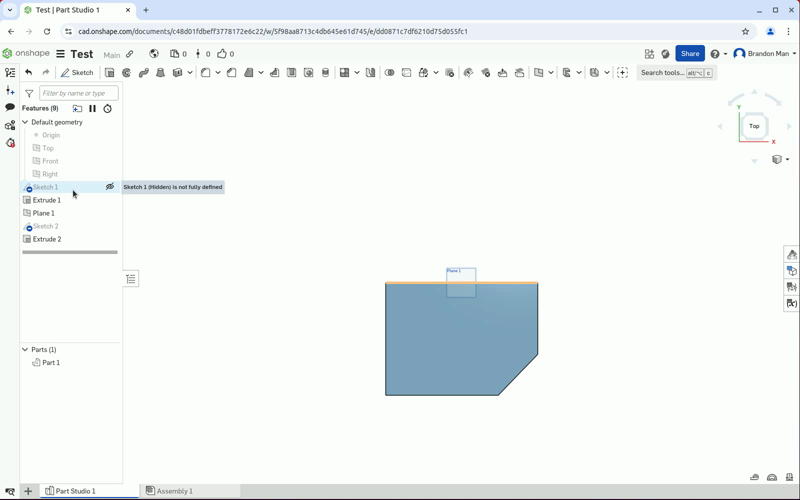
click(73, 189)
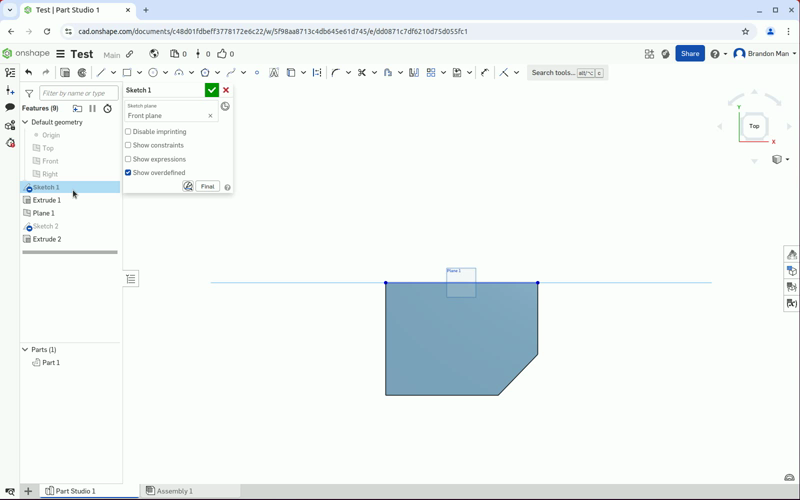
mouse_move(229, 92)
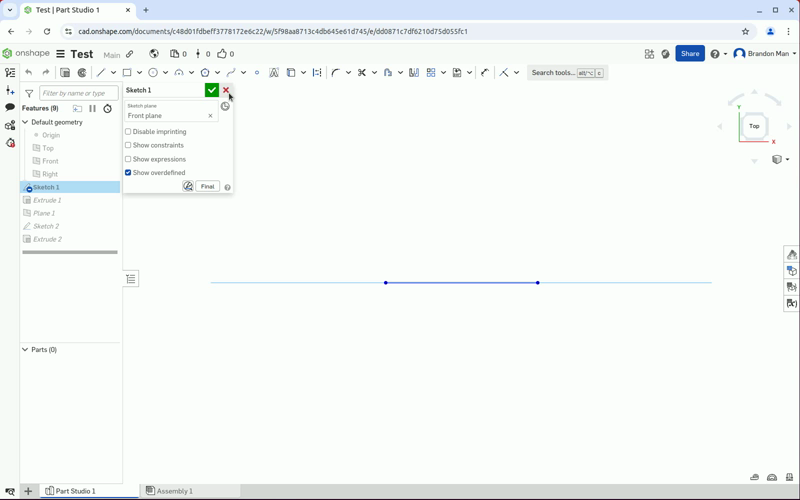
click(229, 92)
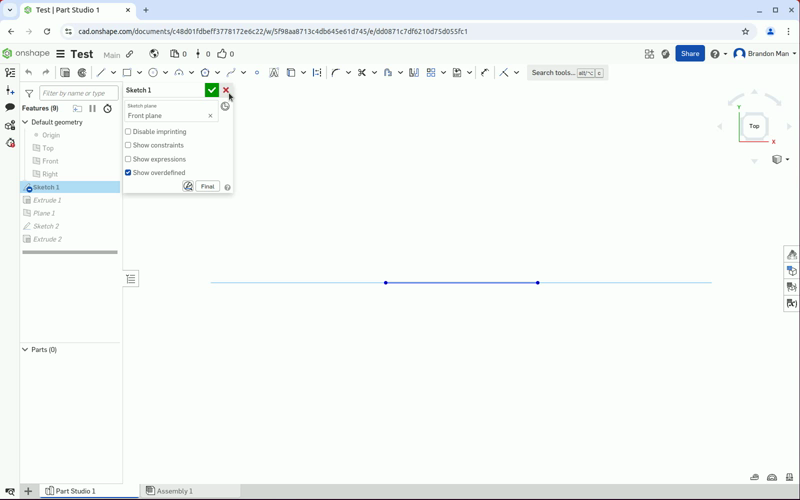
key(shift+s)
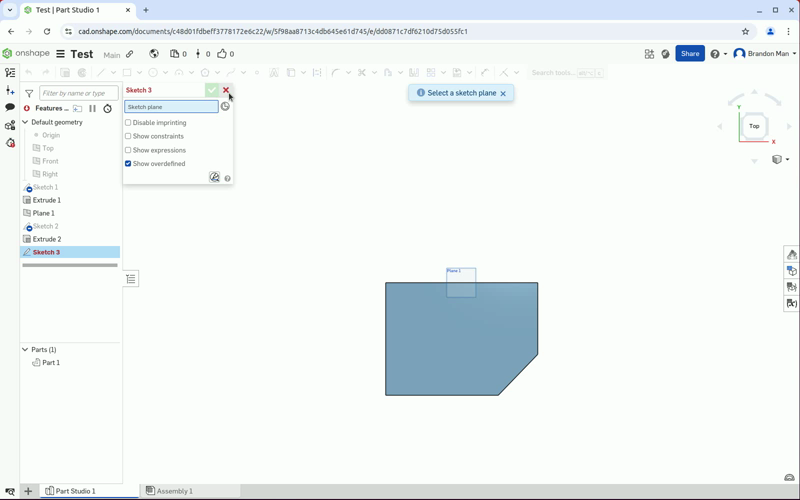
mouse_move(73, 215)
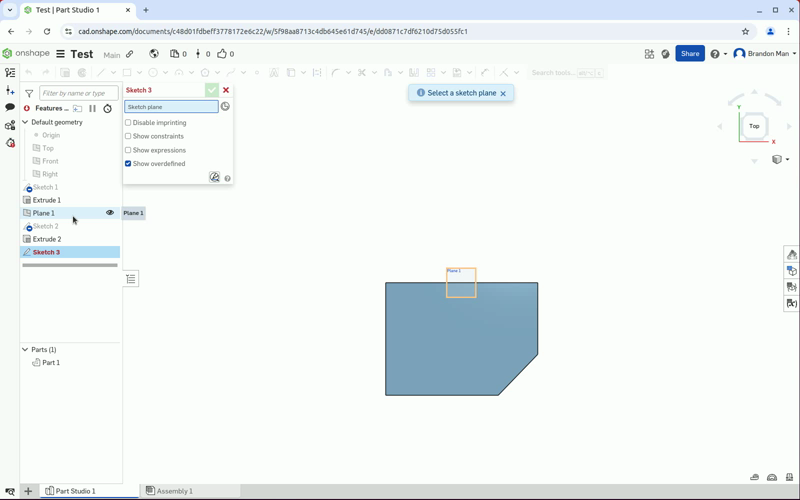
click(73, 215)
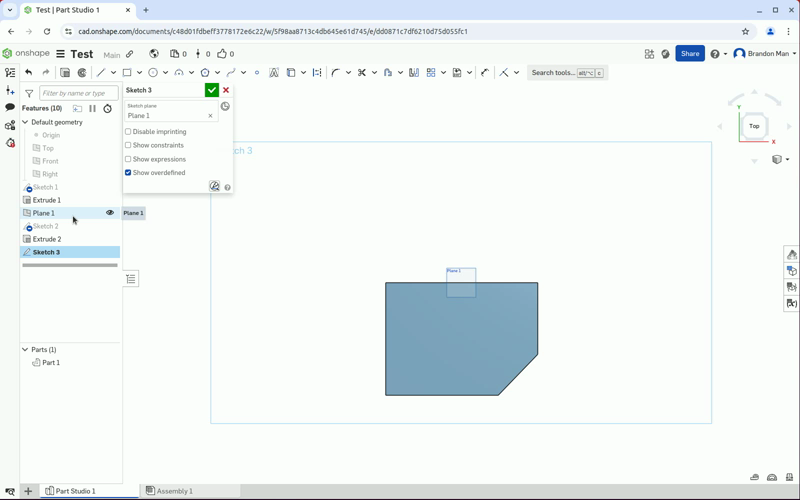
mouse_move(73, 352)
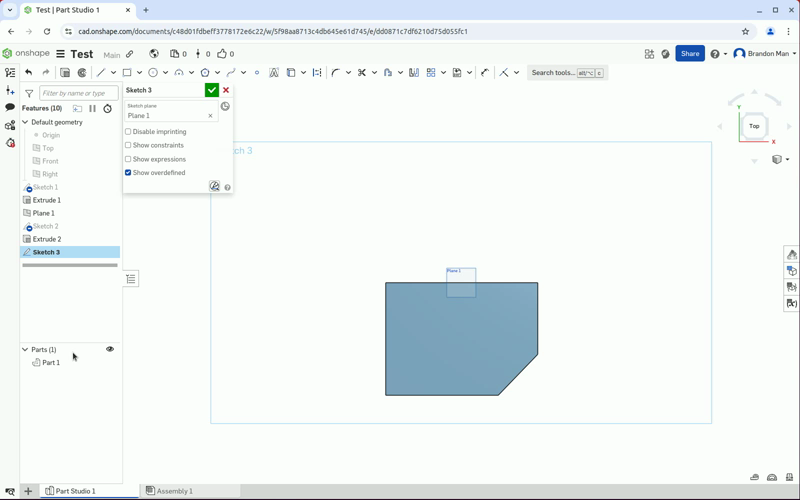
key(y)
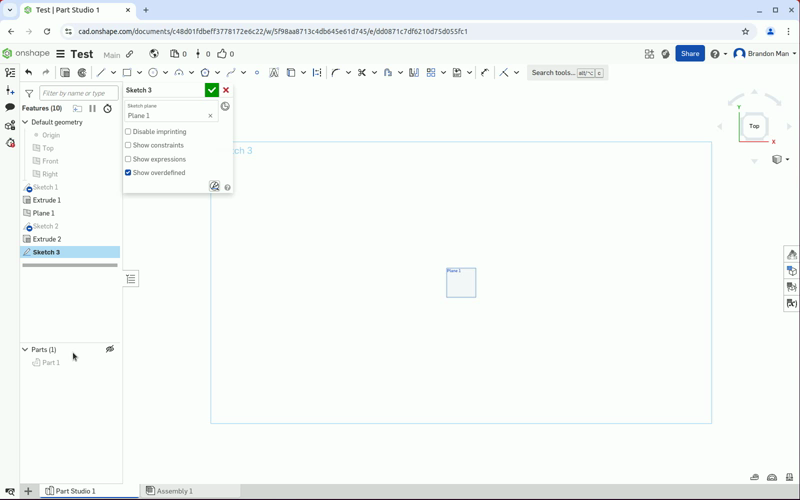
key(l)
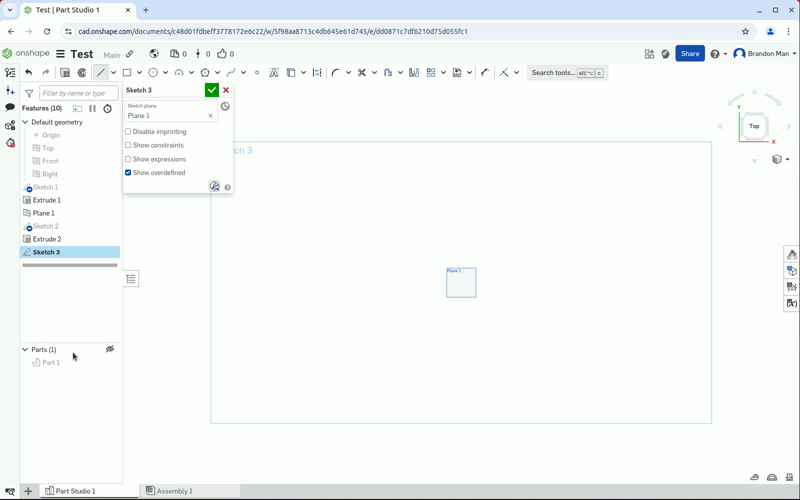
key_down(shift)
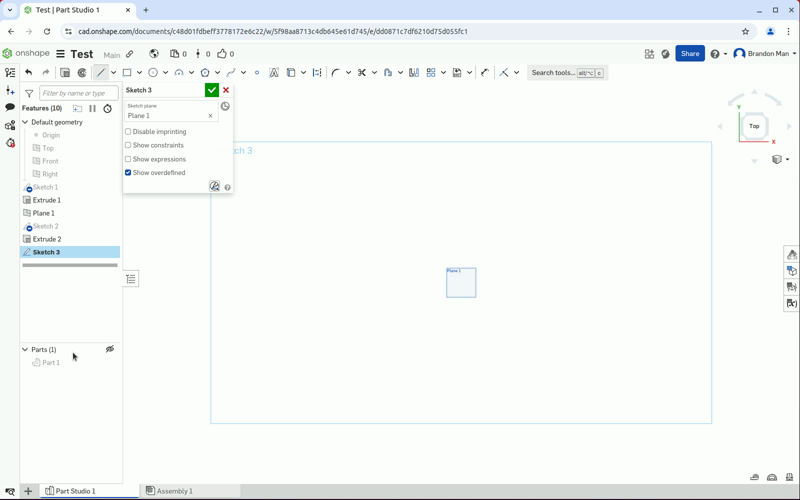
mouse_move(498, 282)
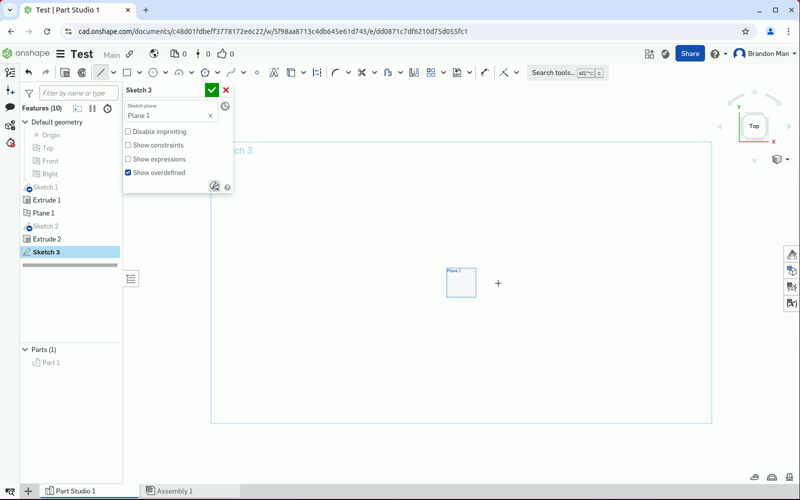
click(498, 282)
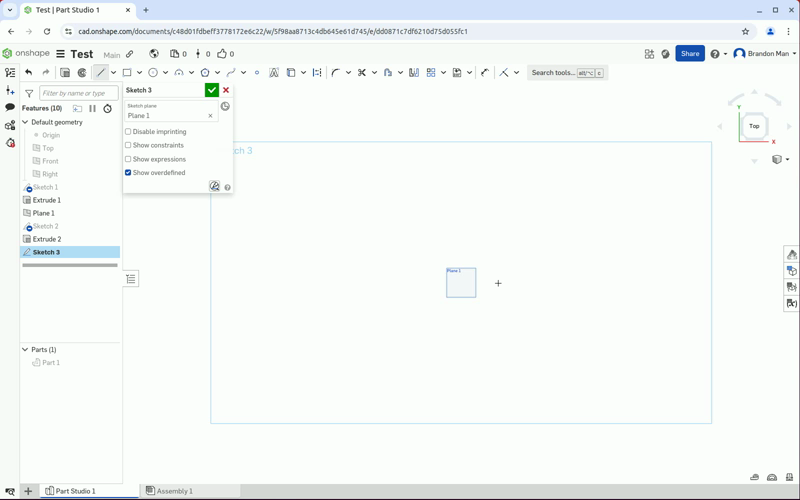
key_up(shift)
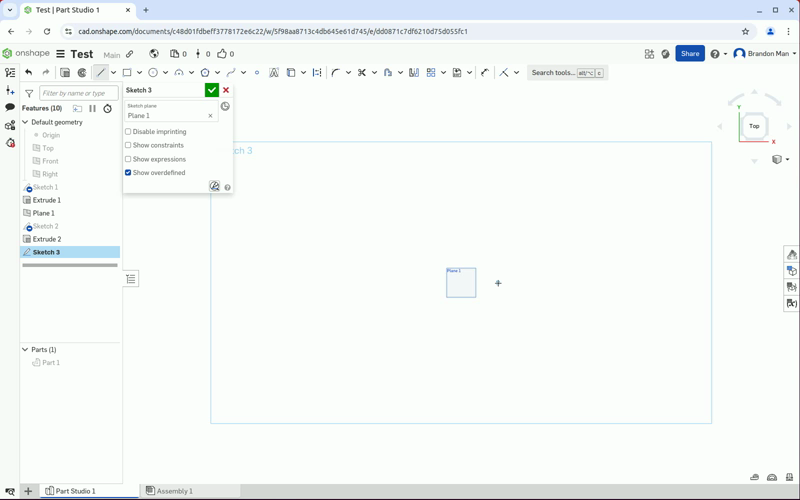
key_down(shift)
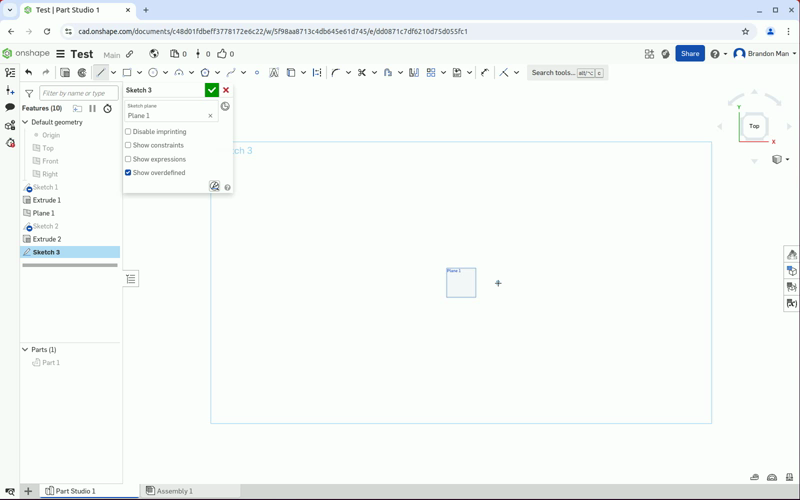
mouse_move(528, 282)
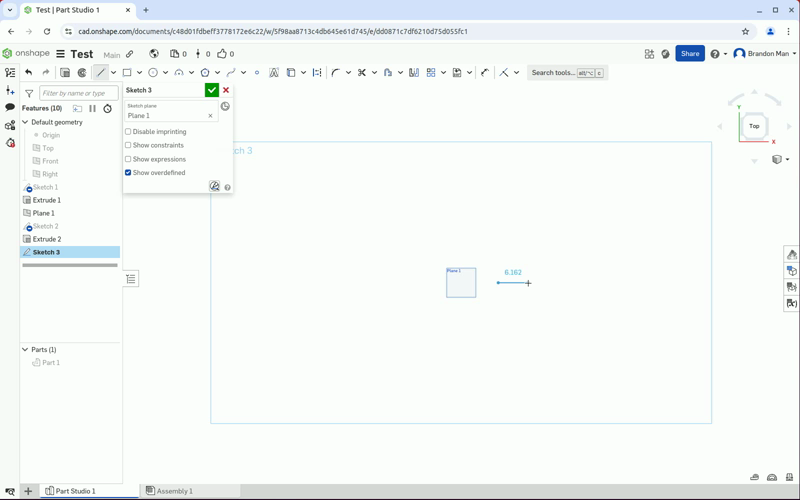
mouse_move(539, 325)
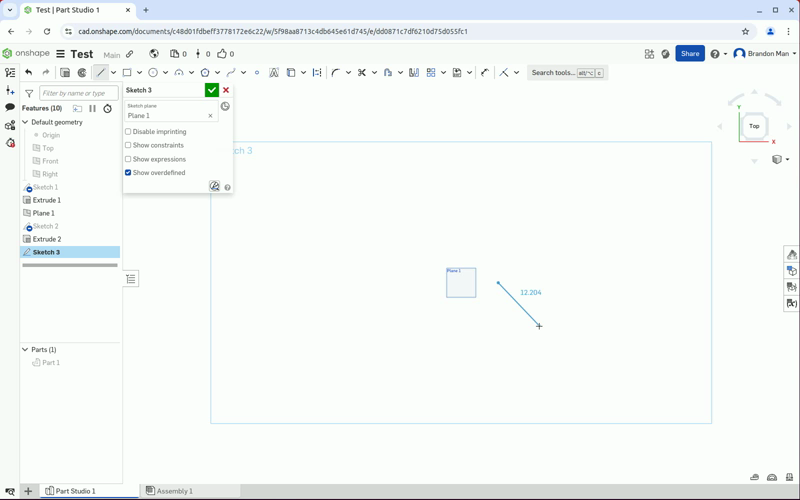
click(539, 325)
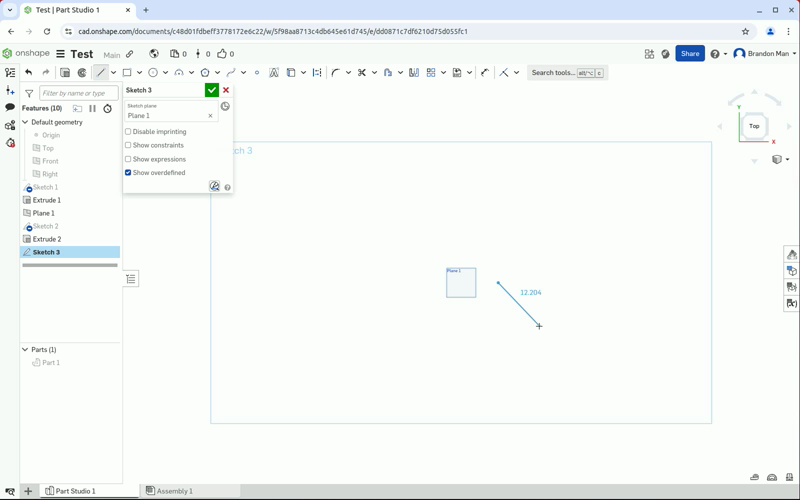
key_up(shift)
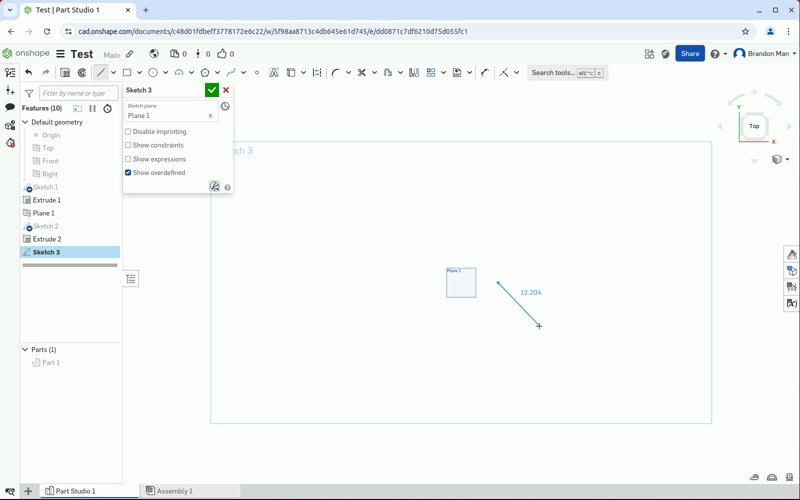
key_down(shift)
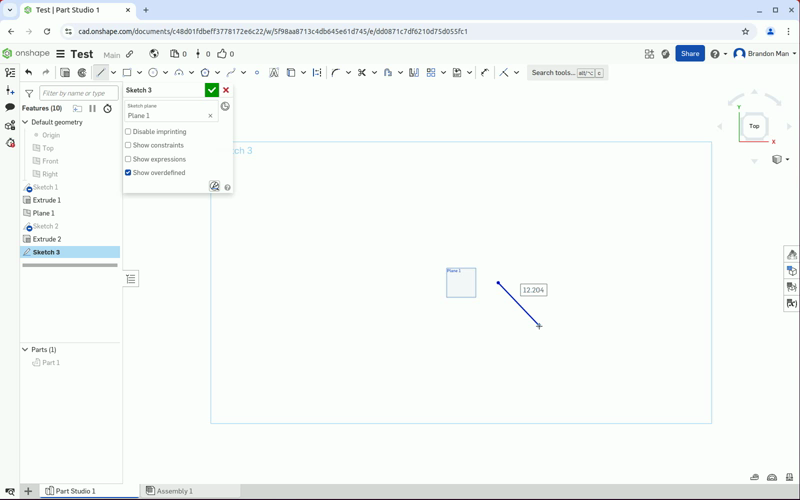
mouse_move(569, 325)
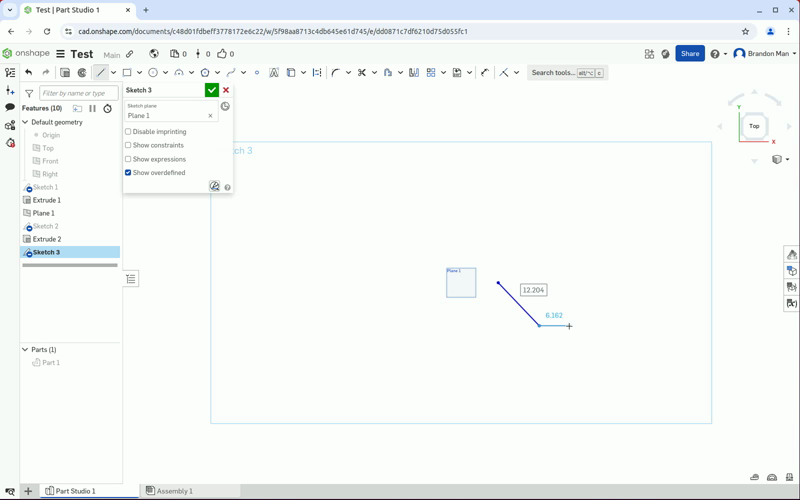
mouse_move(539, 282)
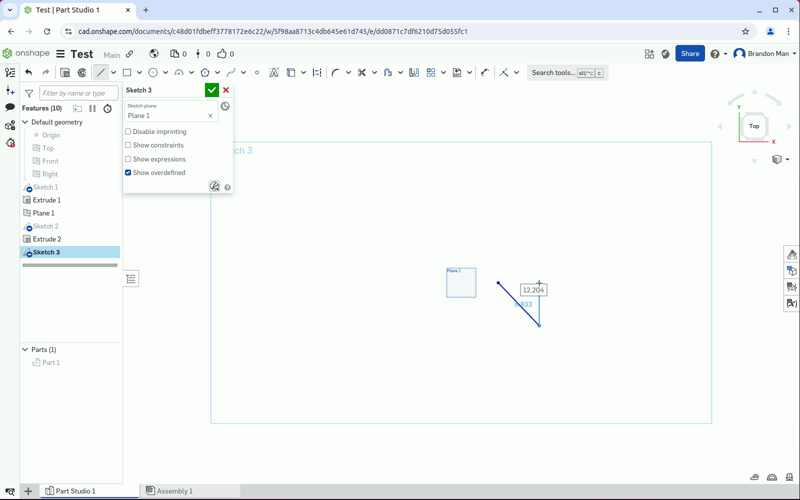
click(539, 282)
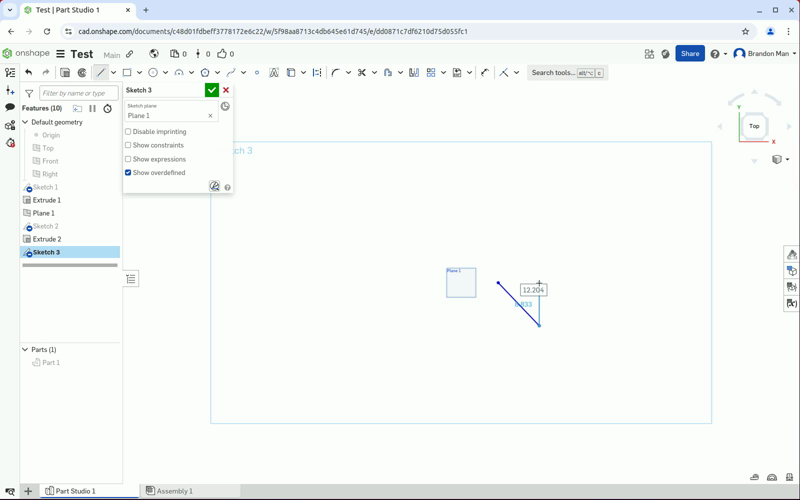
key_up(shift)
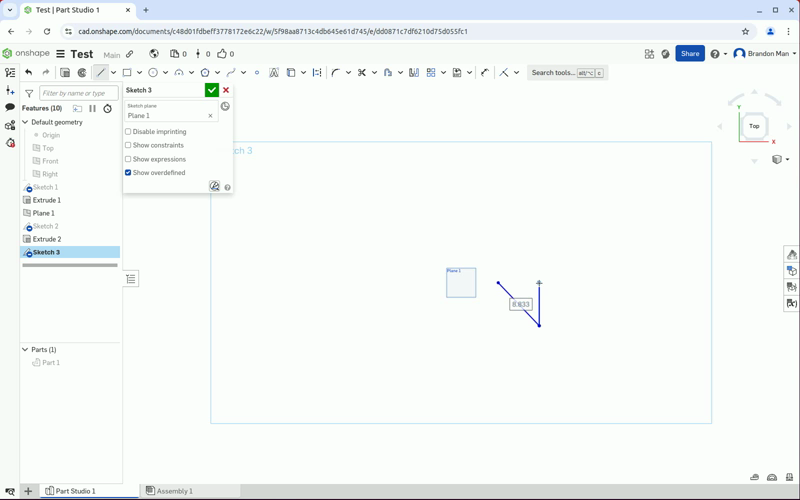
mouse_move(569, 282)
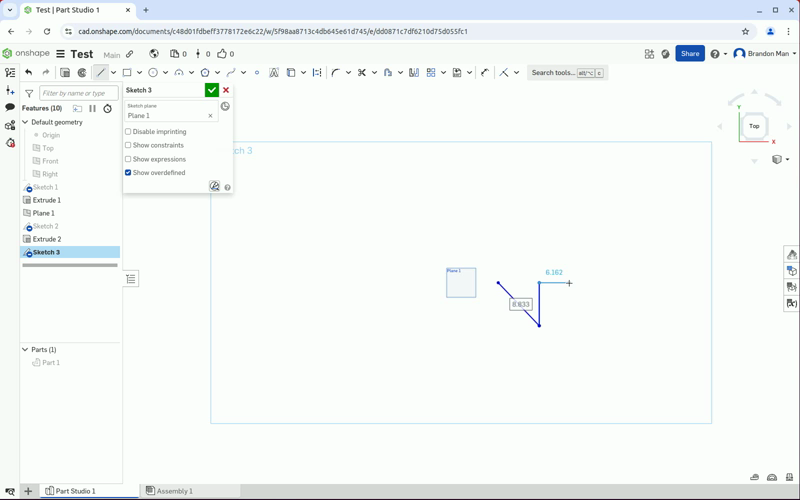
key_down(shift)
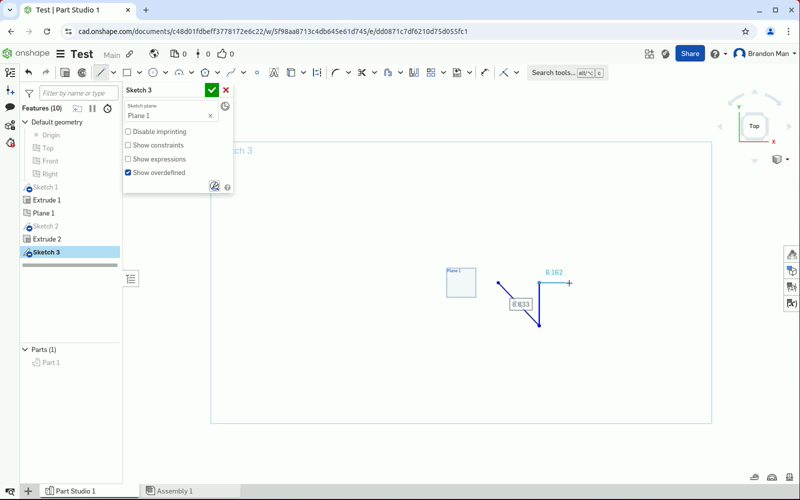
mouse_move(498, 282)
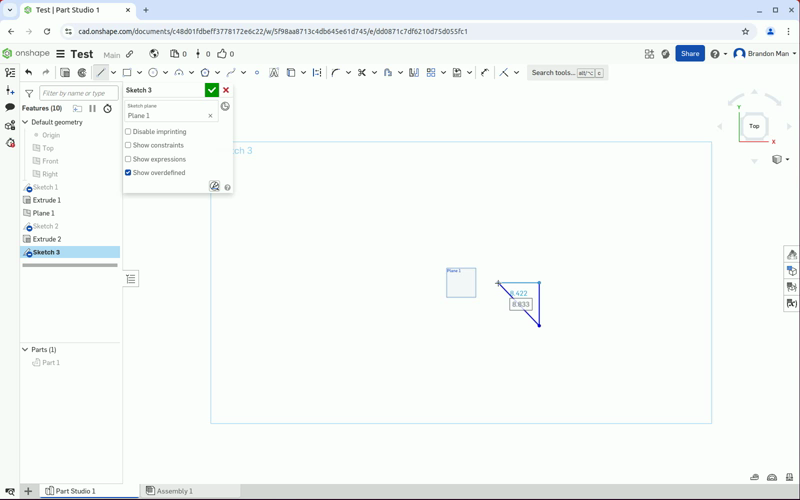
key_up(shift)
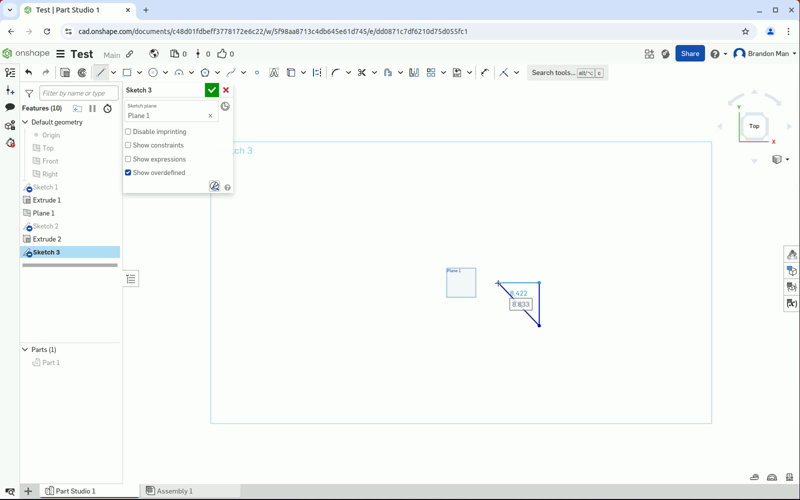
click(498, 282)
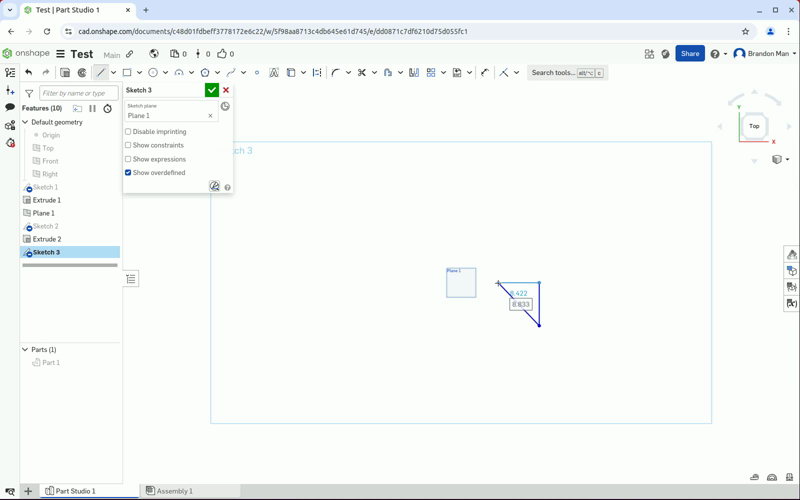
key(esc)
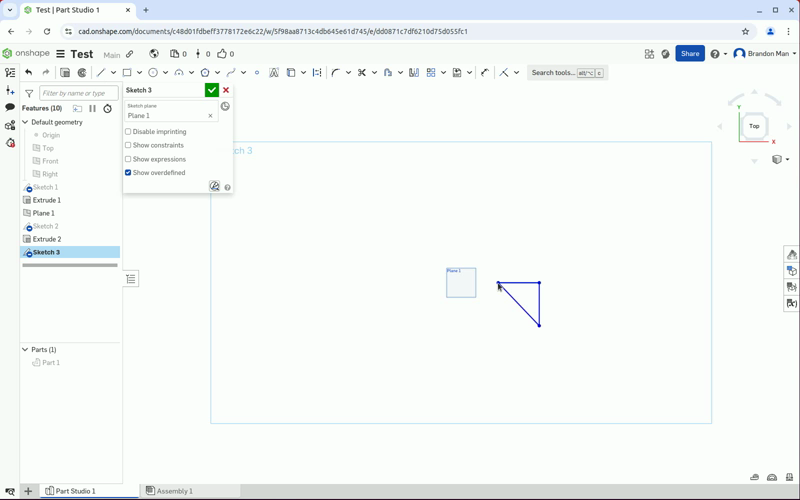
mouse_move(517, 289)
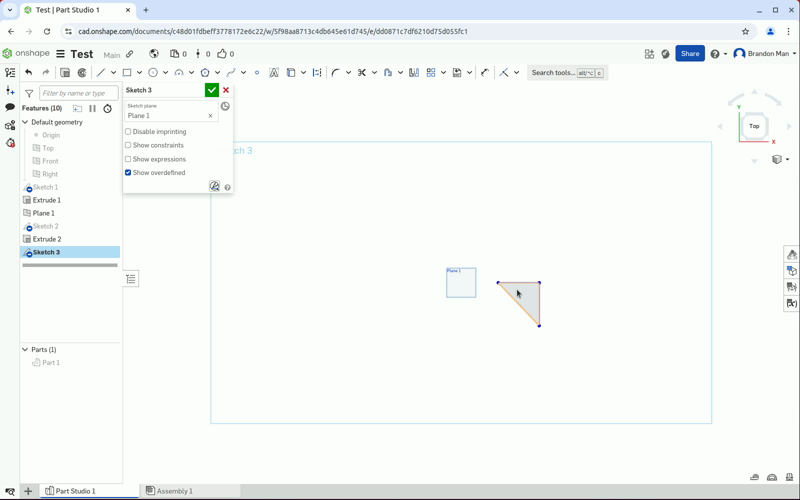
scroll(6)
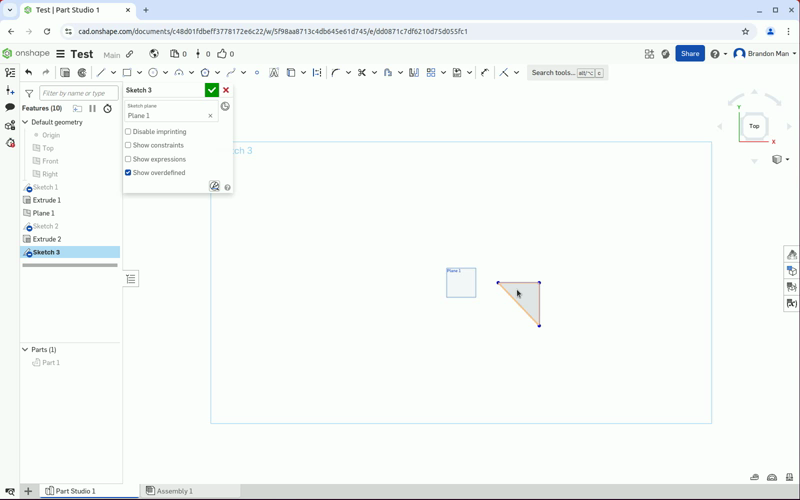
scroll(6)
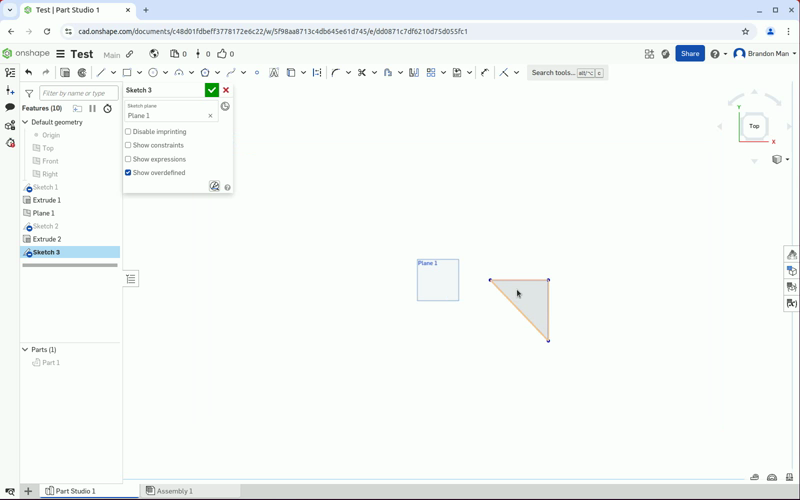
scroll(6)
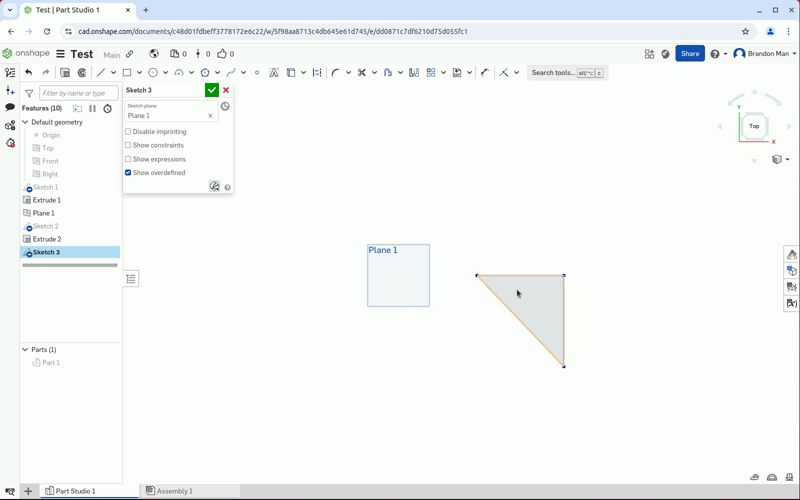
scroll(6)
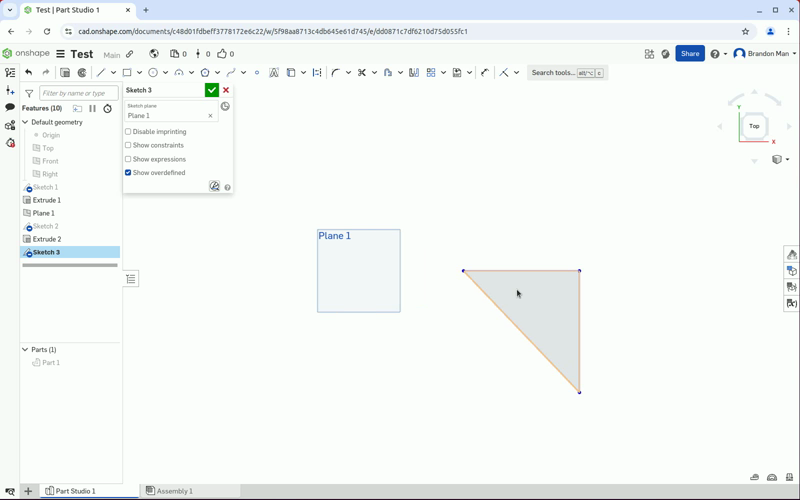
scroll(6)
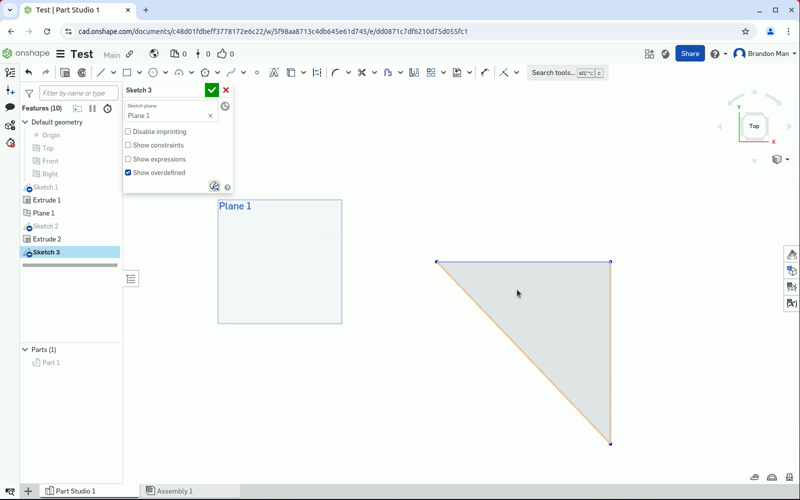
scroll(6)
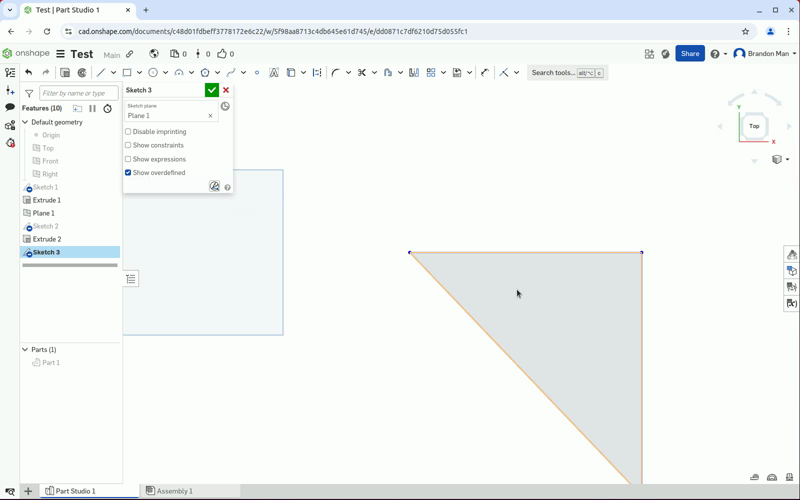
scroll(6)
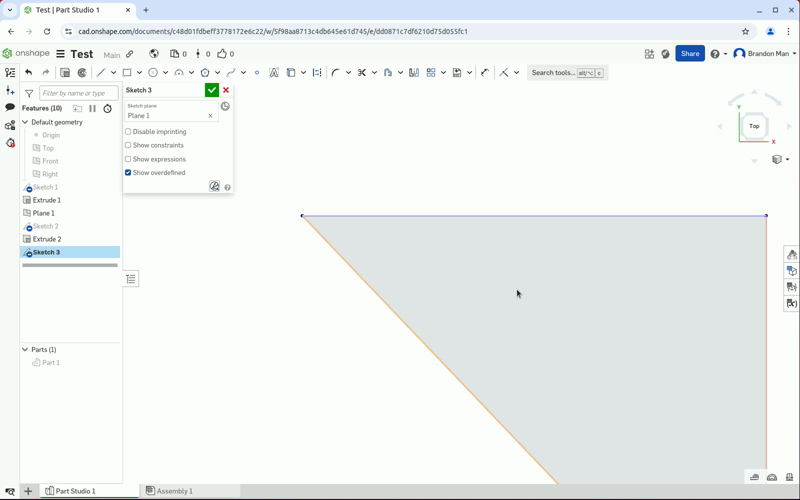
click(517, 289)
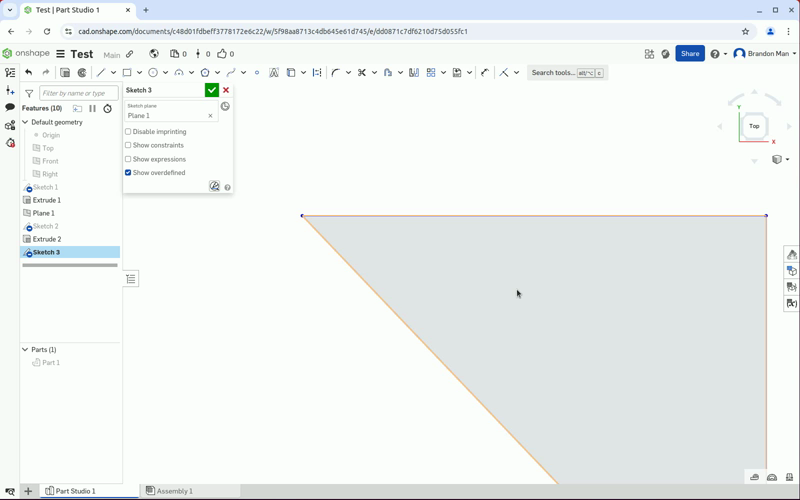
scroll(-6)
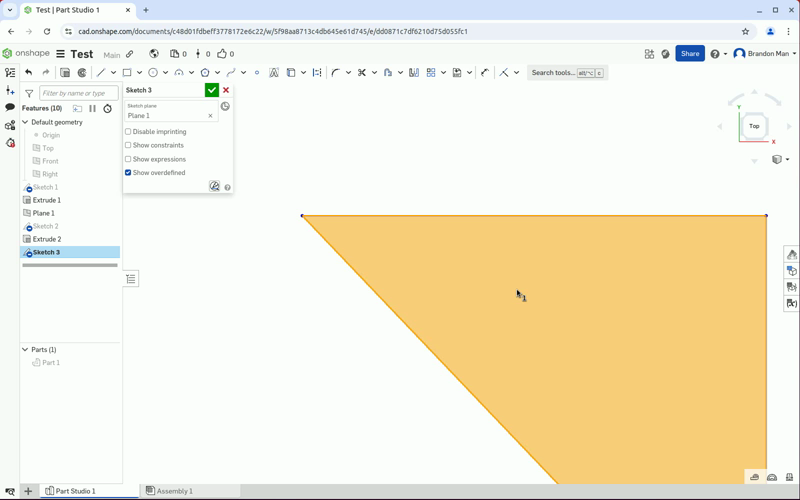
scroll(-6)
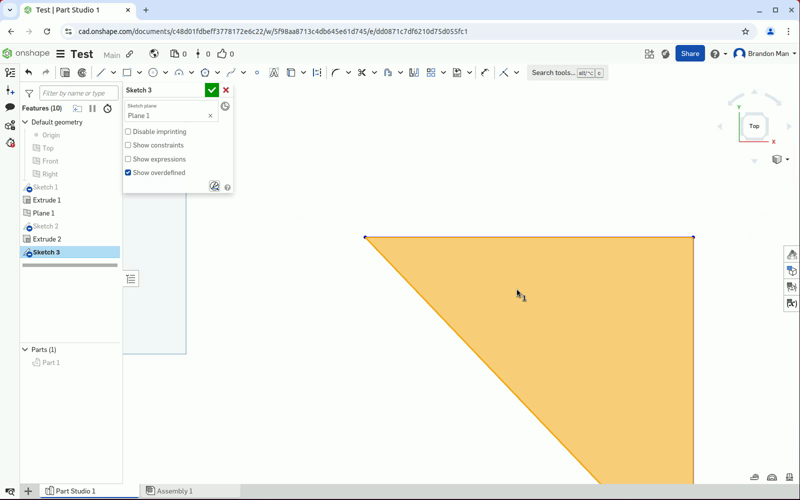
scroll(-6)
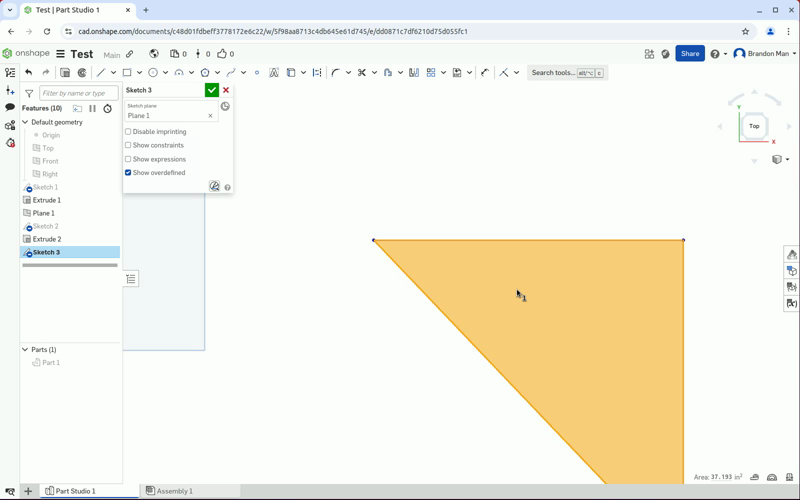
scroll(-6)
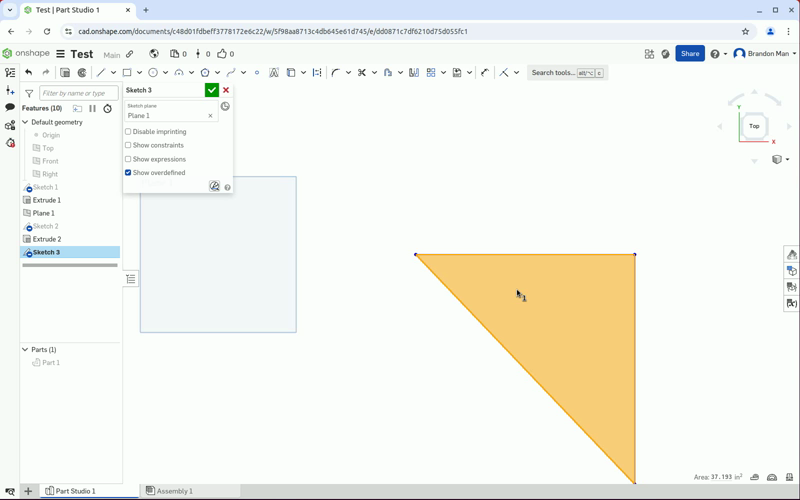
scroll(-6)
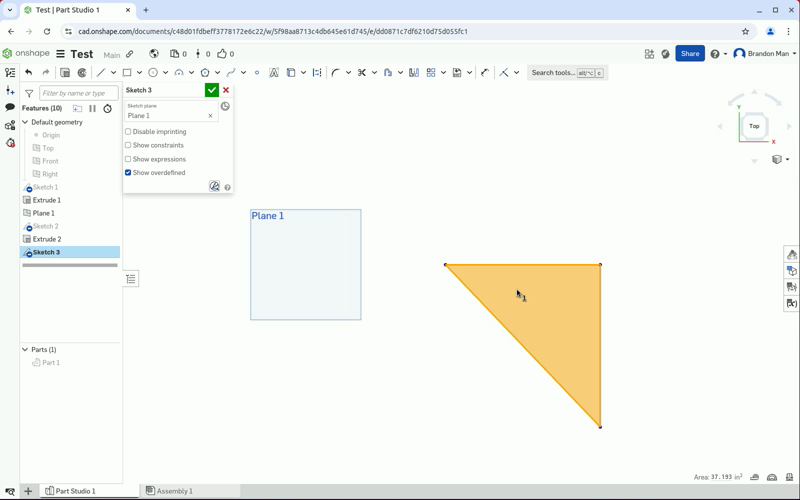
scroll(-6)
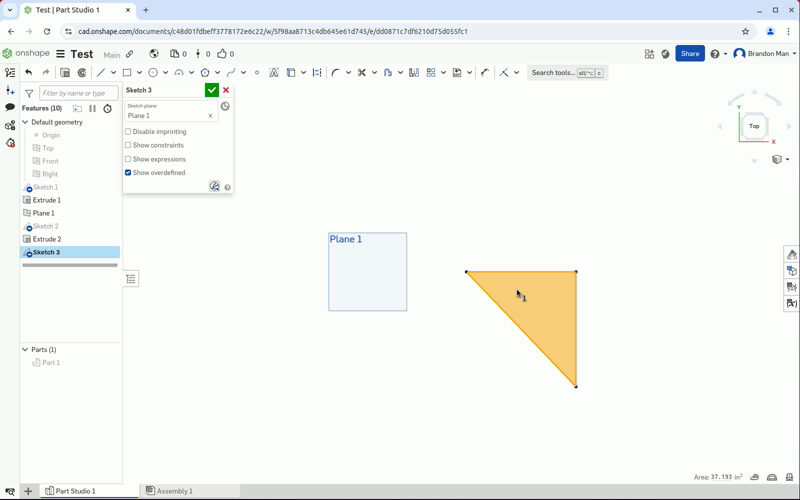
scroll(-6)
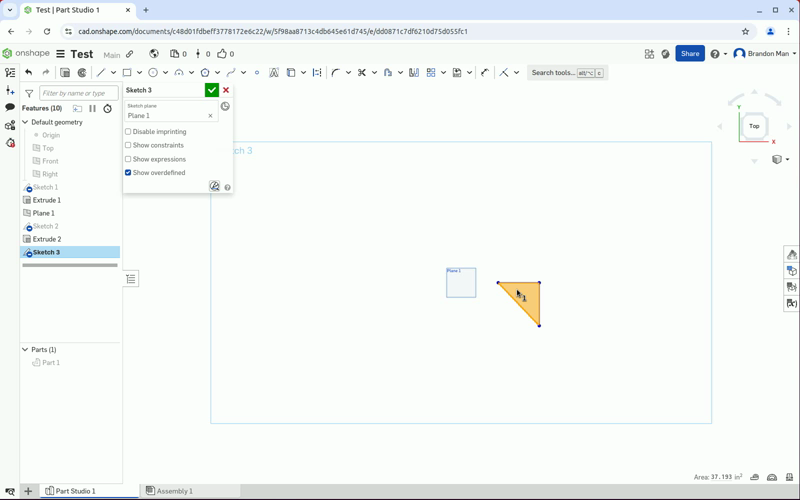
mouse_move(73, 352)
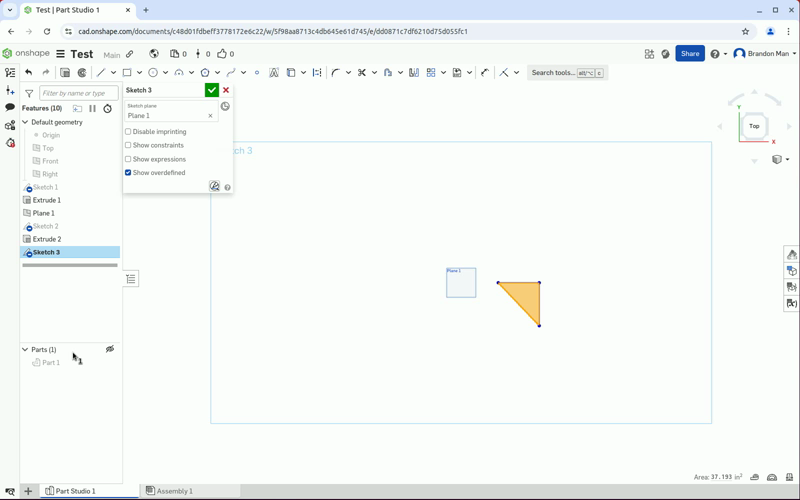
key(shift+y)
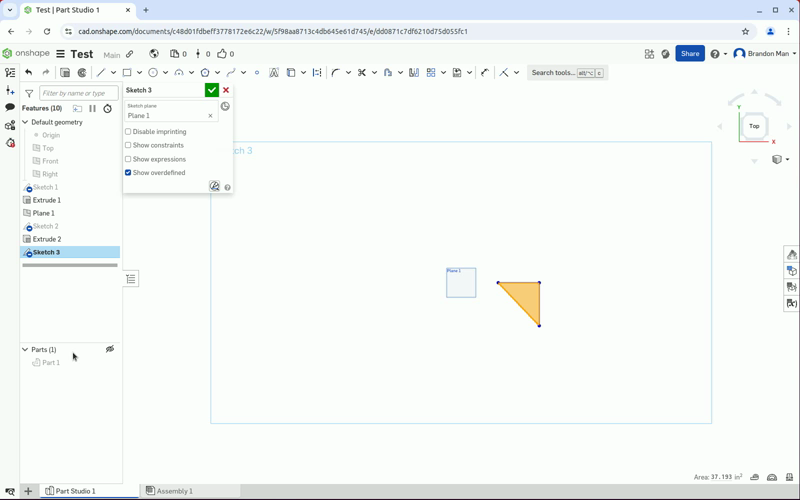
key(shift+e)
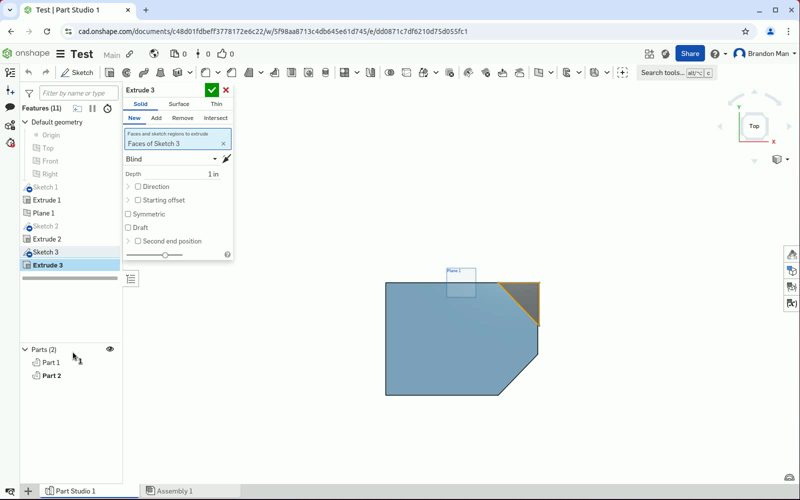
mouse_move(143, 106)
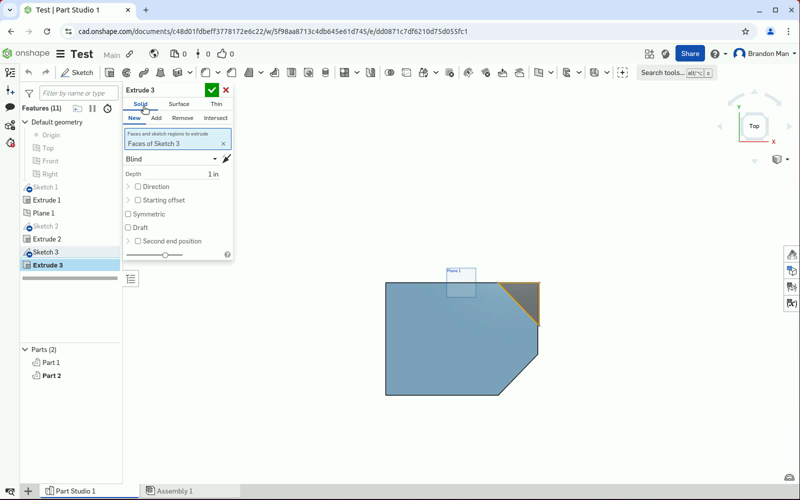
click(143, 106)
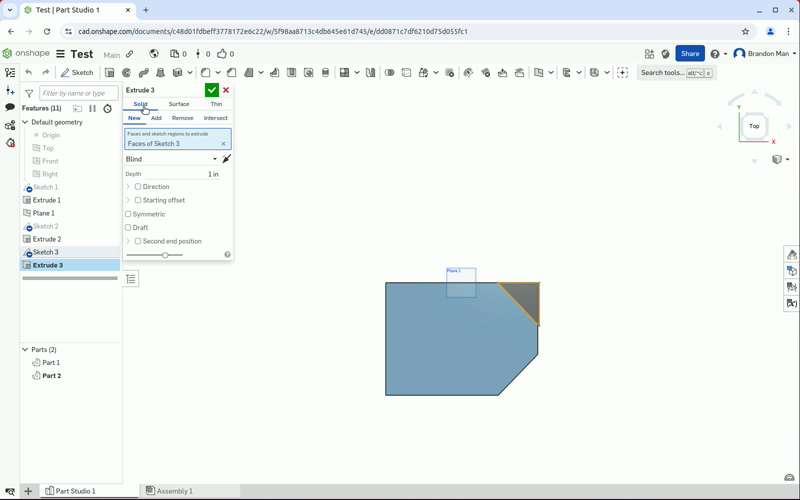
mouse_move(186, 120)
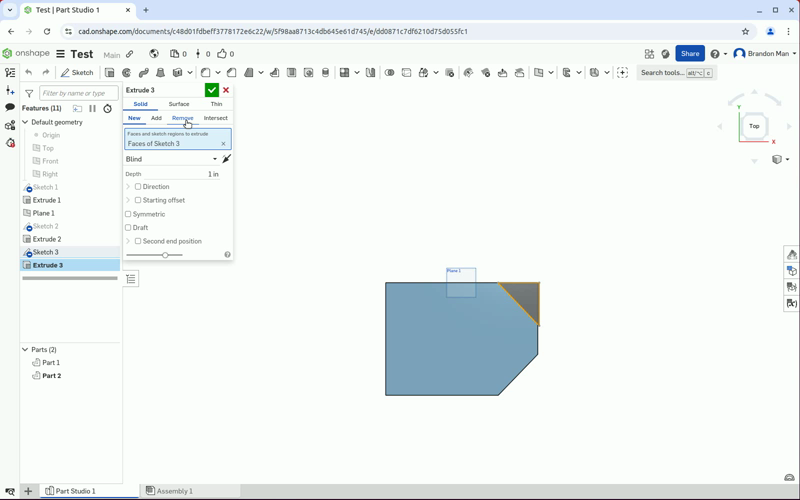
click(186, 120)
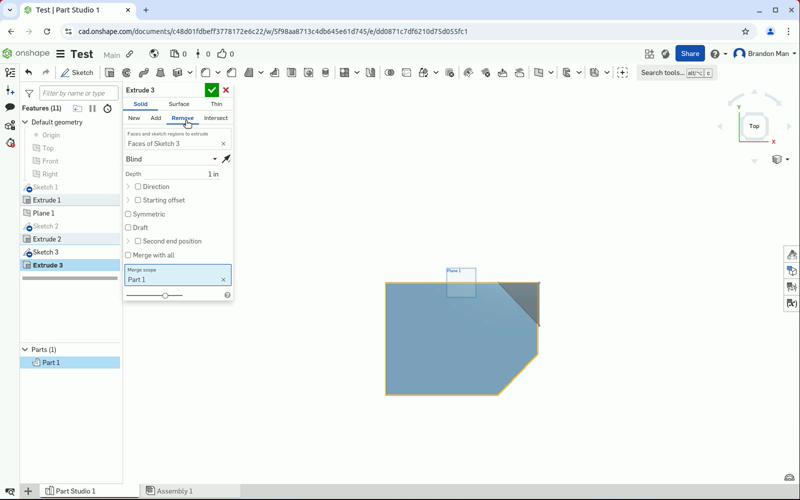
key(tab, 4)
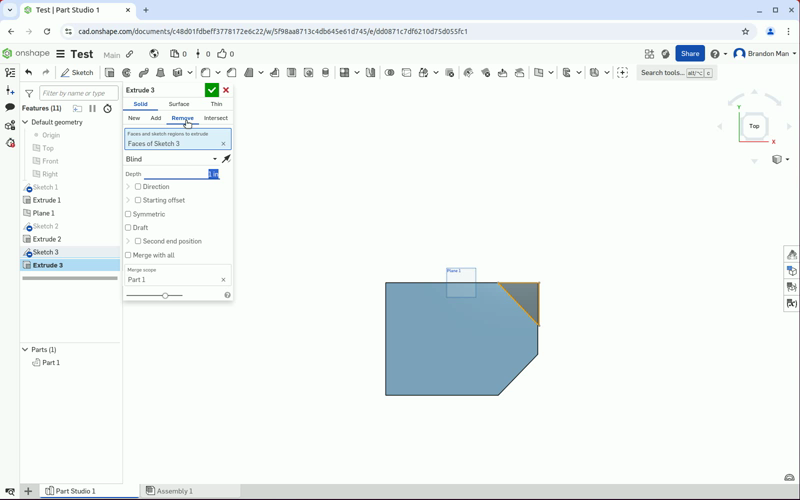
text(16.609)
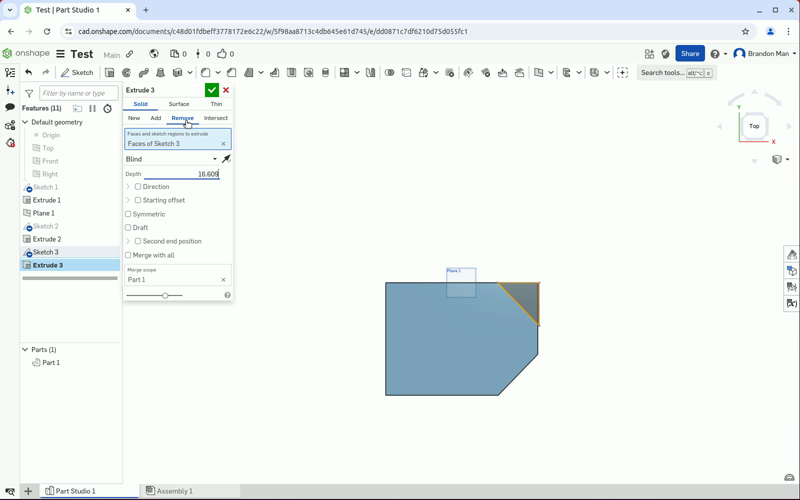
key(tab, 6)
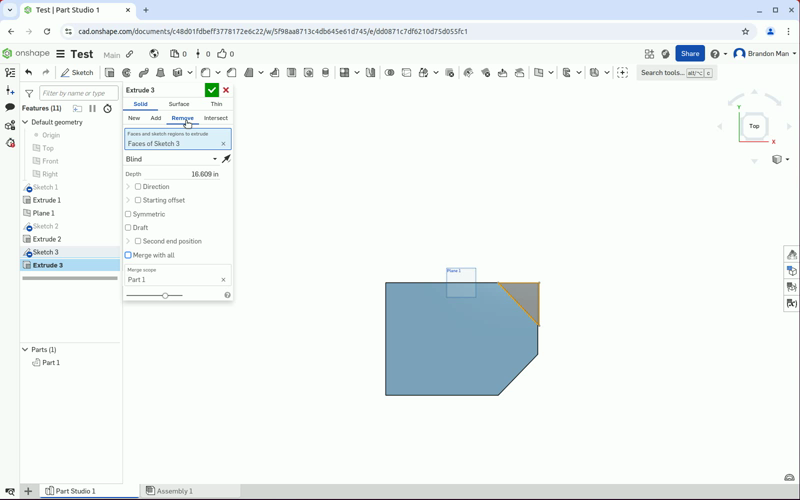
key(space)
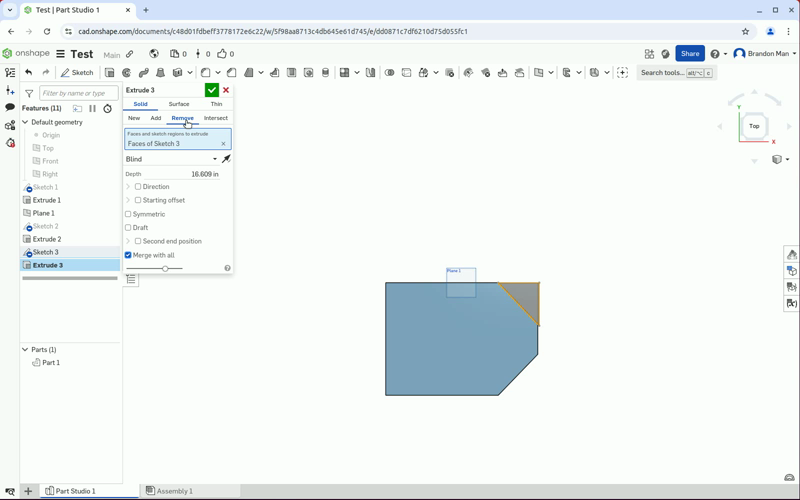
key(enter)
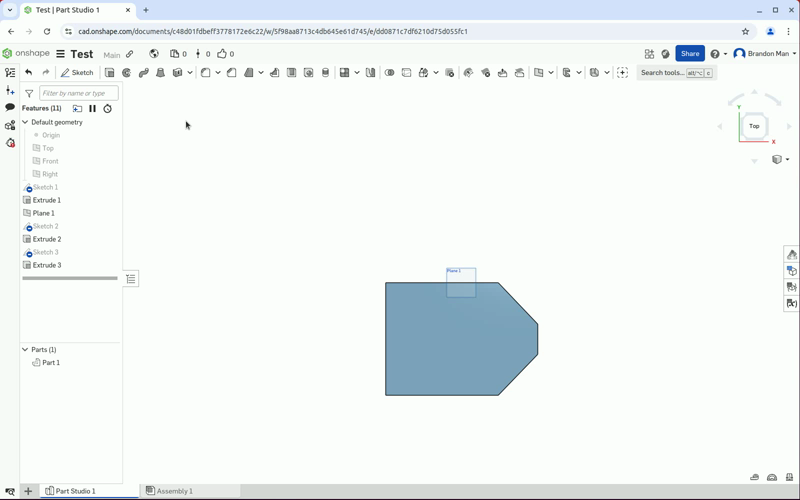
key(shift+h)
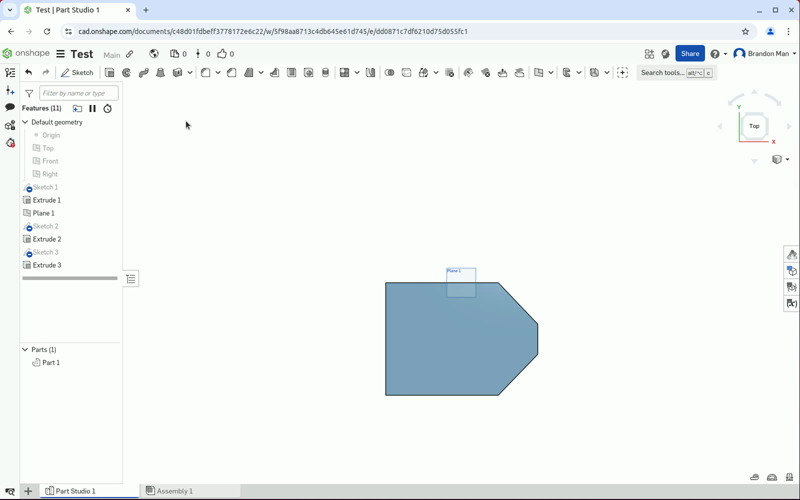
key(shift+h)
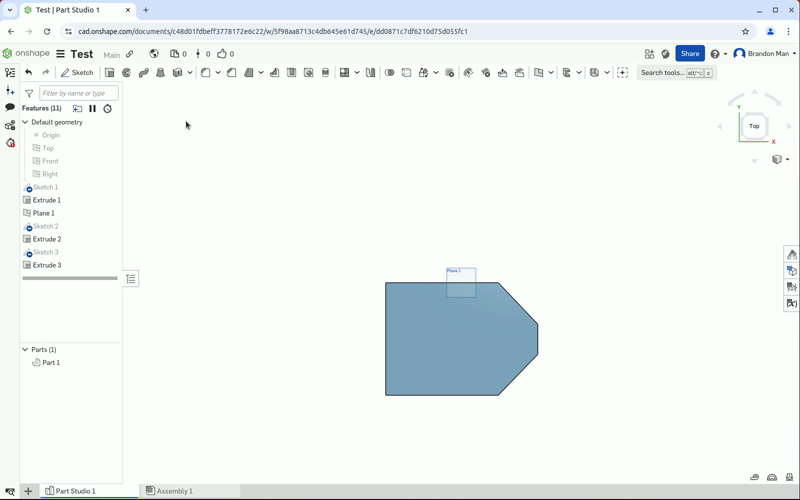
mouse_move(73, 189)
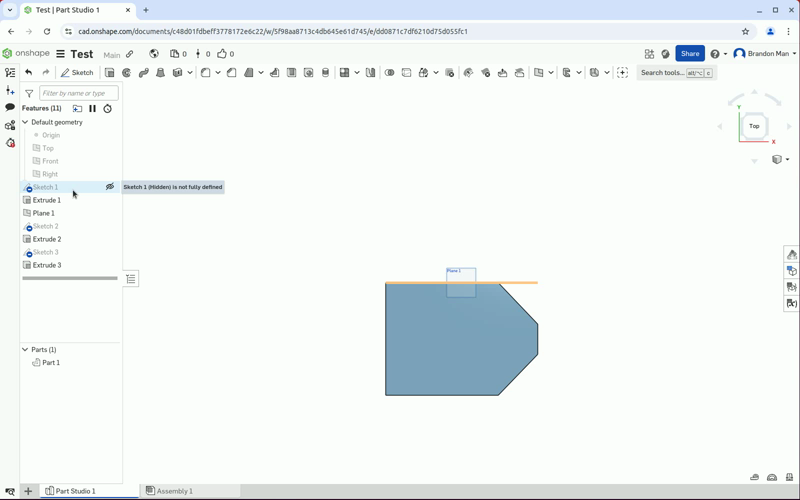
click(73, 189)
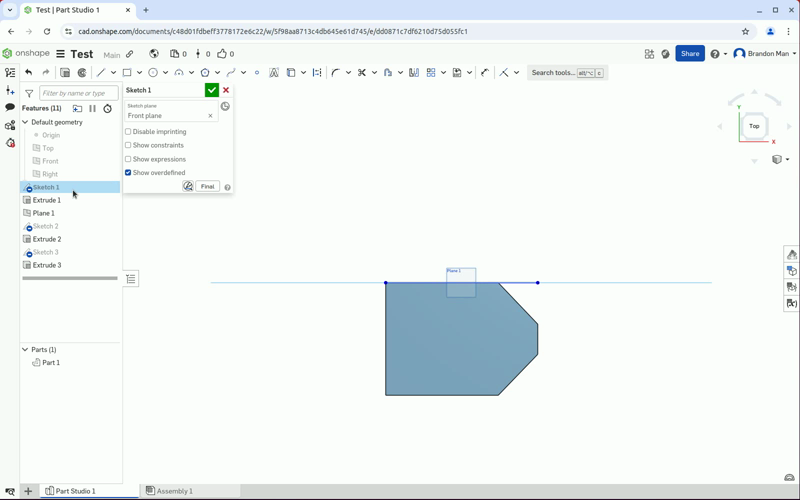
mouse_move(229, 92)
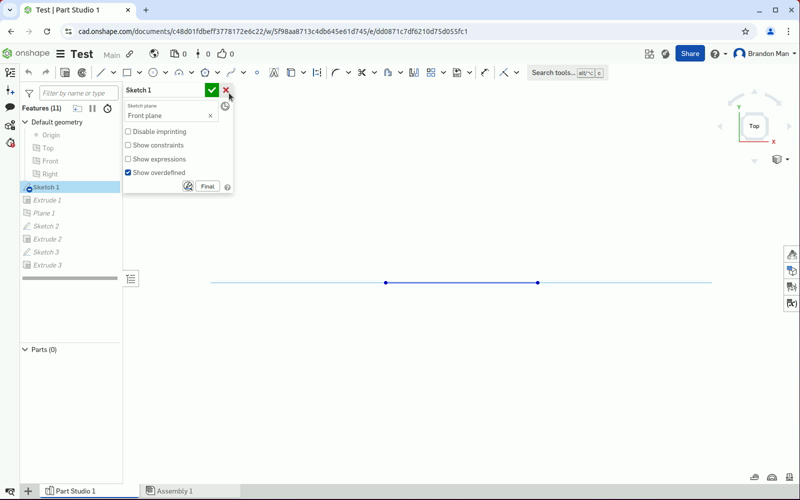
click(229, 92)
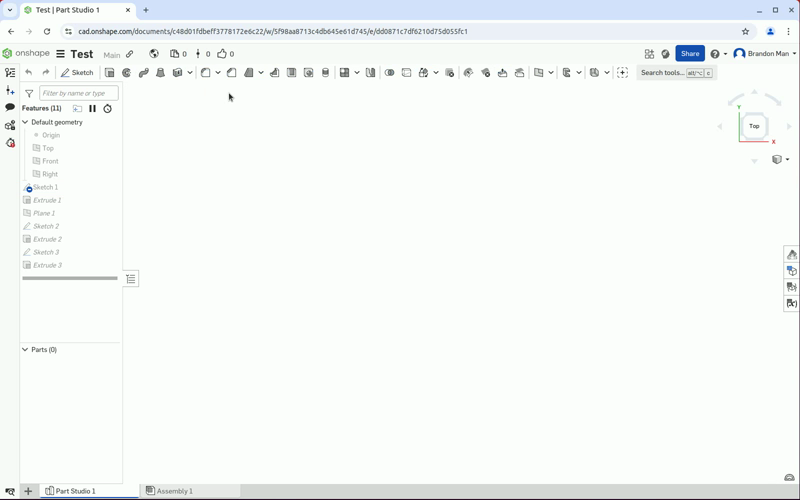
key(shift+s)
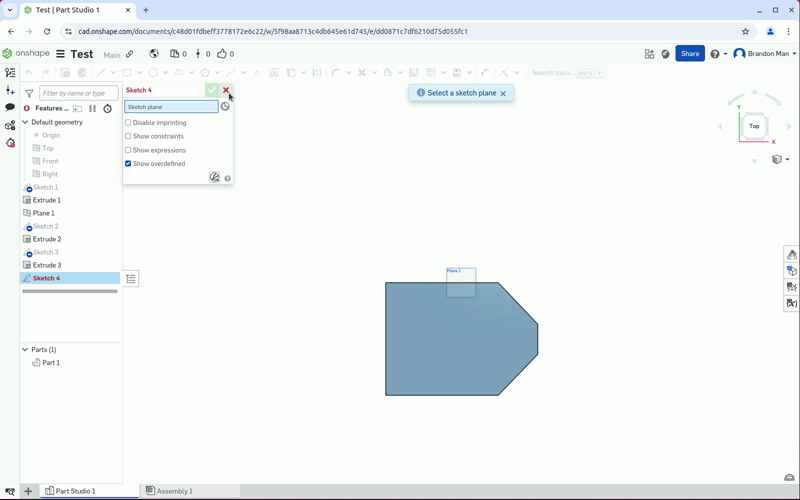
mouse_move(73, 215)
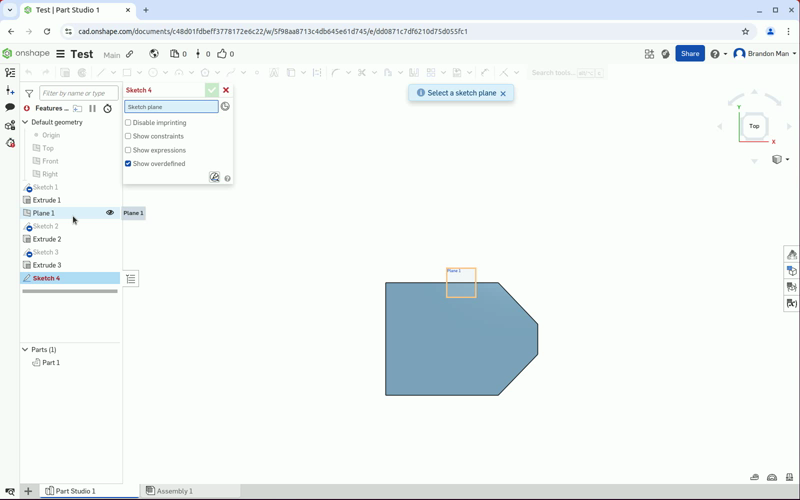
click(73, 215)
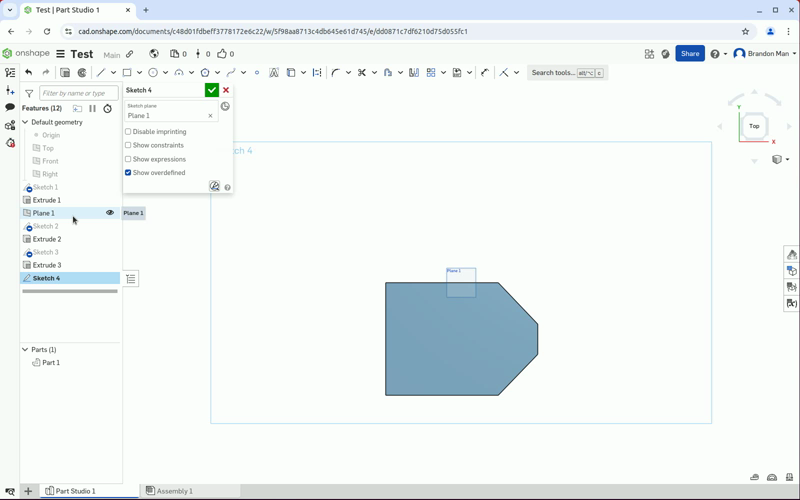
mouse_move(73, 352)
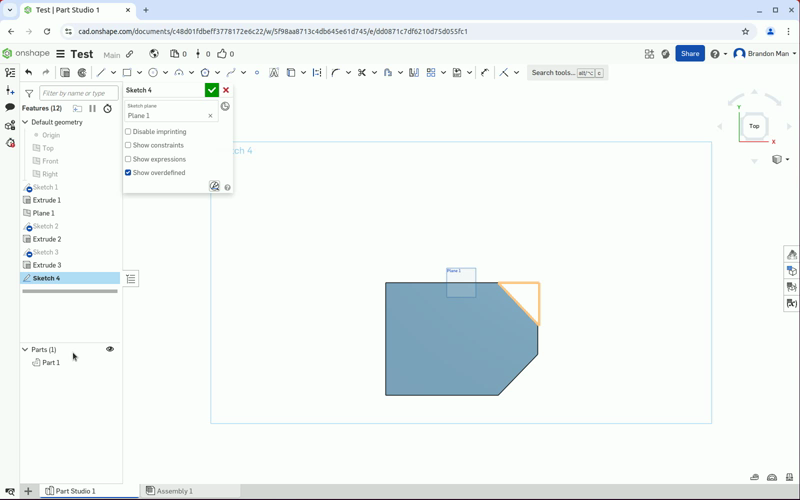
key(y)
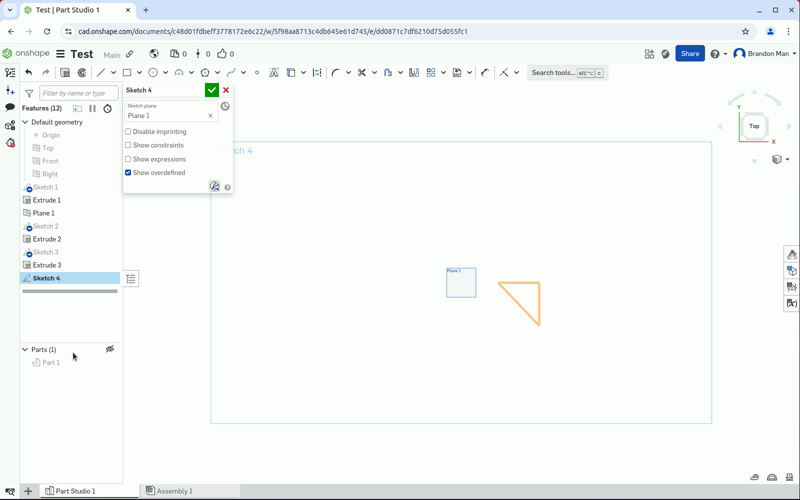
key(l)
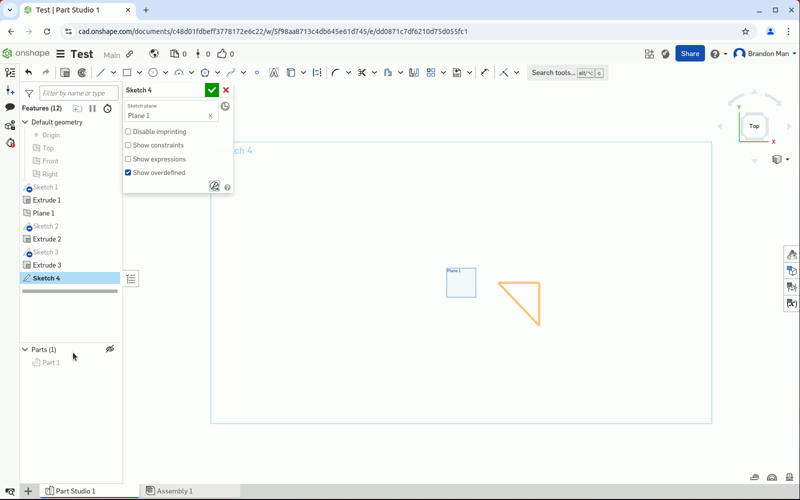
key_down(shift)
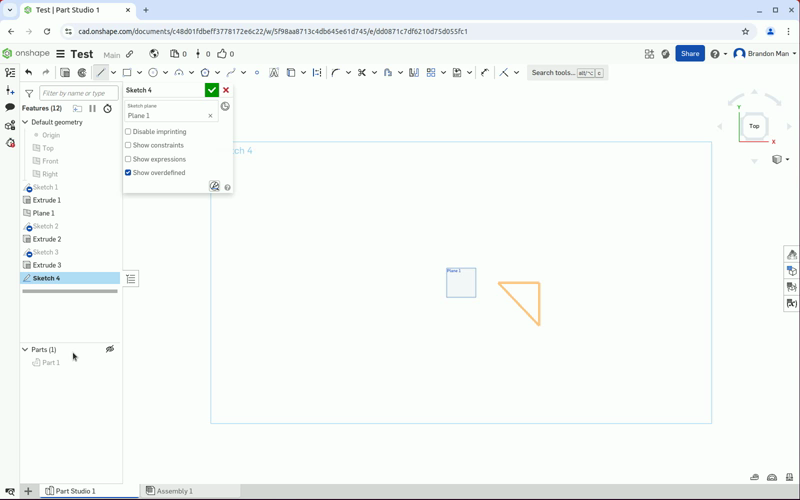
mouse_move(385, 395)
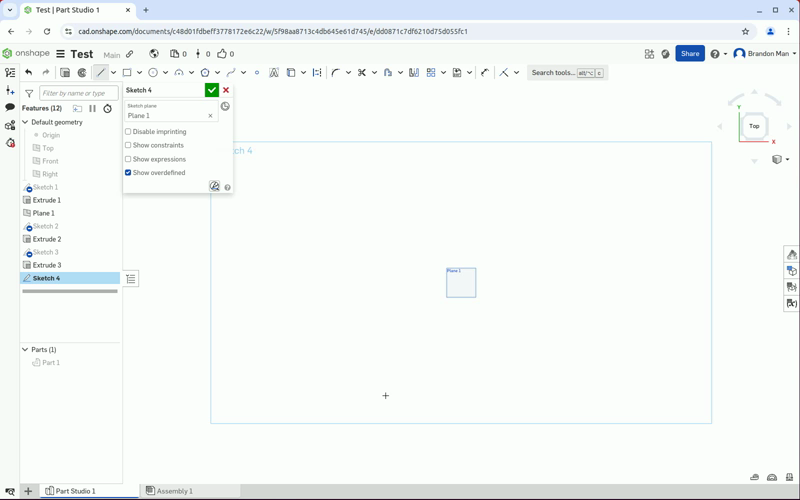
click(385, 395)
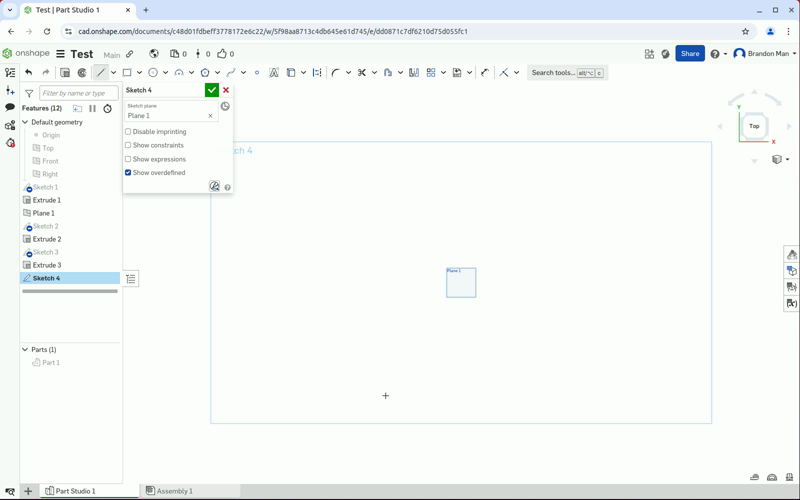
key_up(shift)
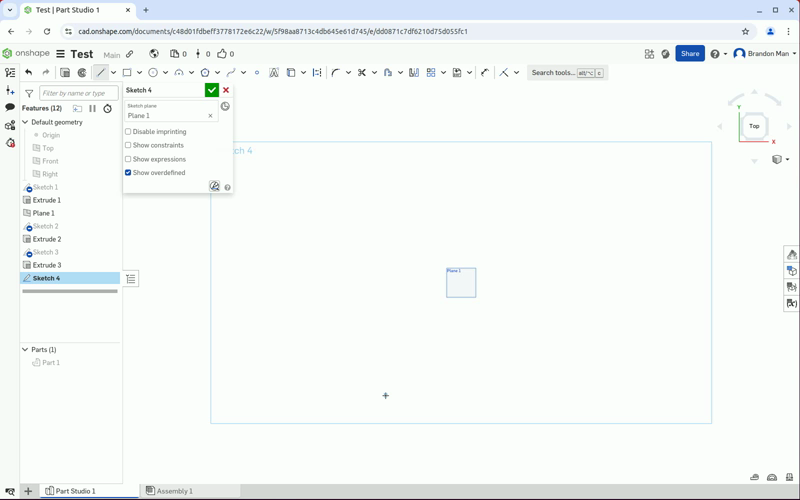
key_down(shift)
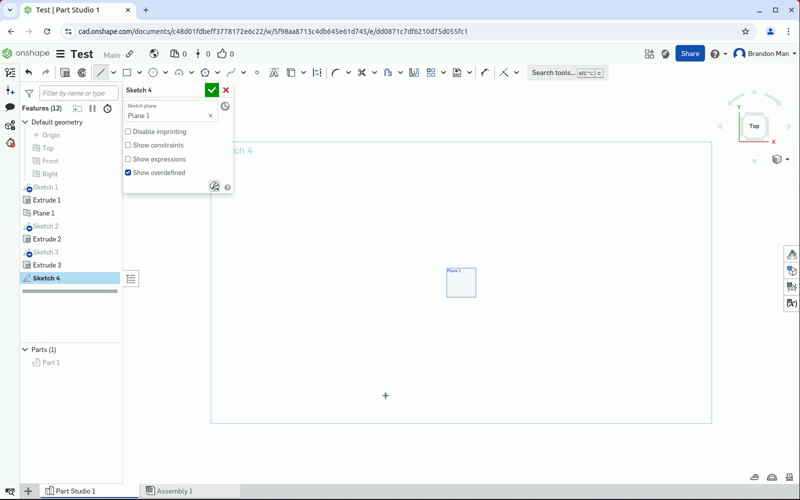
mouse_move(415, 395)
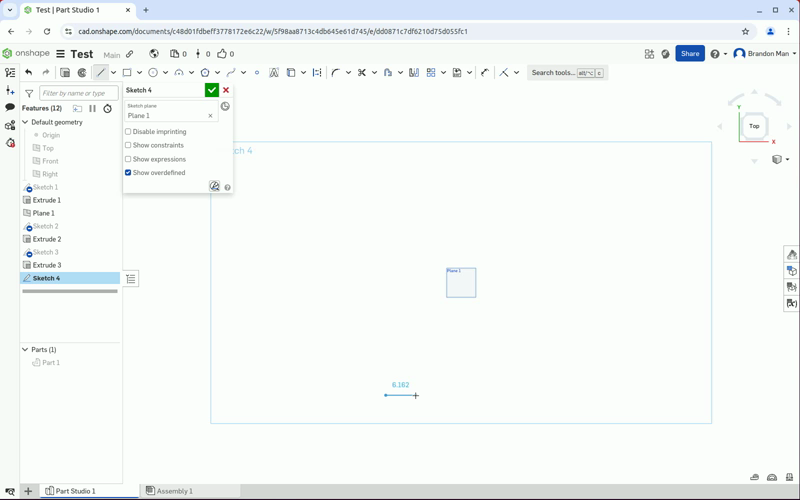
mouse_move(417, 395)
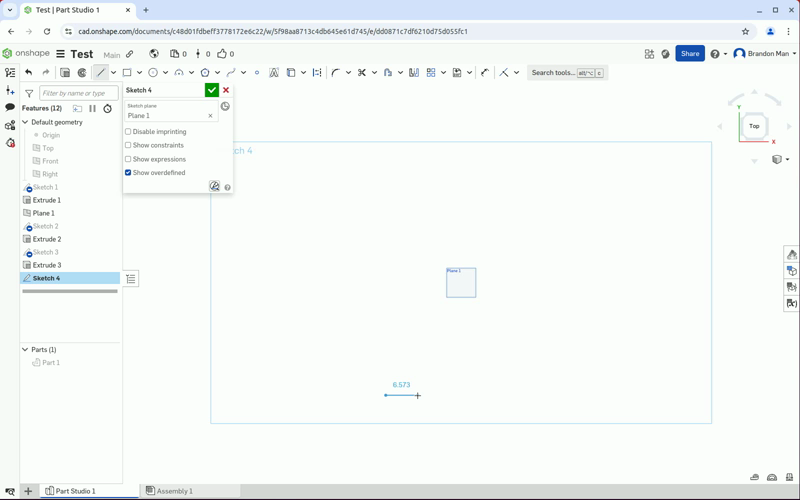
click(417, 395)
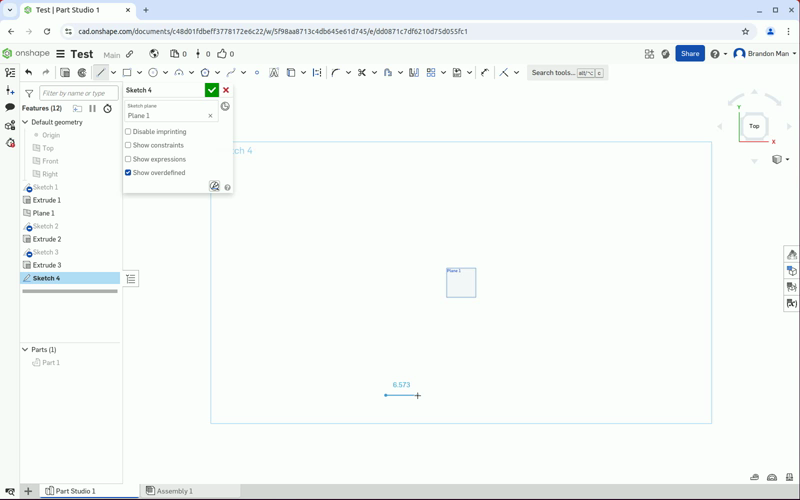
key_up(shift)
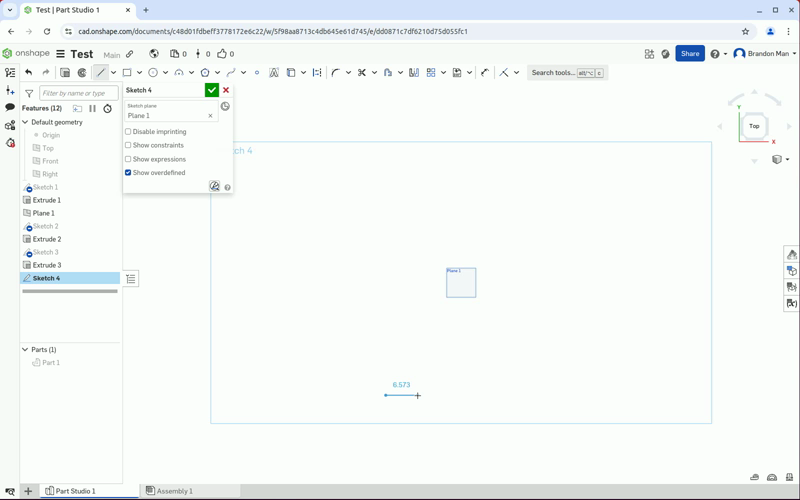
key_down(shift)
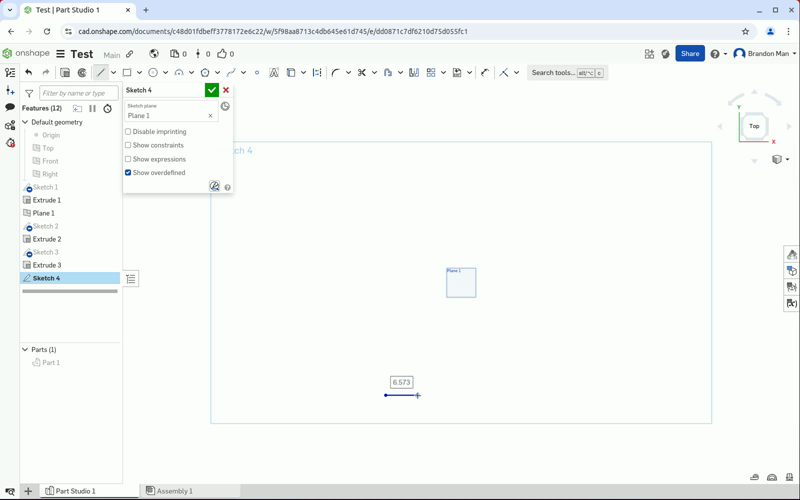
mouse_move(417, 282)
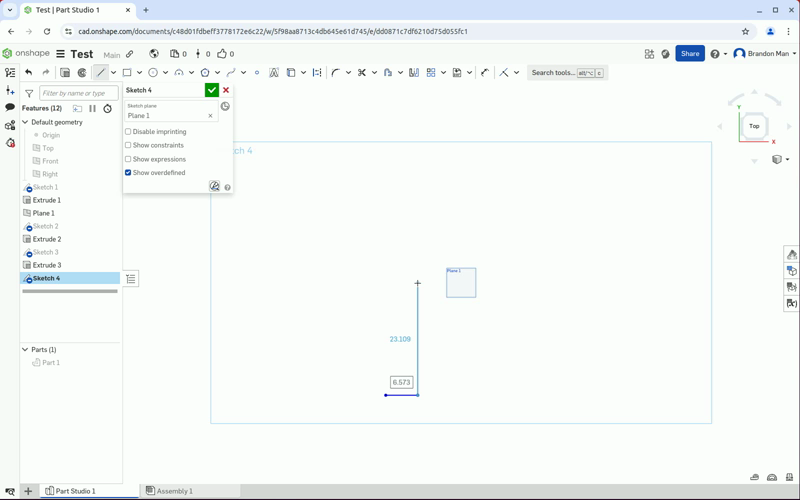
click(417, 282)
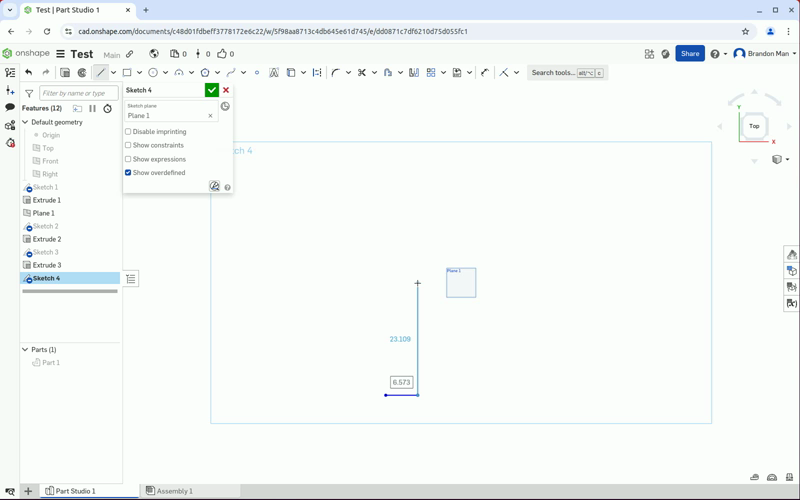
key_up(shift)
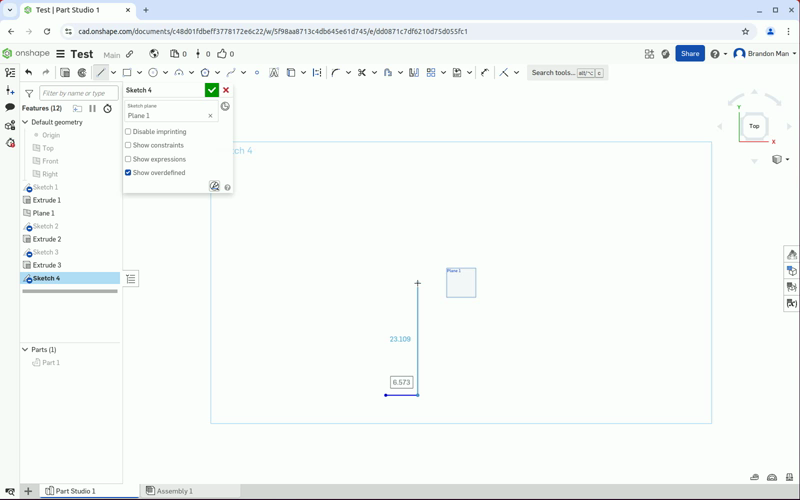
key_down(shift)
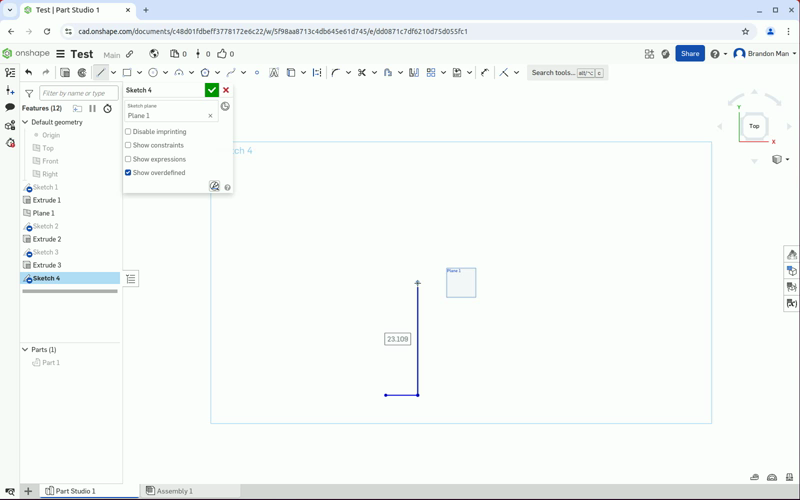
mouse_move(447, 282)
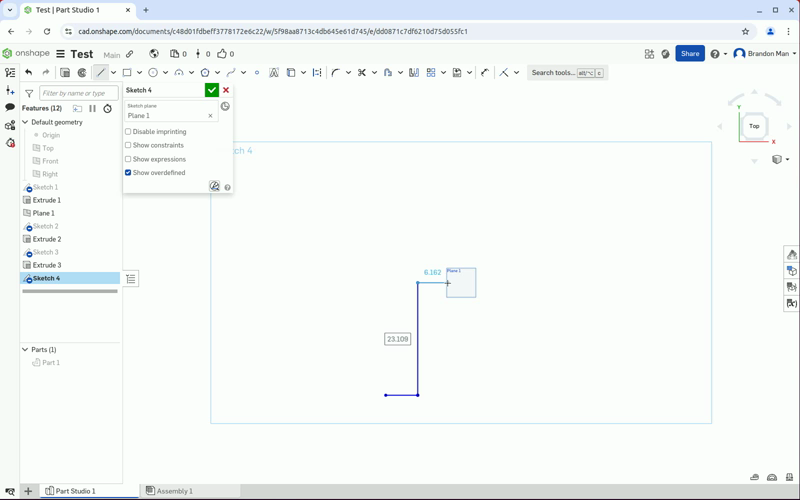
mouse_move(385, 282)
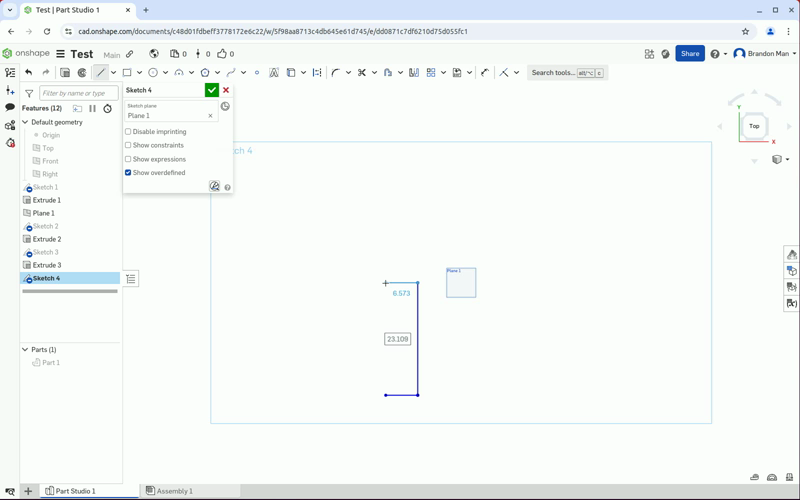
click(385, 282)
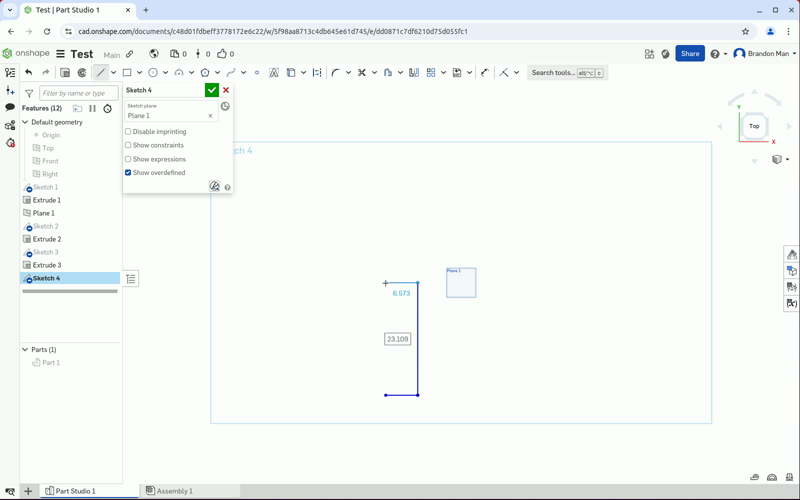
key_up(shift)
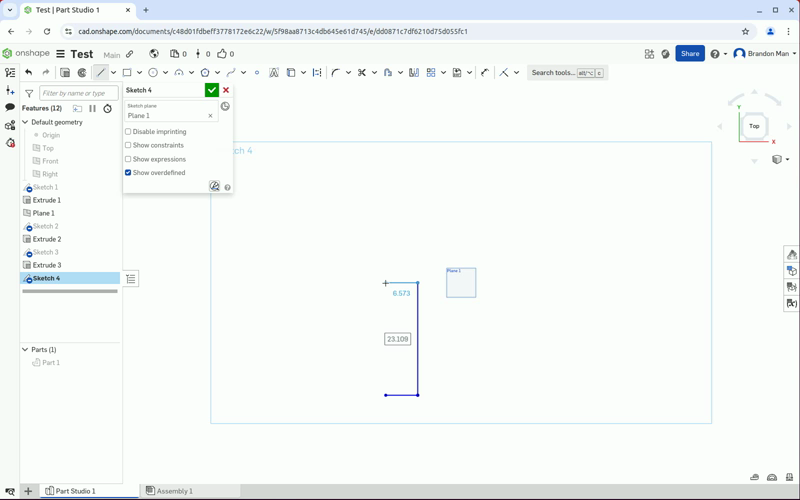
key_down(shift)
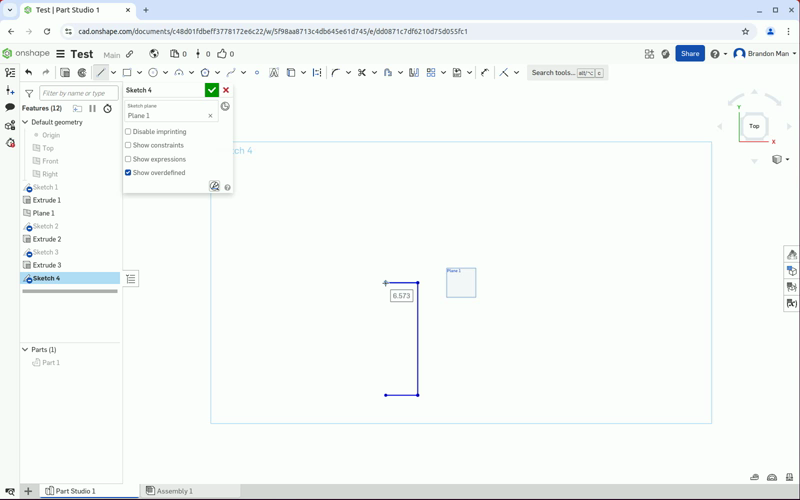
mouse_move(385, 395)
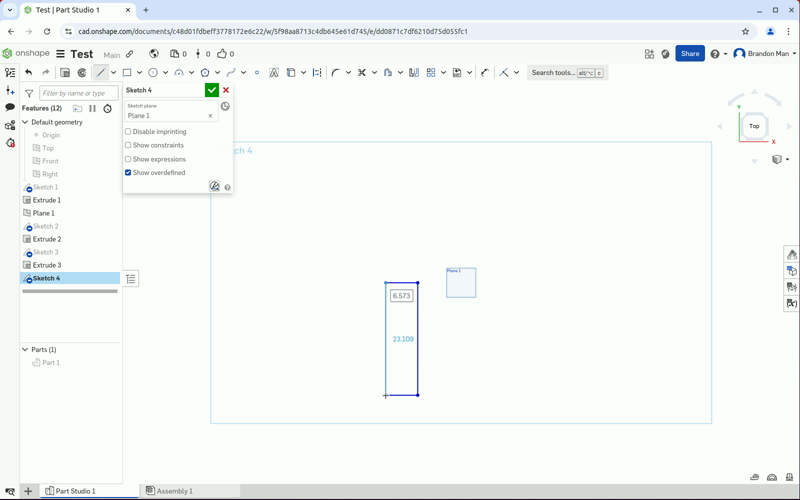
key_up(shift)
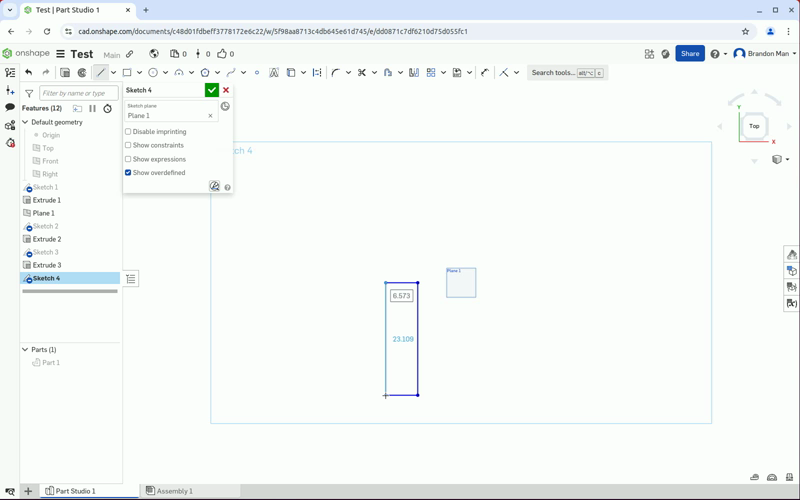
click(385, 395)
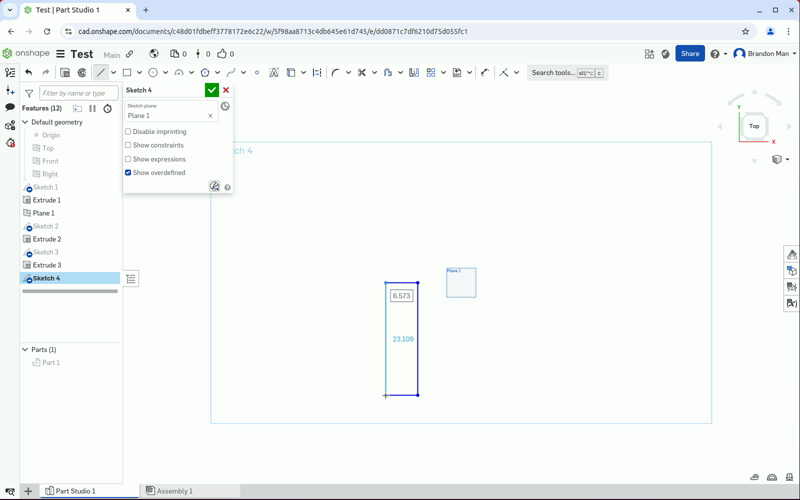
key(esc)
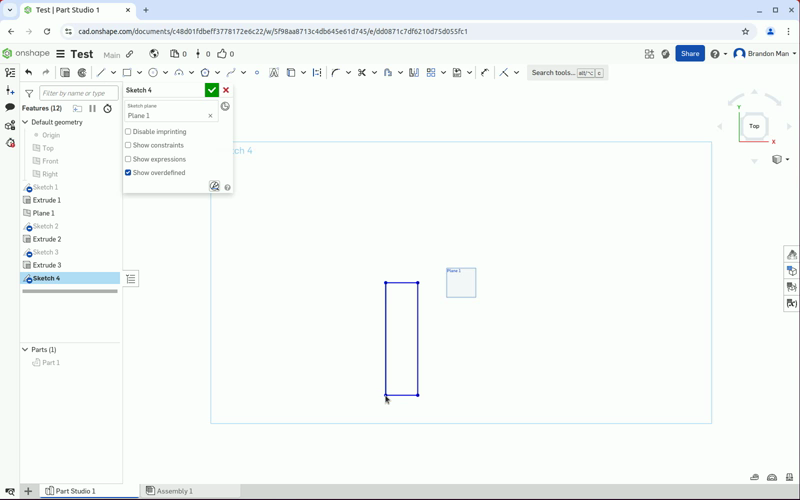
mouse_move(413, 313)
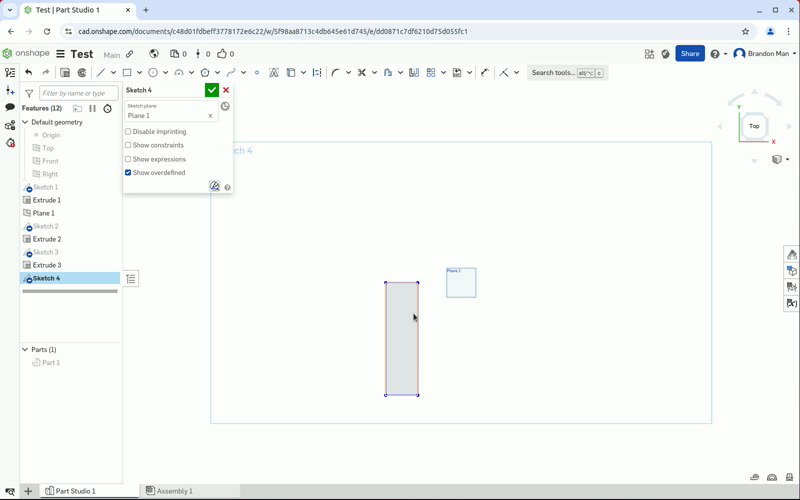
click(413, 313)
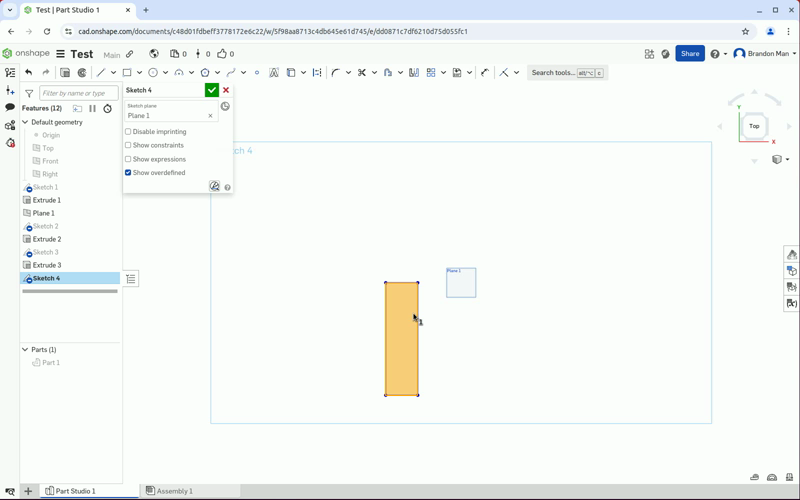
mouse_move(73, 352)
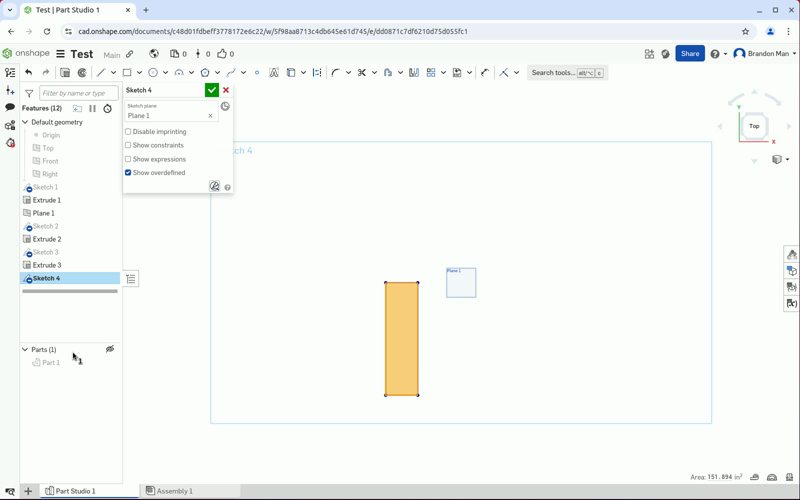
key(shift+y)
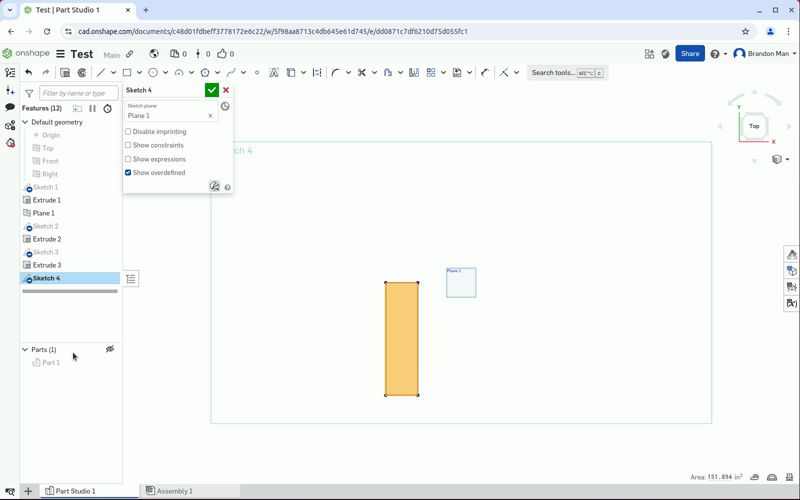
key(shift+e)
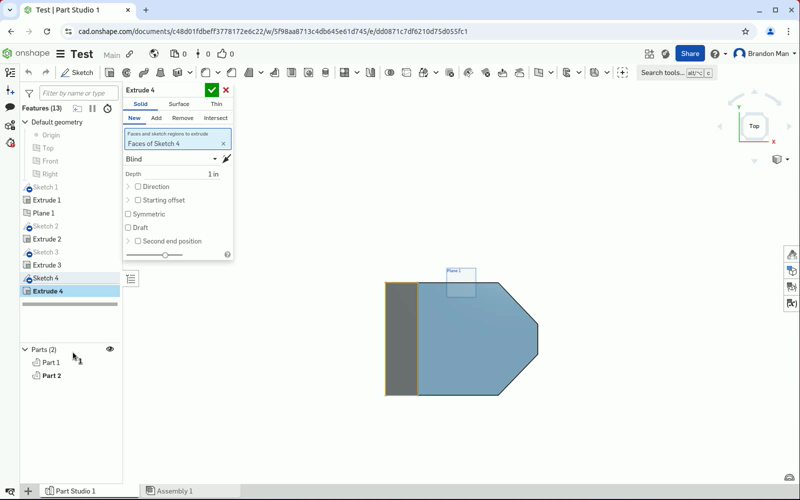
mouse_move(143, 106)
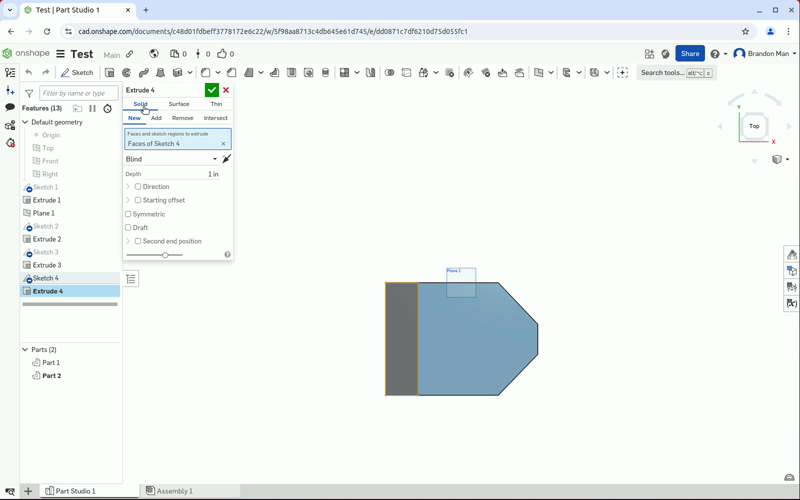
click(143, 106)
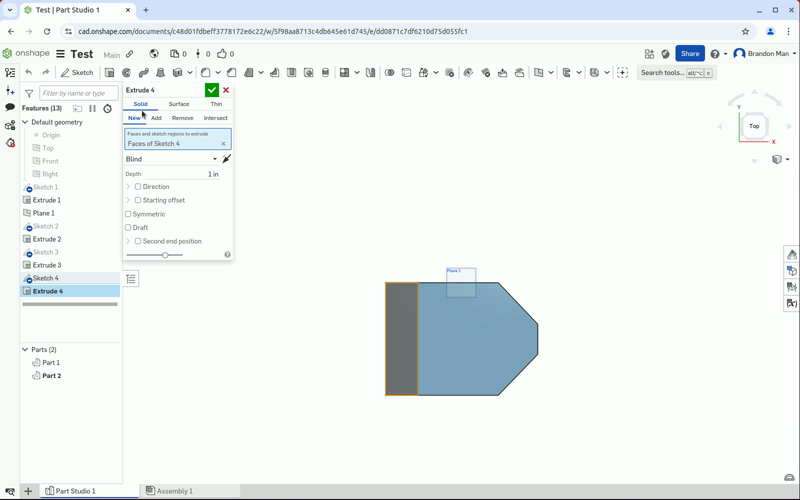
mouse_move(137, 120)
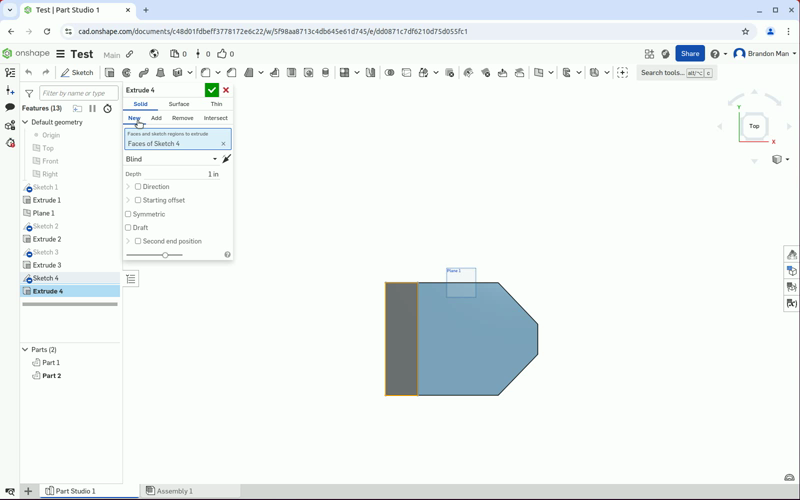
click(137, 120)
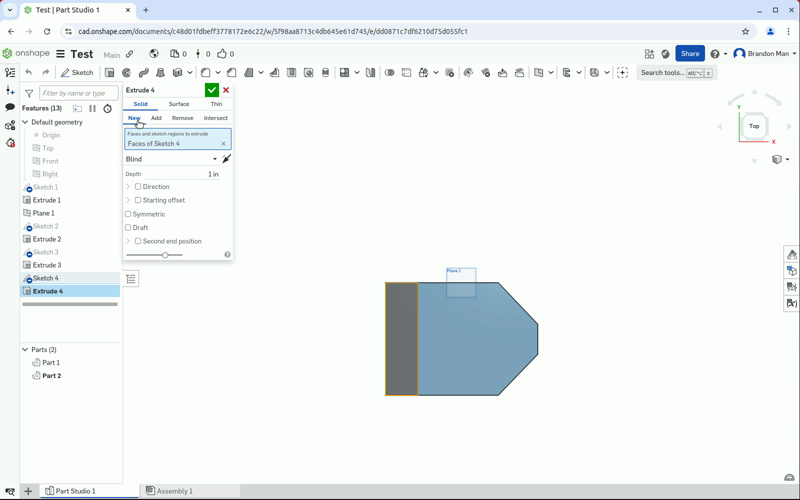
key(tab, 4)
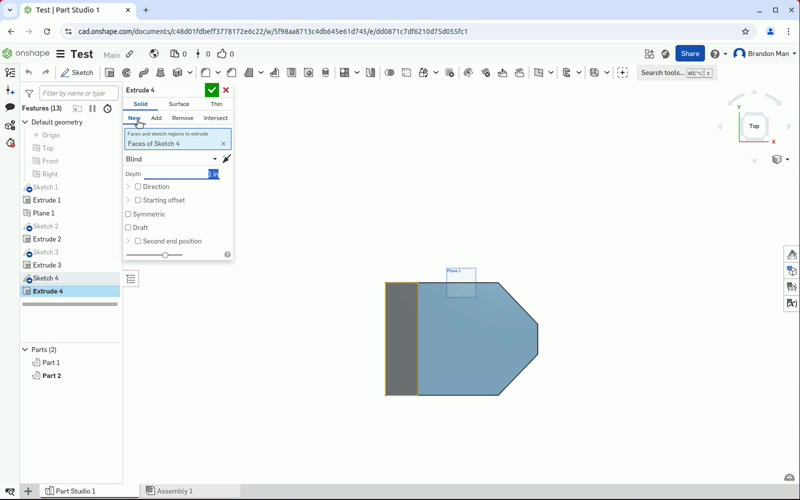
text(6.499)
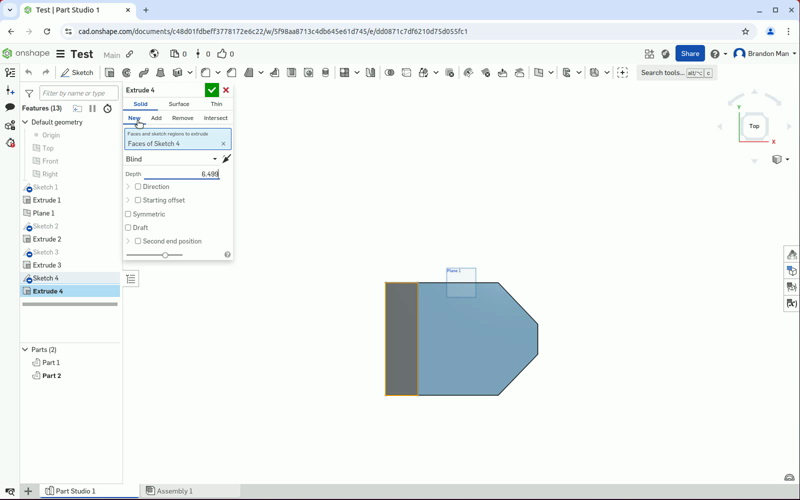
key(enter)
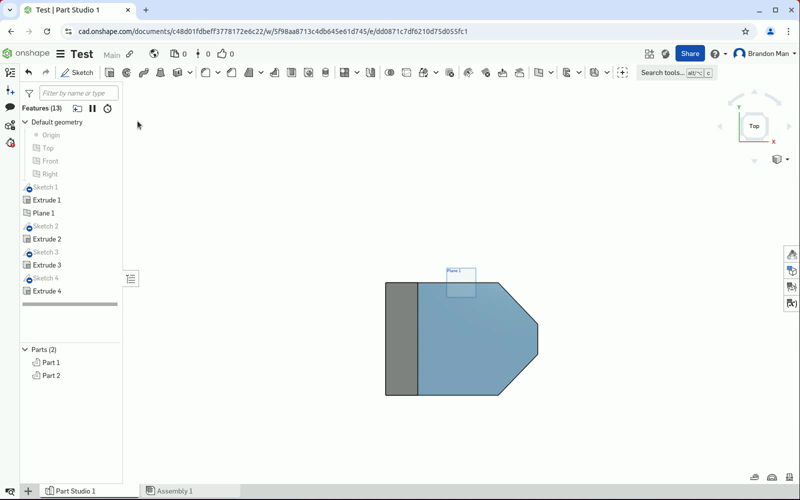
key(shift+h)
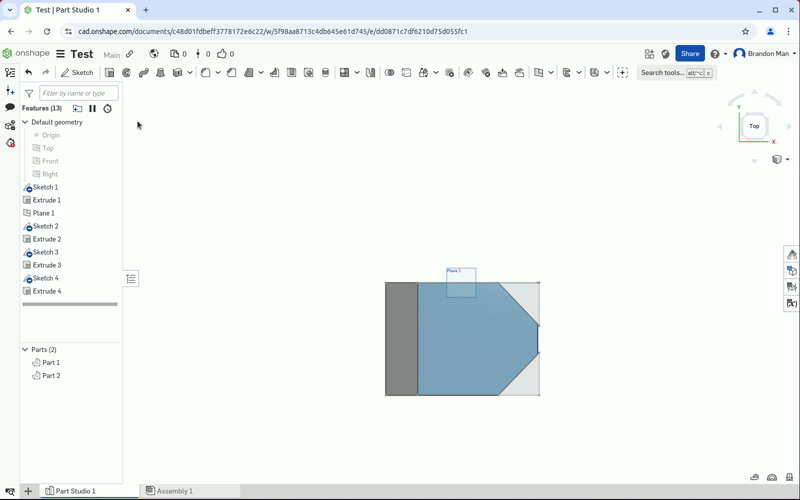
key(shift+h)
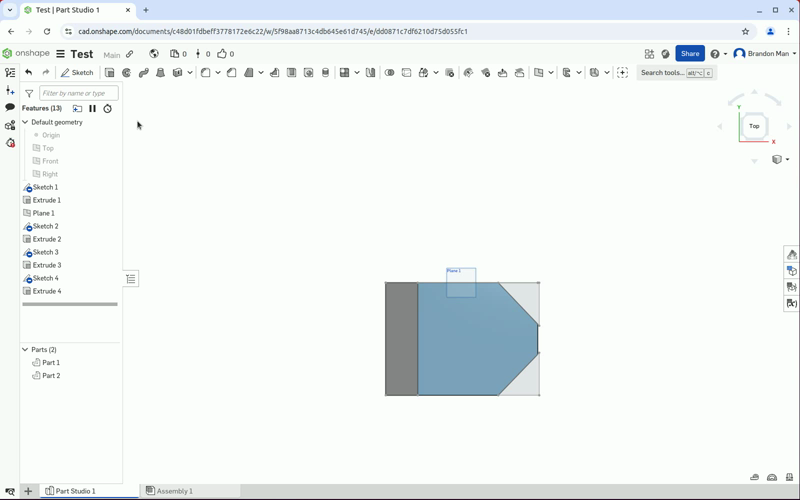
key(shift+7)
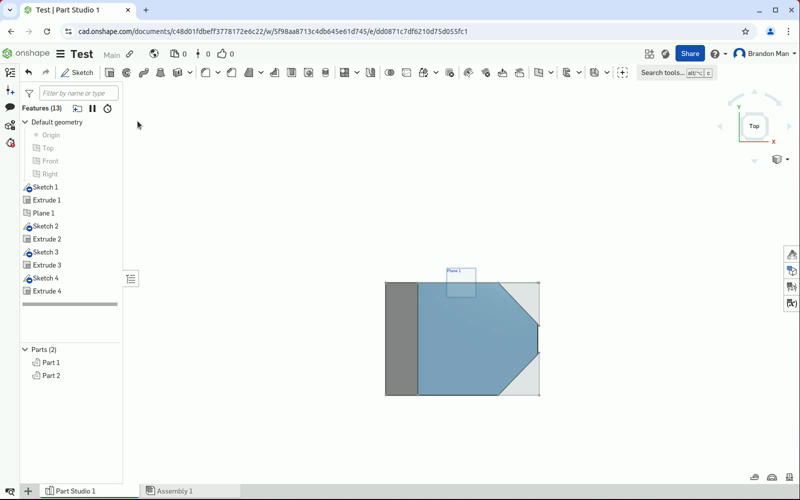
key(up, 3)
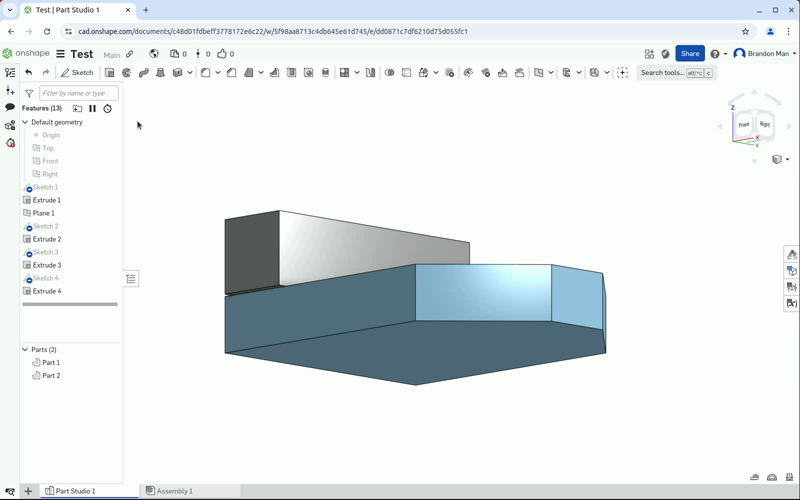
key(left, 3)
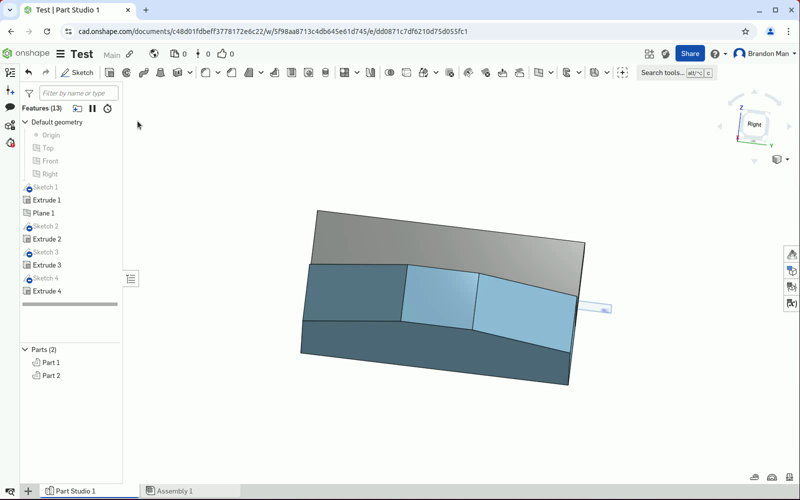
key(right, 3)
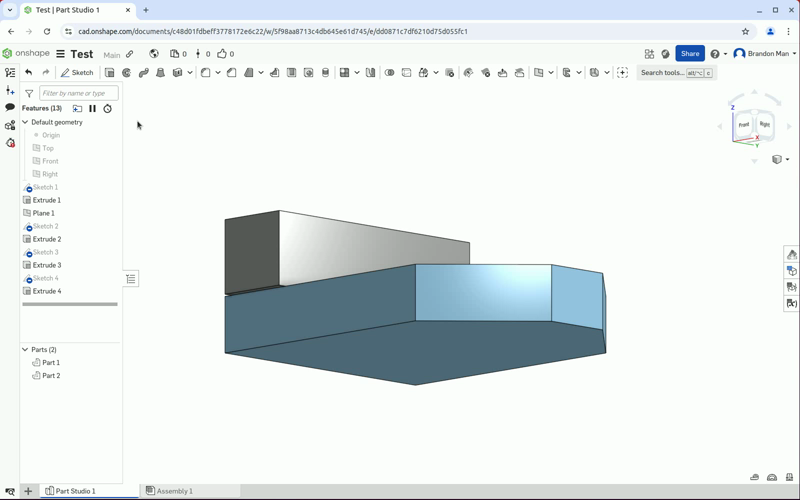
key(down, 3)
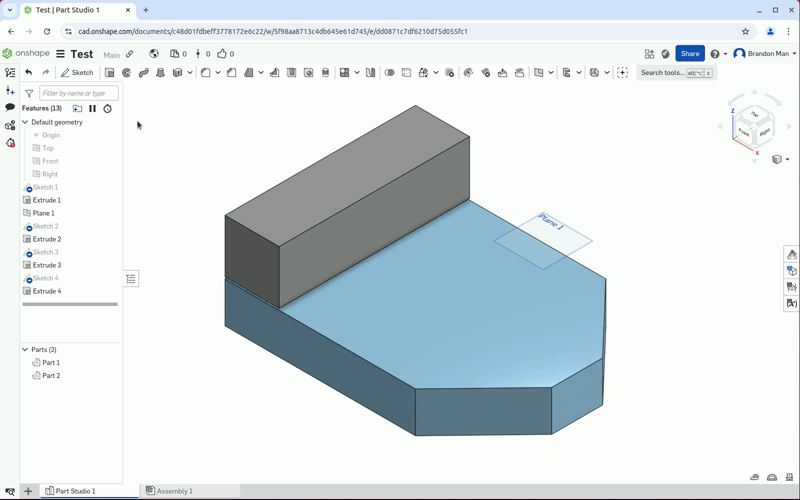
mouse_move(73, 189)
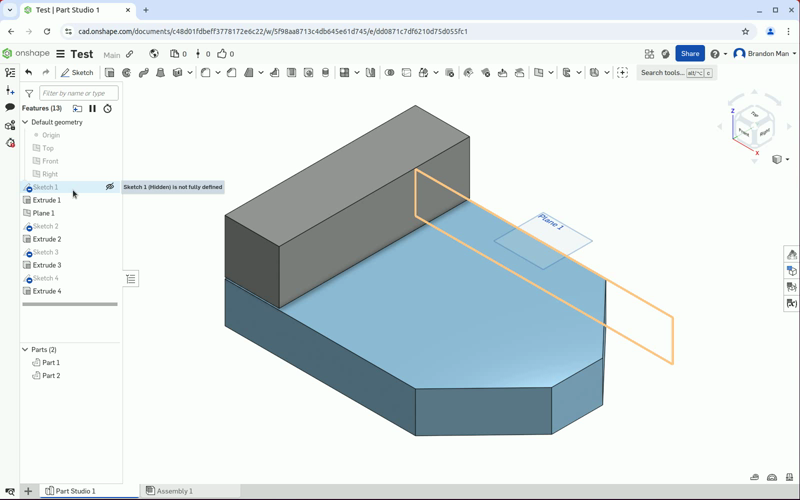
click(73, 189)